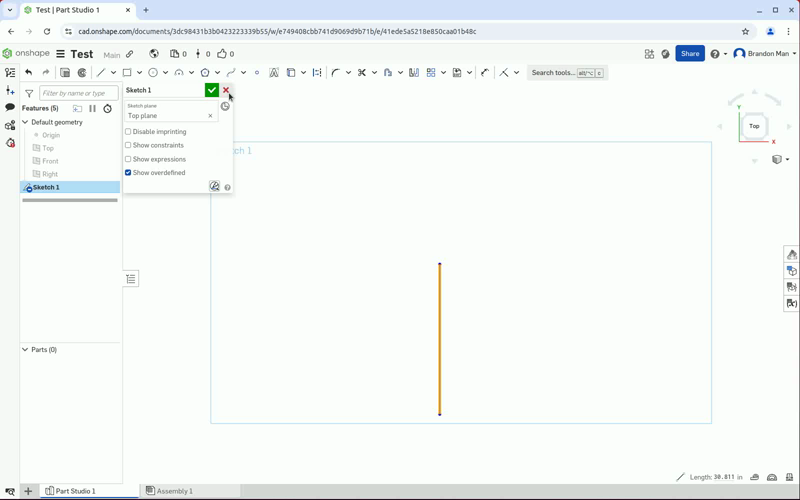
key(shift+h)
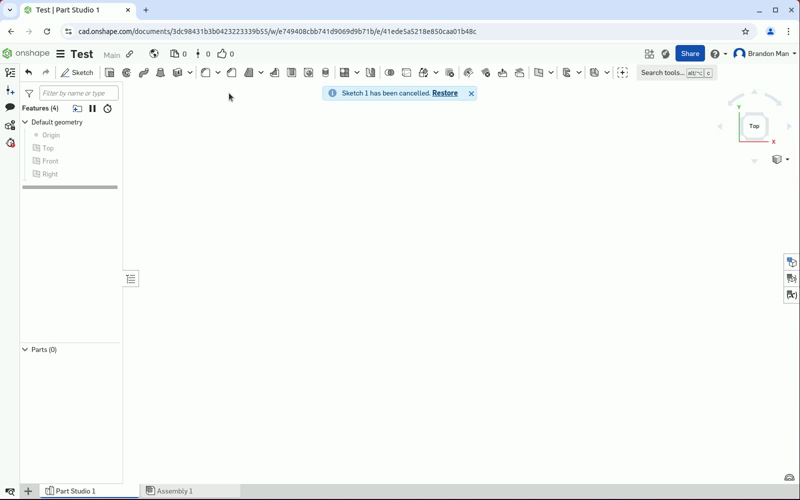
mouse_move(73, 352)
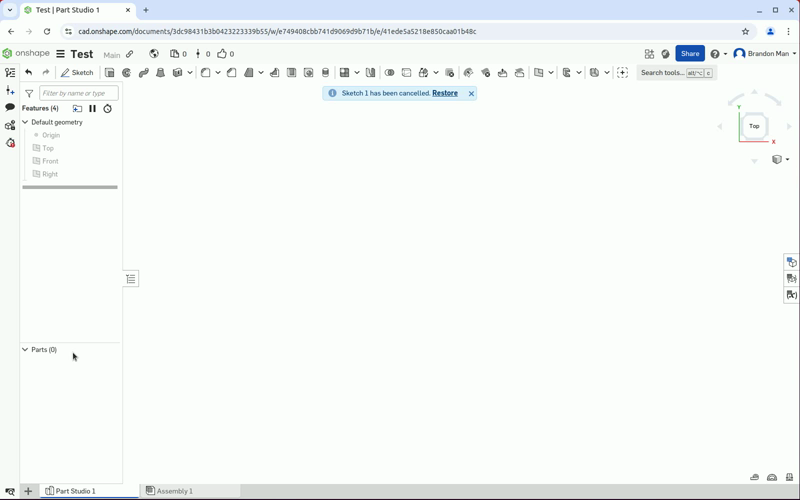
key(y)
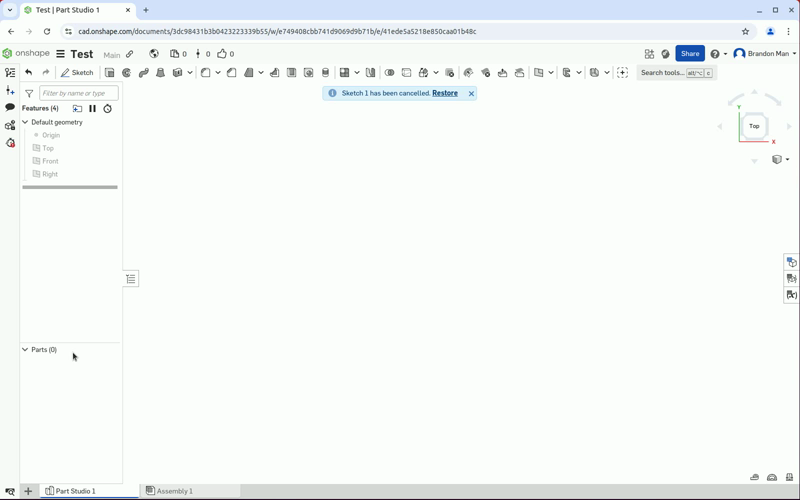
key(shift+p)
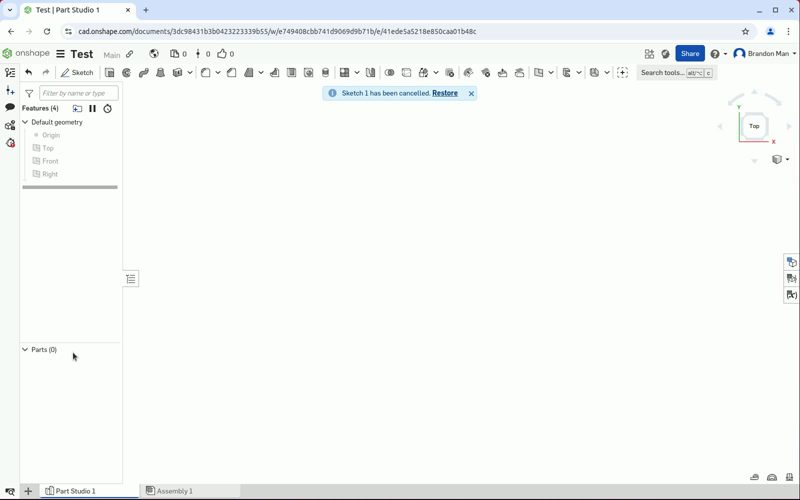
key(space)
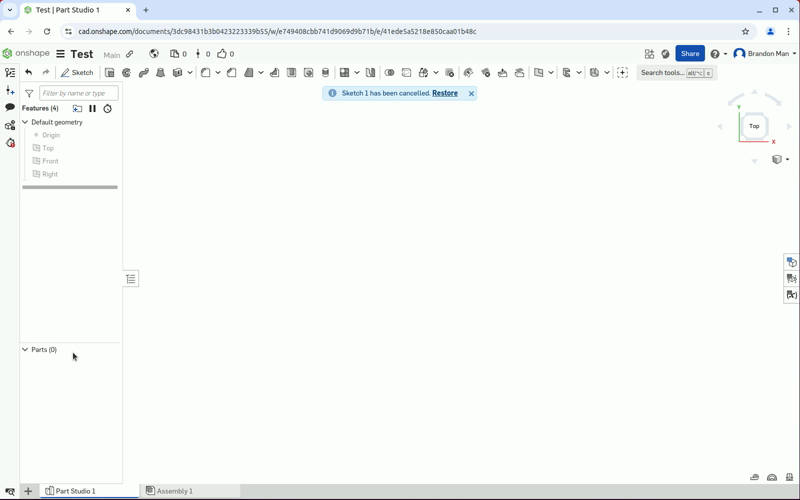
key_down(shift)
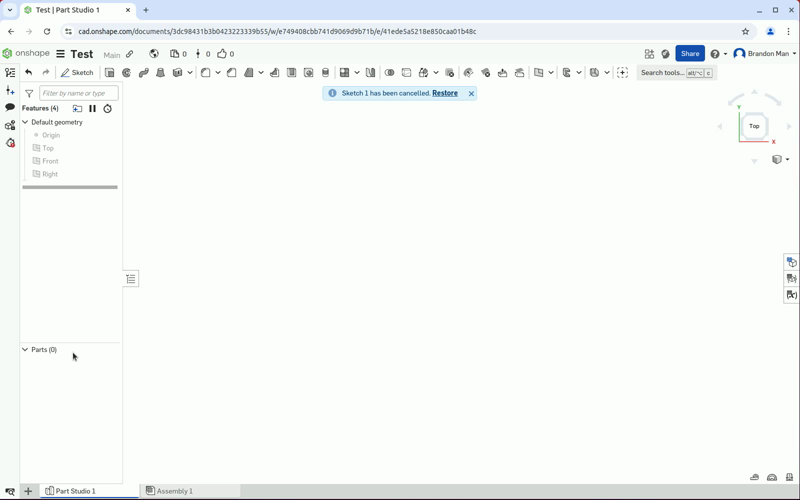
key(up)
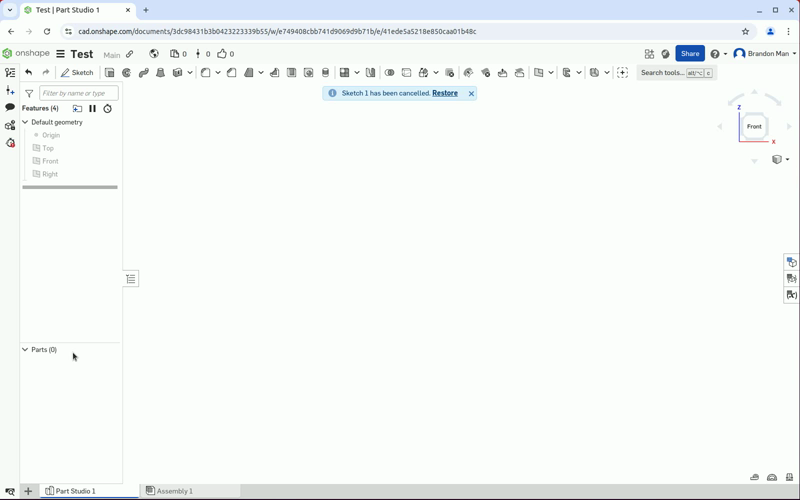
key_up(shift)
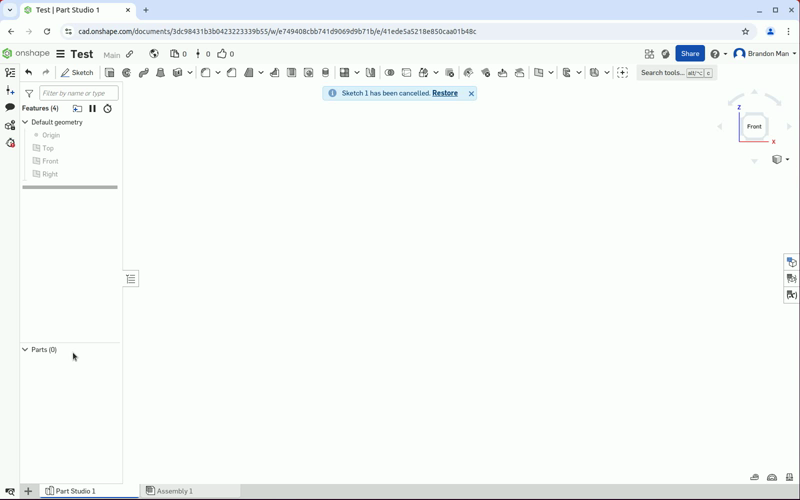
mouse_move(73, 352)
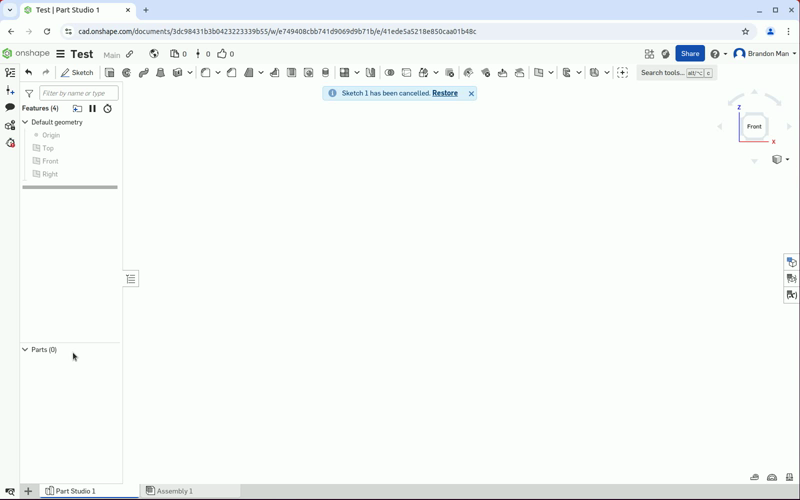
key(shift+y)
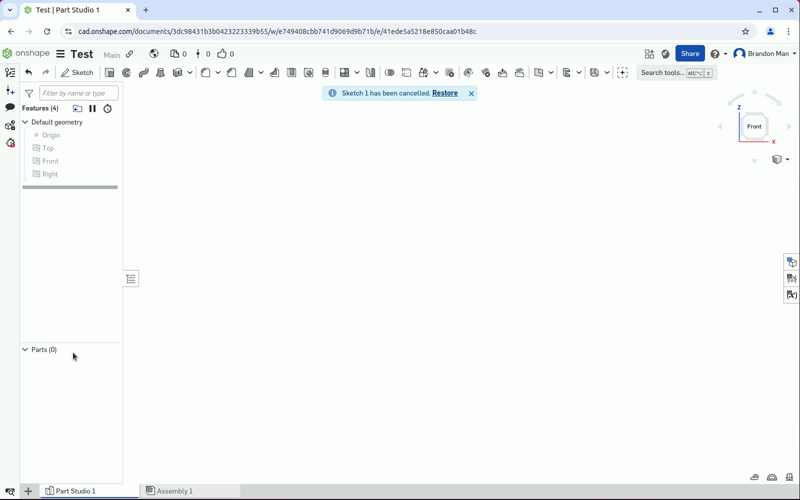
key(shift+s)
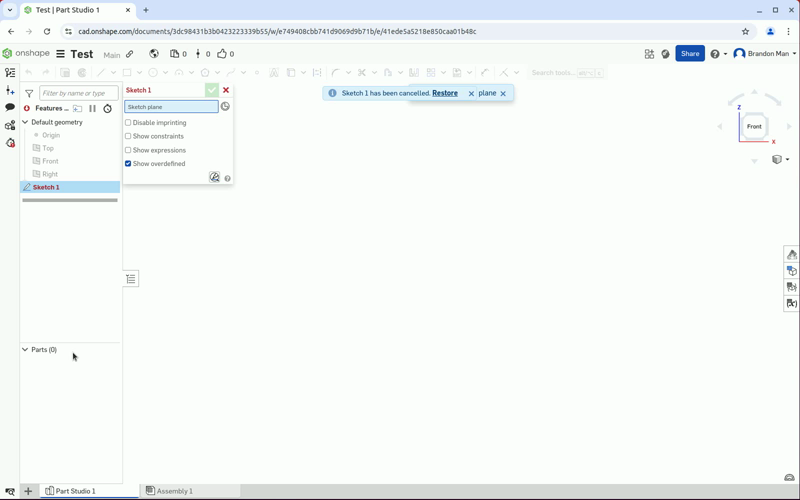
mouse_move(73, 163)
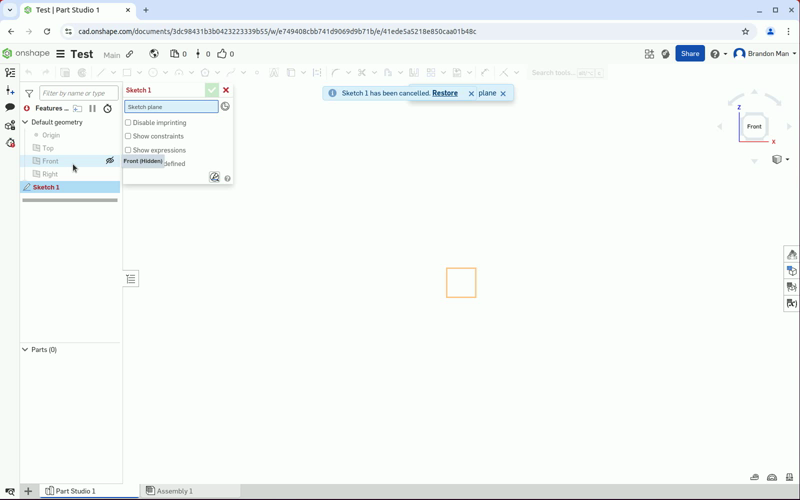
click(73, 163)
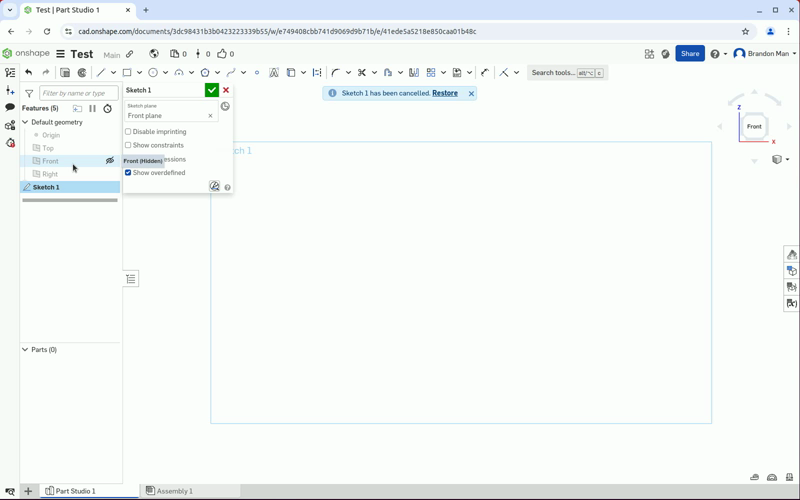
mouse_move(73, 352)
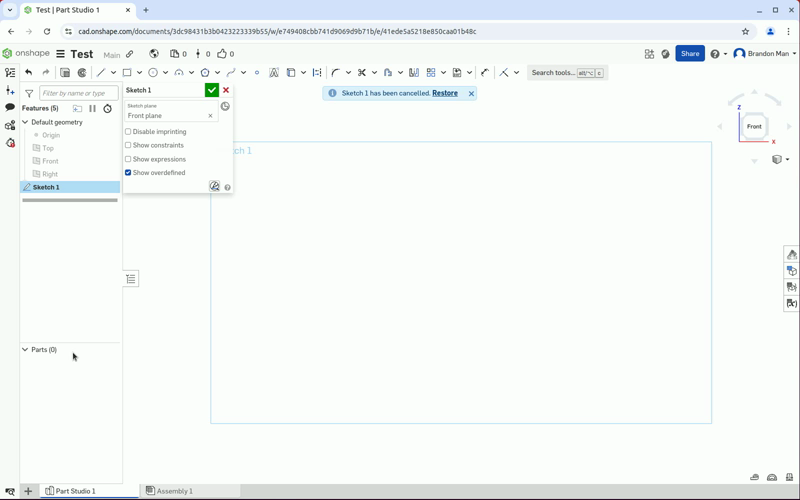
key(y)
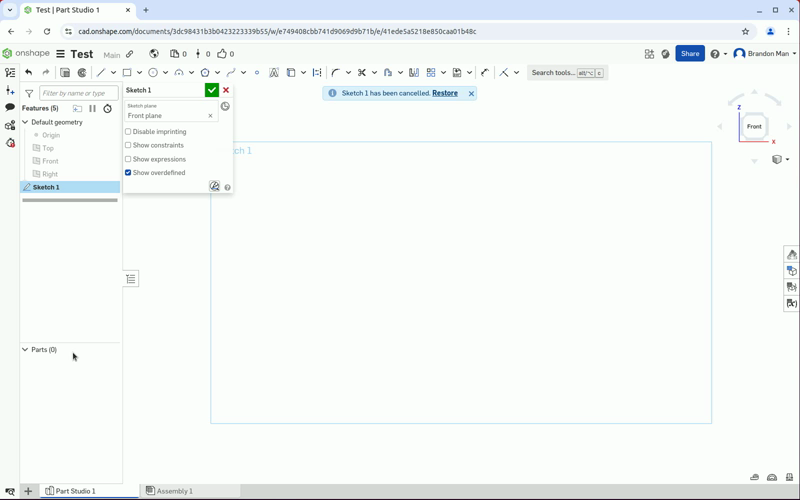
key(l)
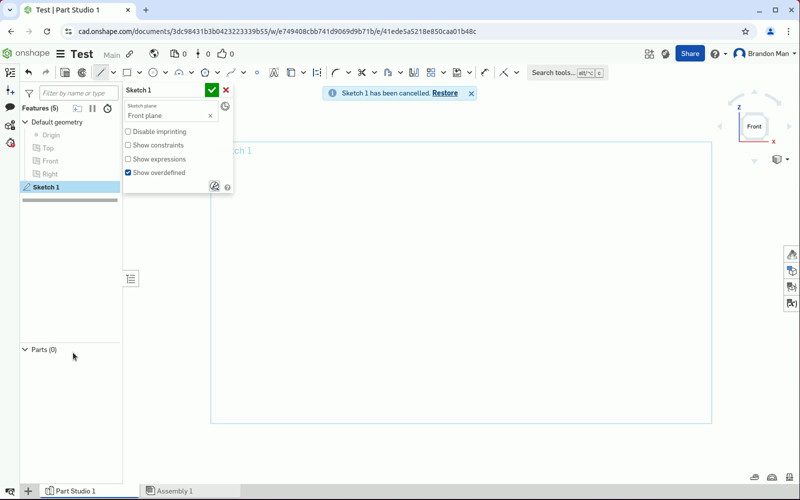
key_down(shift)
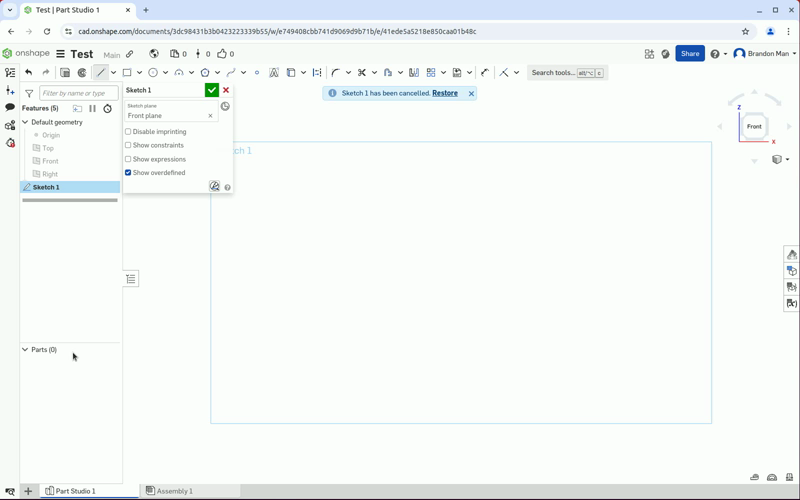
mouse_move(348, 233)
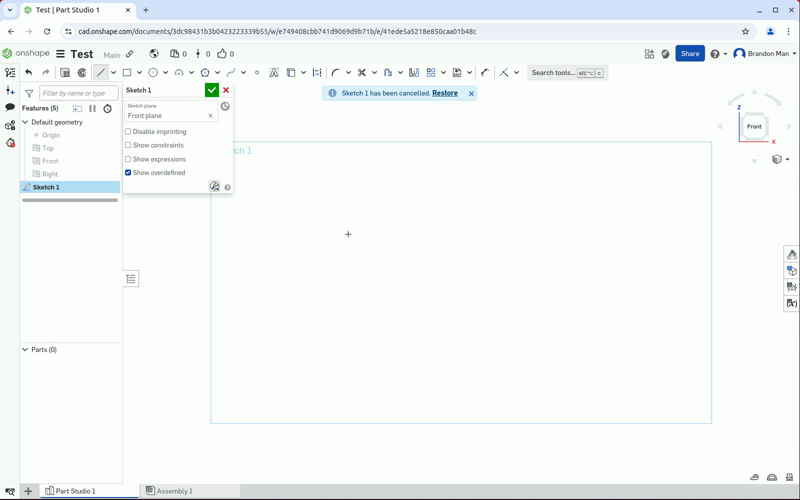
click(348, 233)
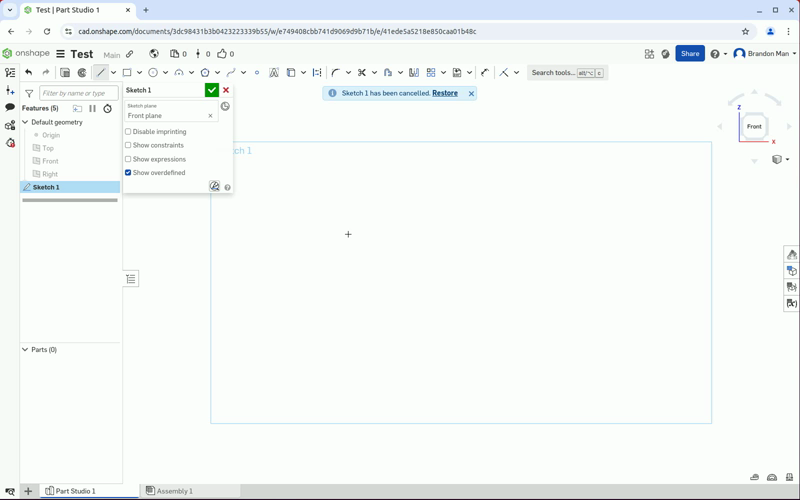
key_up(shift)
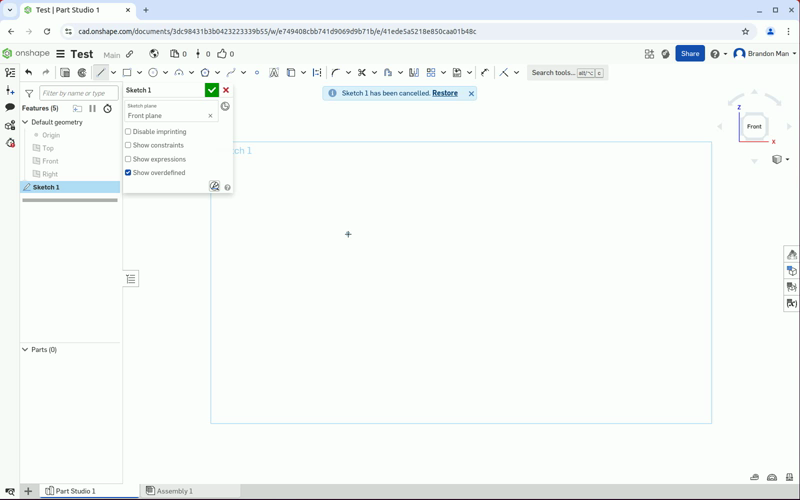
key_down(shift)
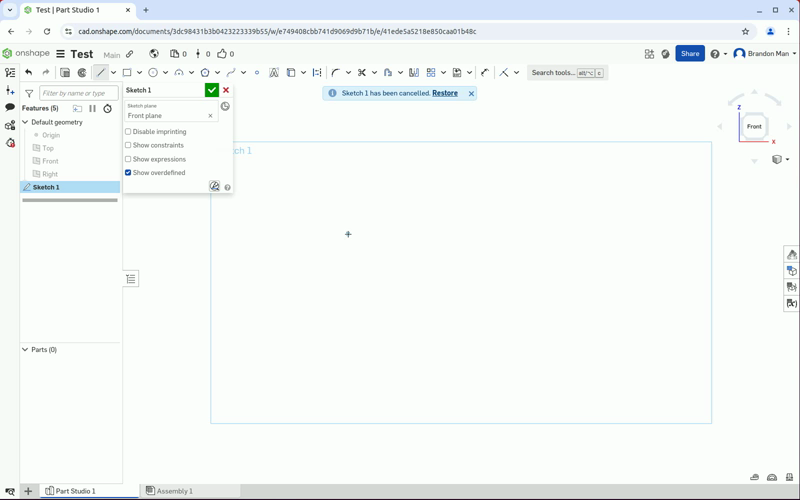
mouse_move(378, 233)
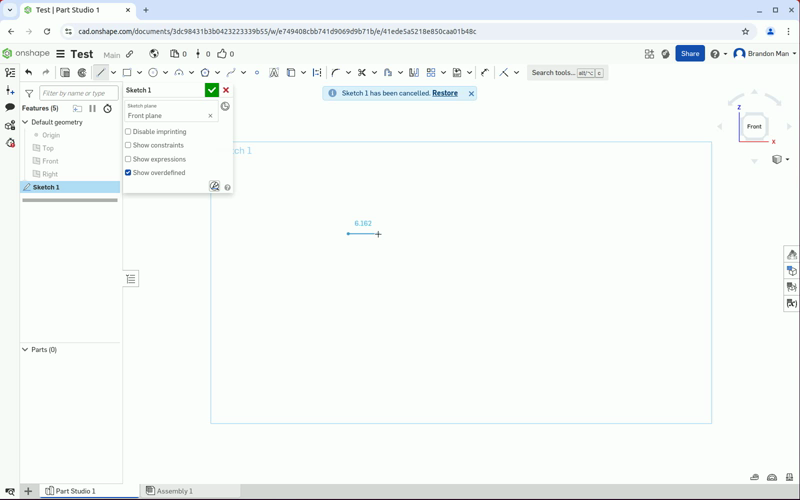
mouse_move(350, 233)
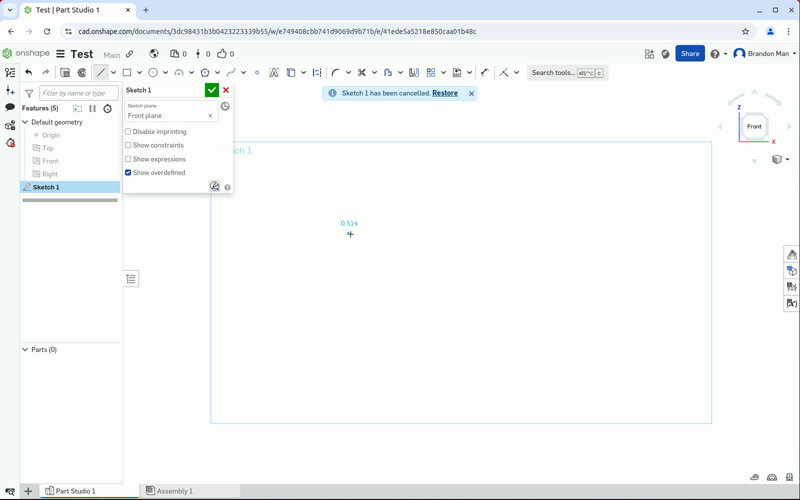
scroll(6)
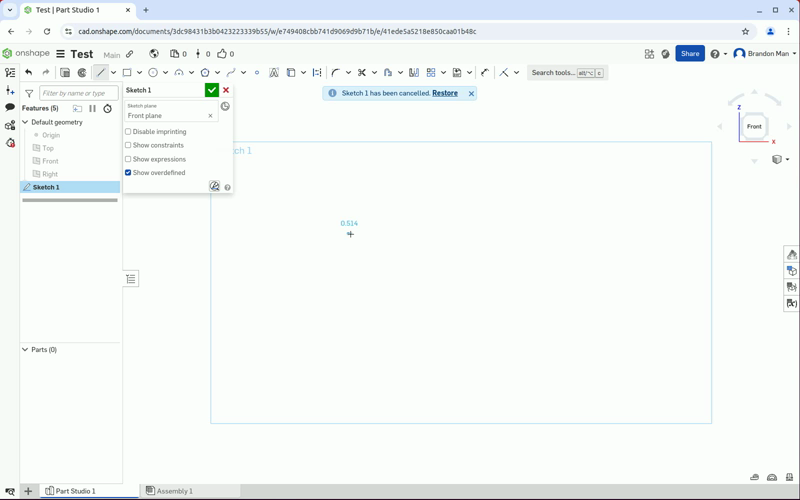
scroll(6)
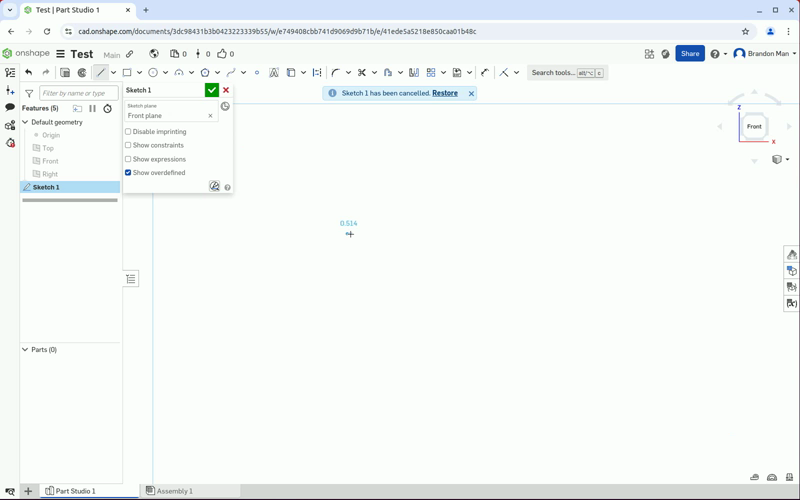
scroll(6)
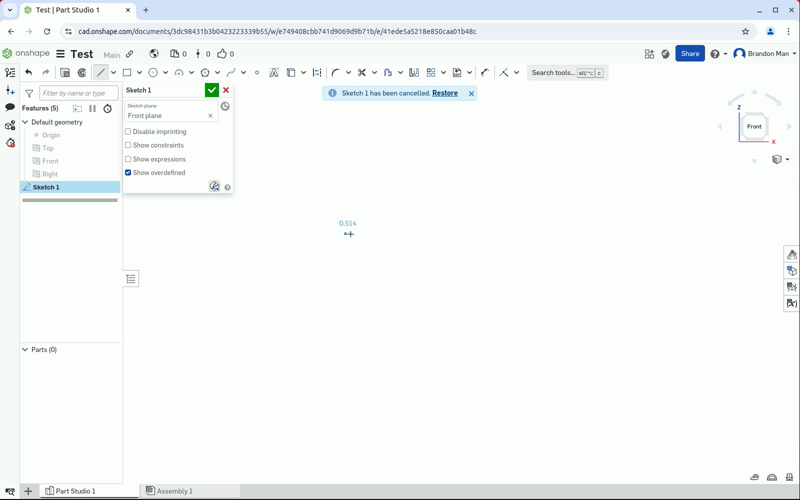
scroll(6)
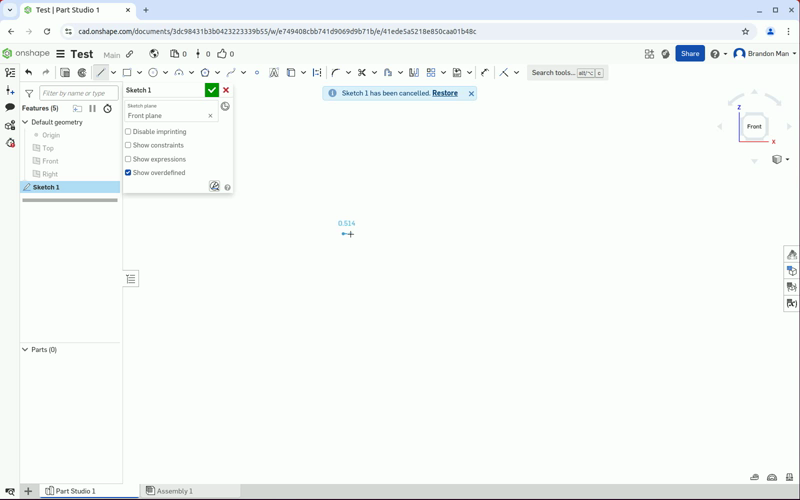
scroll(6)
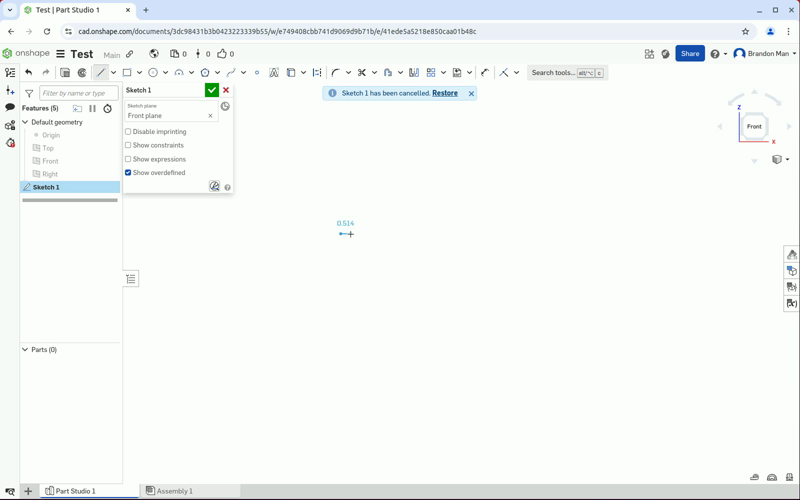
scroll(6)
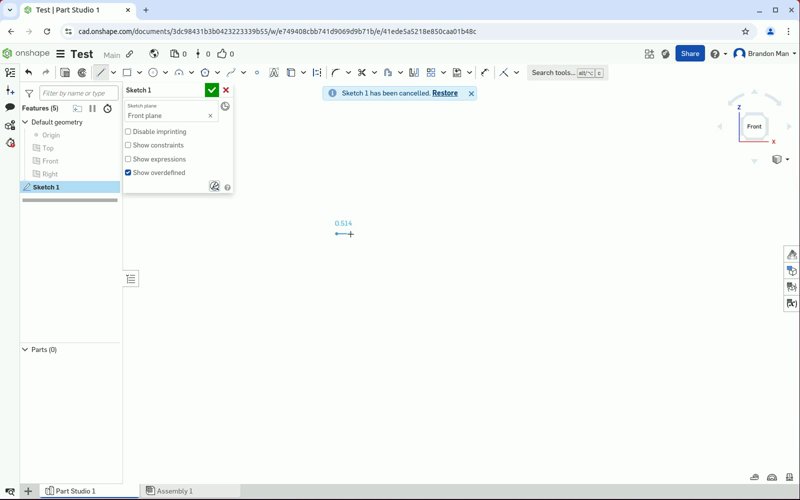
scroll(6)
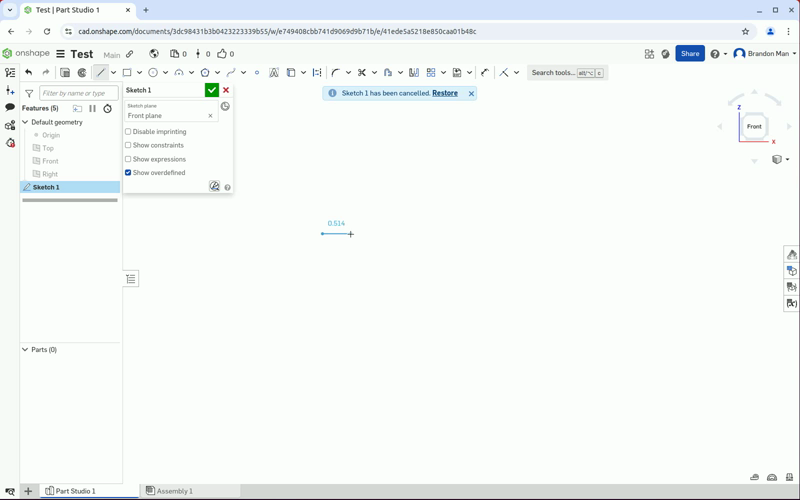
click(350, 233)
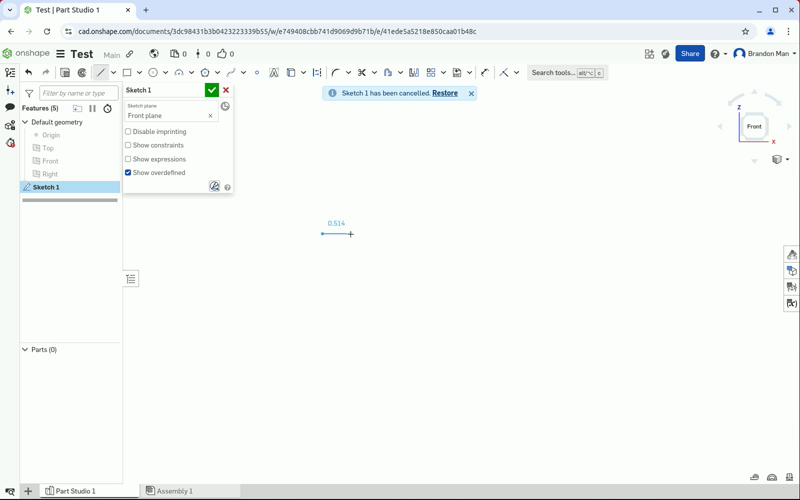
scroll(-6)
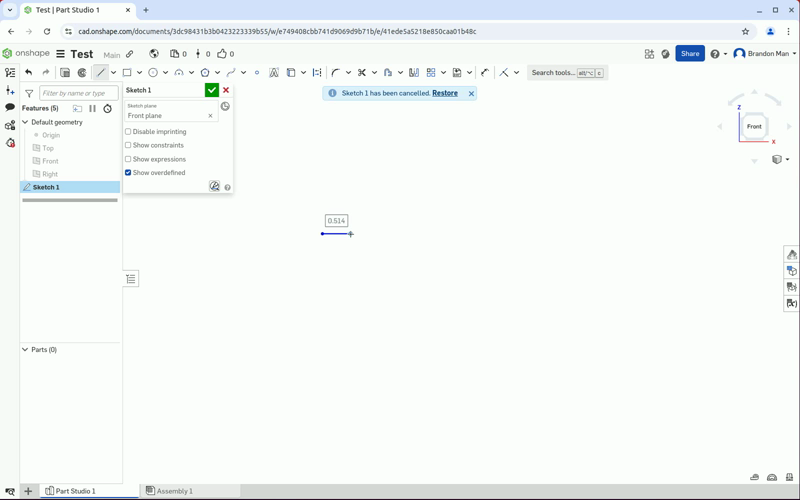
scroll(-6)
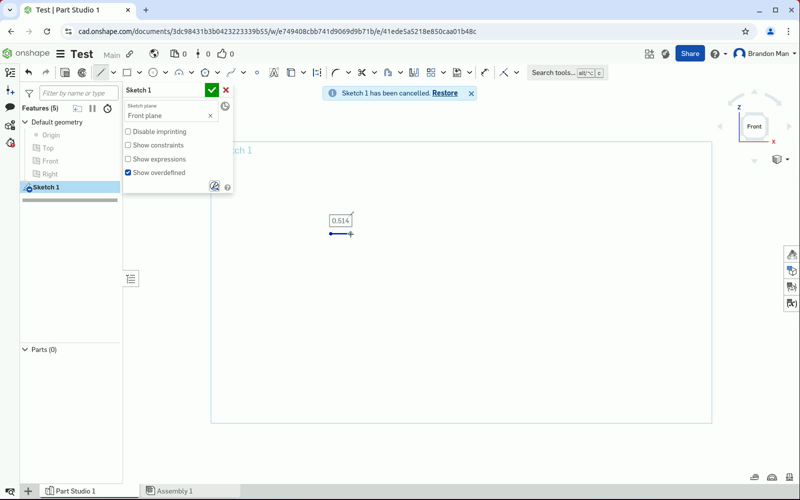
scroll(-6)
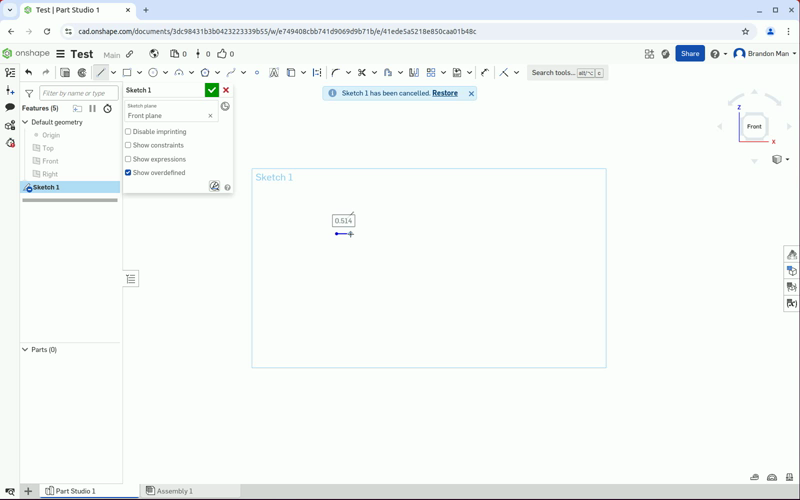
scroll(-6)
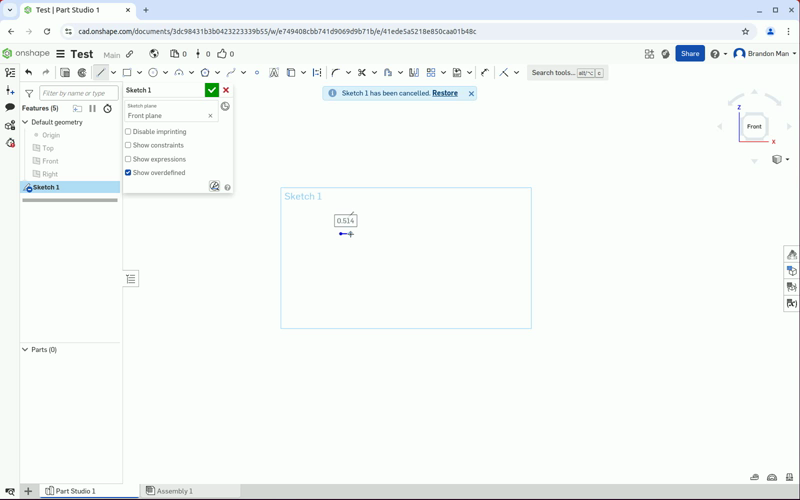
scroll(-6)
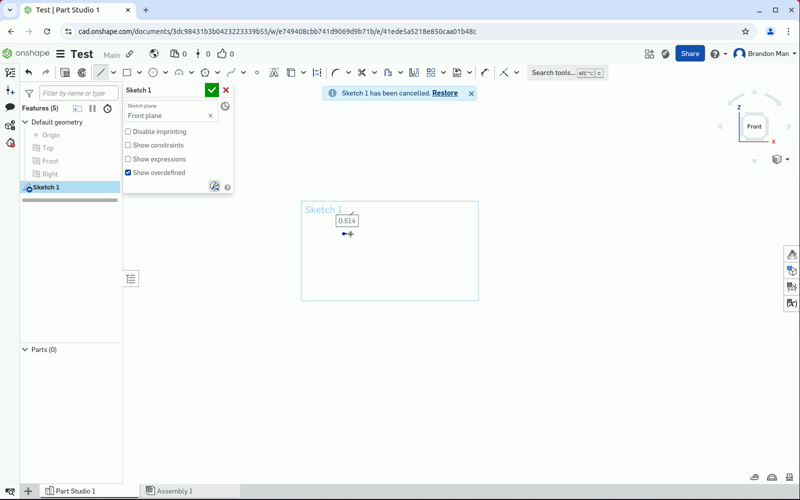
scroll(-6)
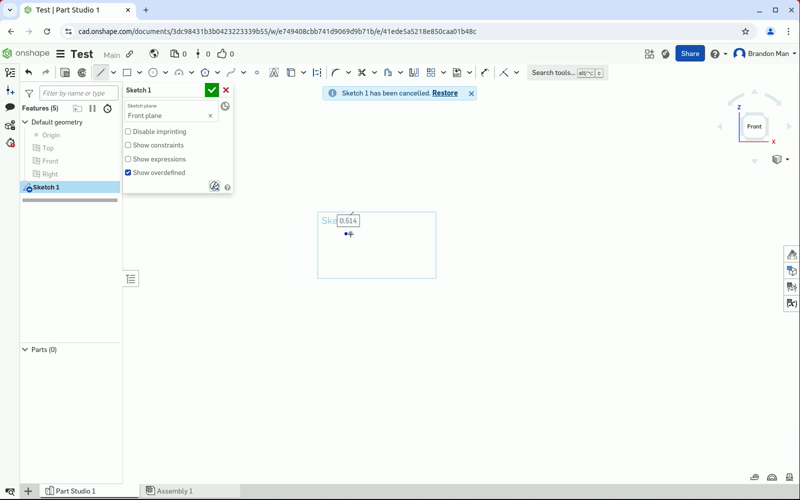
scroll(-6)
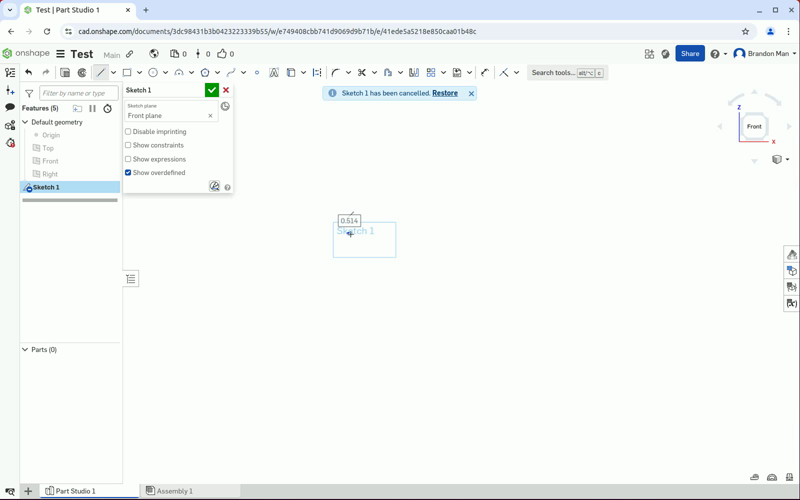
key_up(shift)
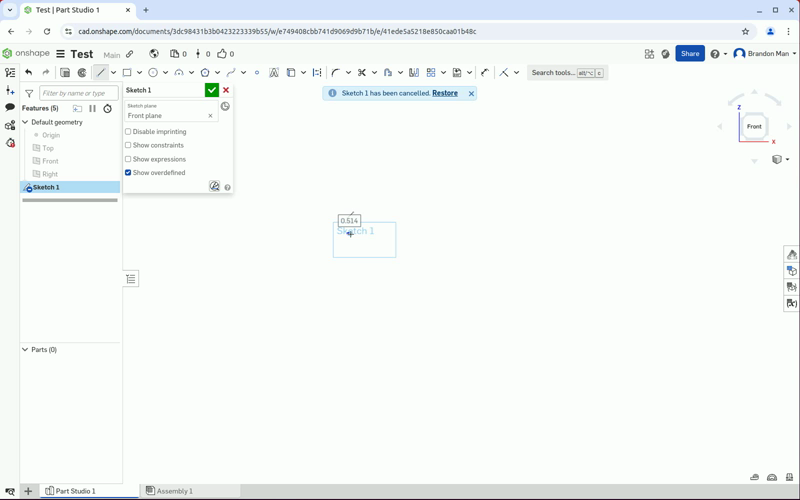
key_down(shift)
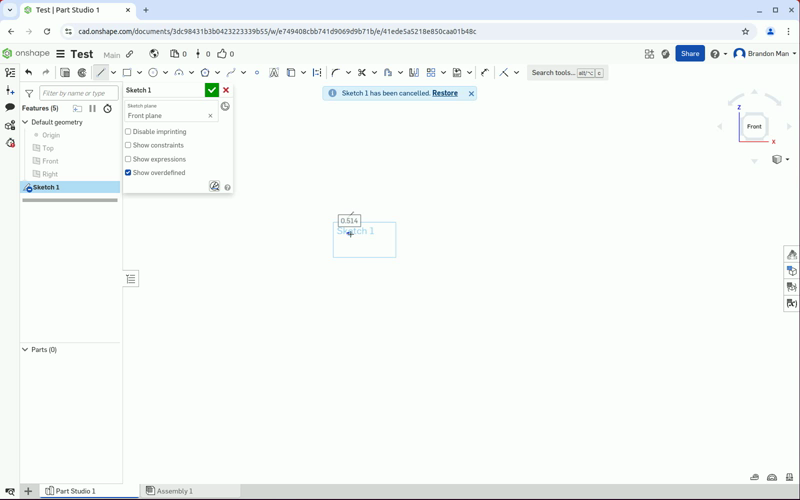
mouse_move(380, 233)
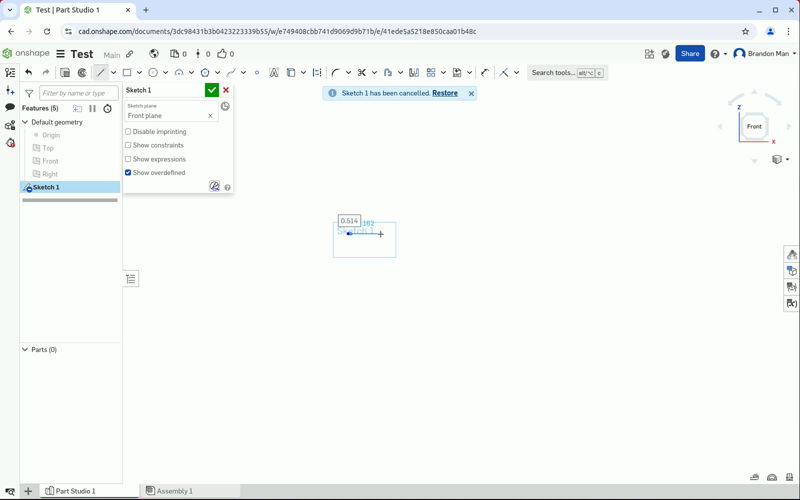
mouse_move(350, 231)
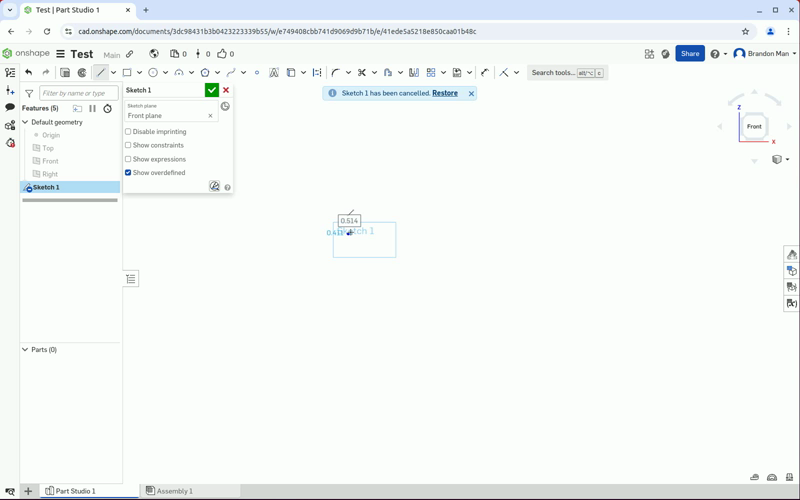
scroll(6)
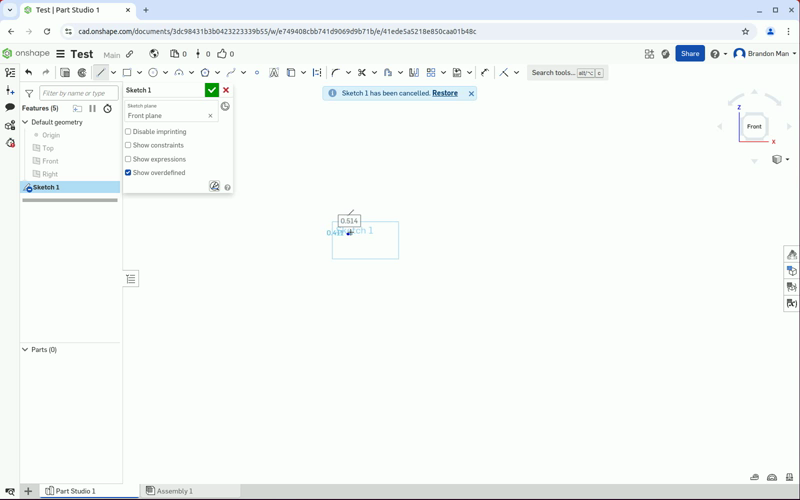
scroll(6)
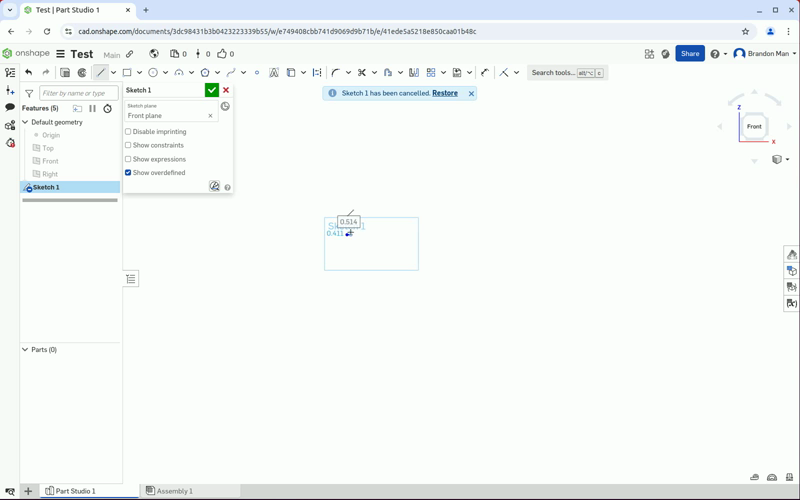
scroll(6)
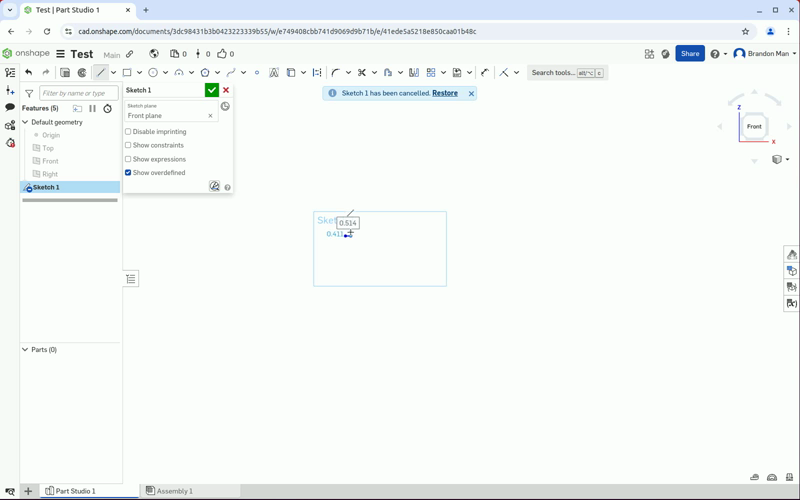
scroll(6)
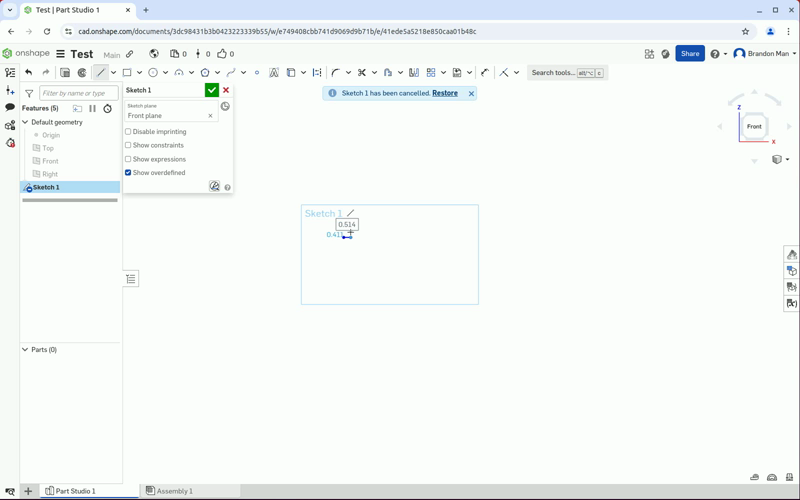
scroll(6)
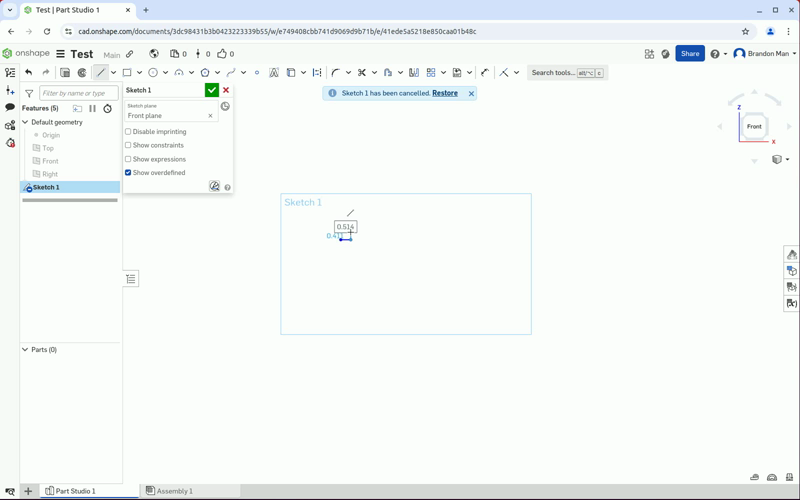
scroll(6)
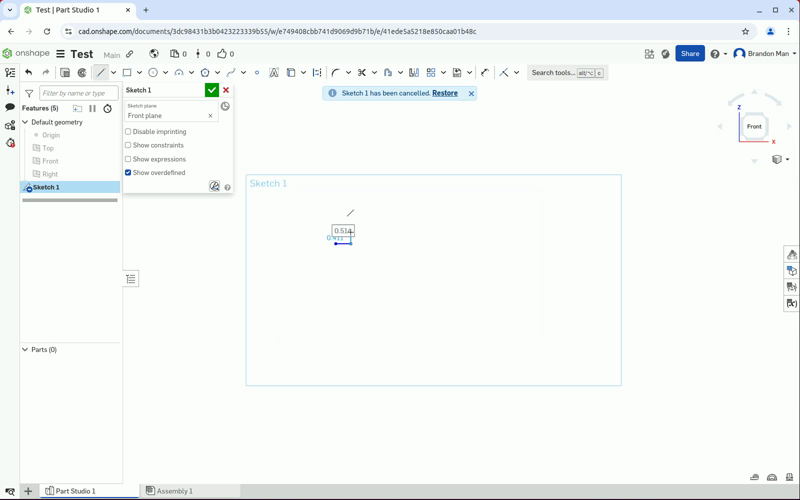
scroll(6)
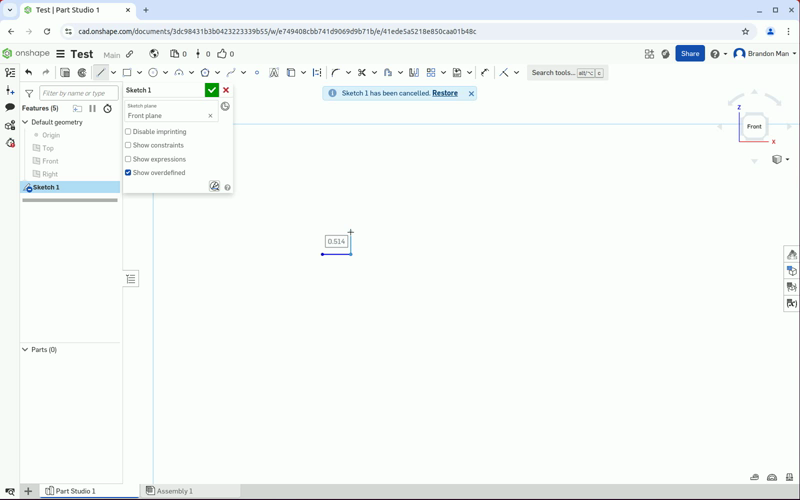
click(350, 231)
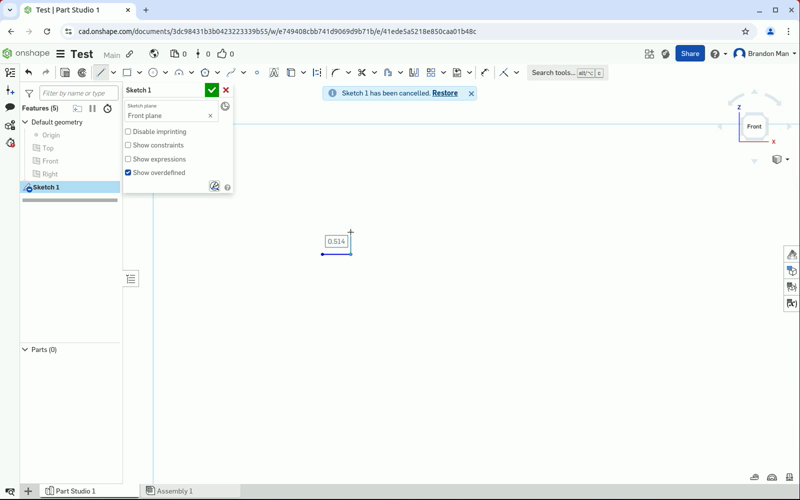
scroll(-6)
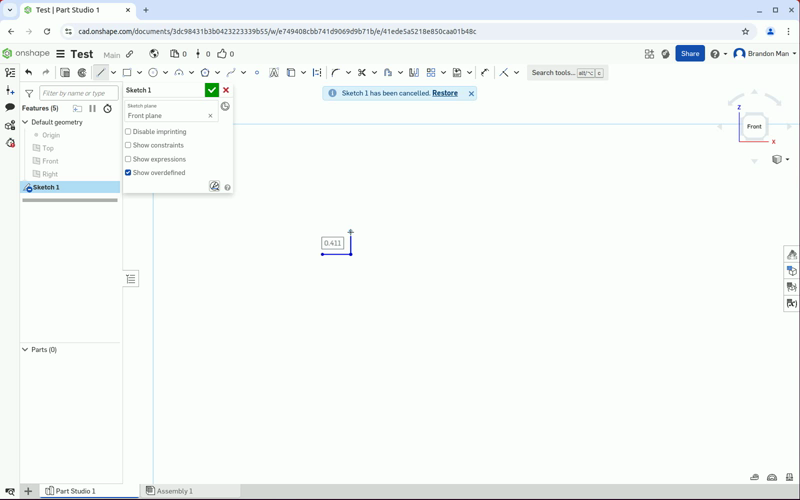
scroll(-6)
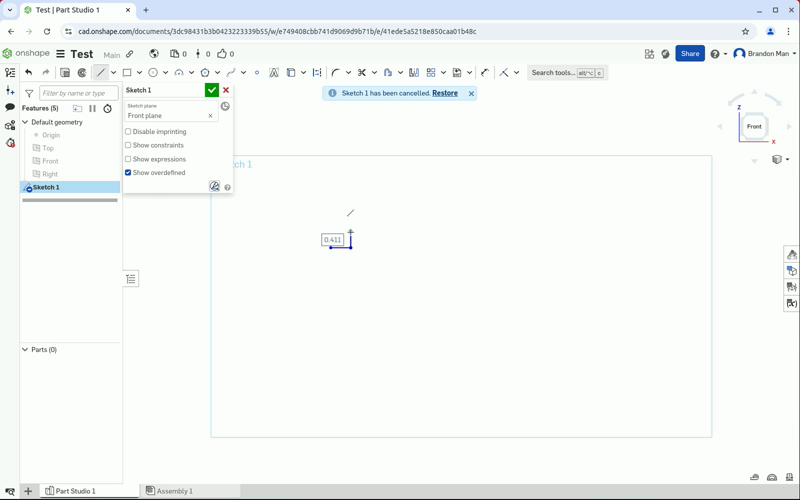
scroll(-6)
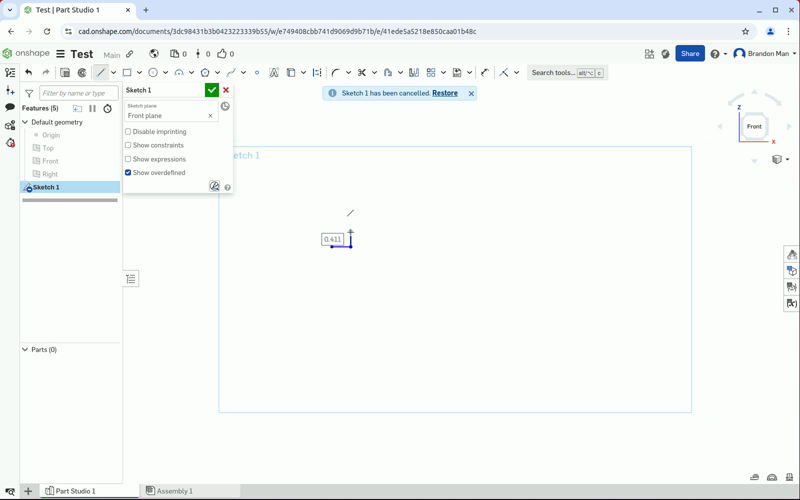
scroll(-6)
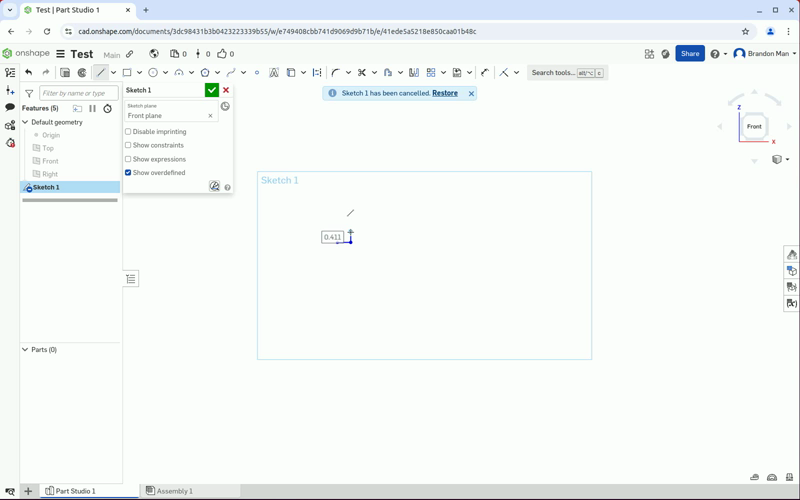
scroll(-6)
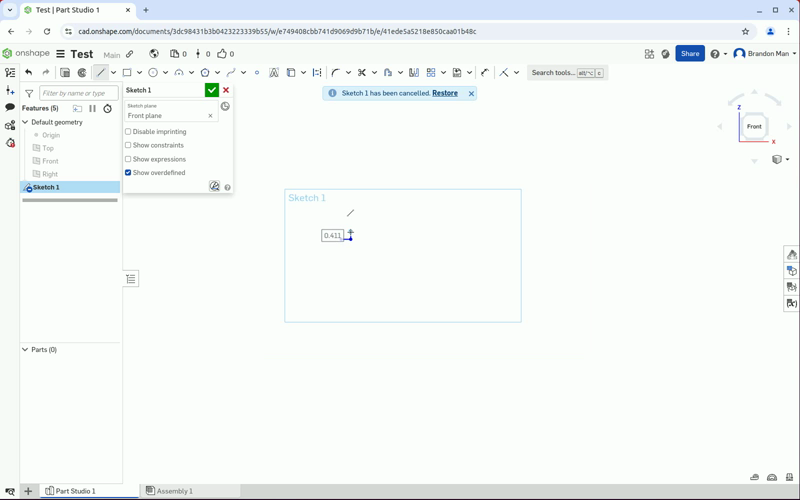
scroll(-6)
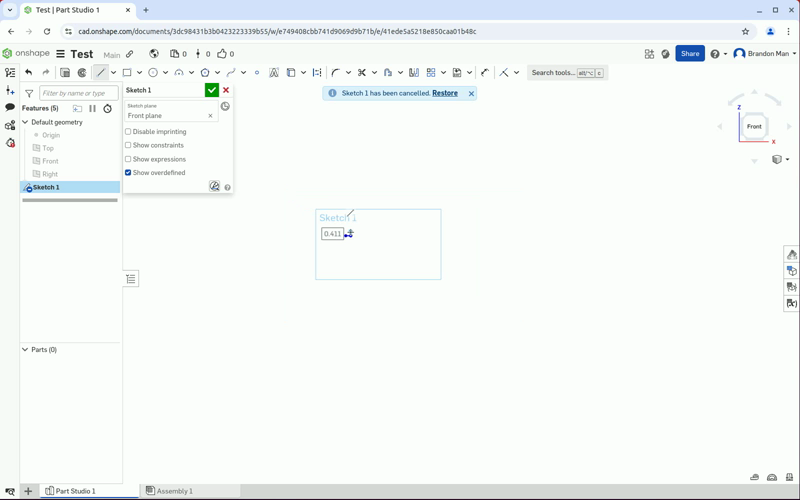
scroll(-6)
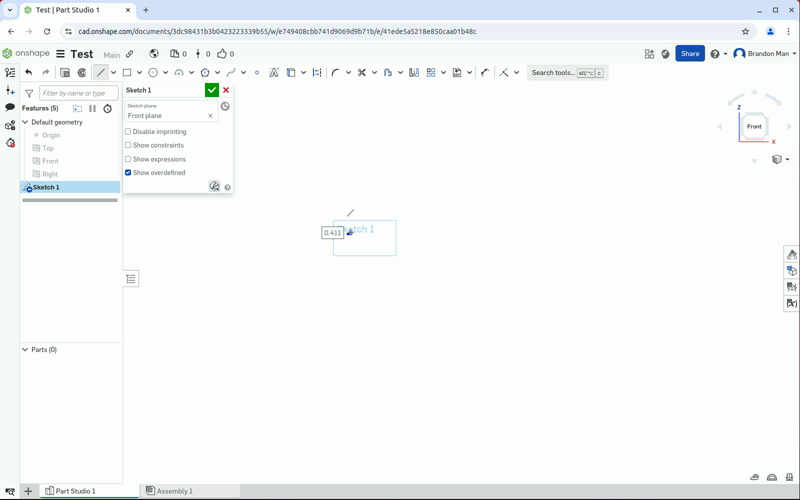
key_up(shift)
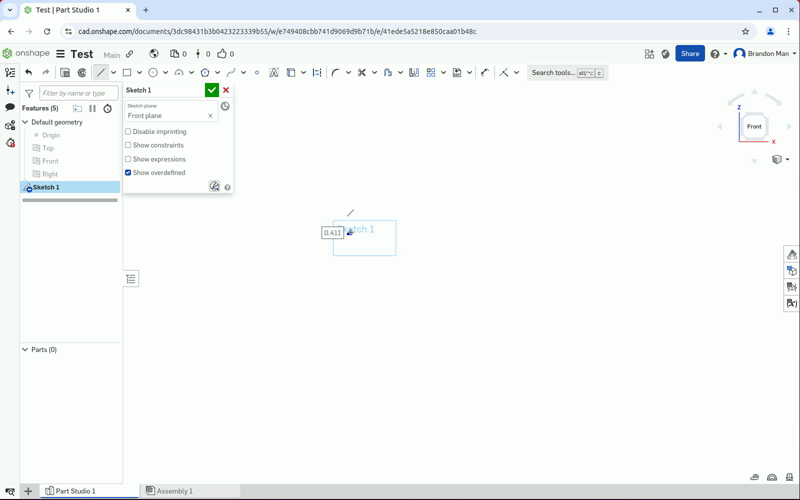
key_down(shift)
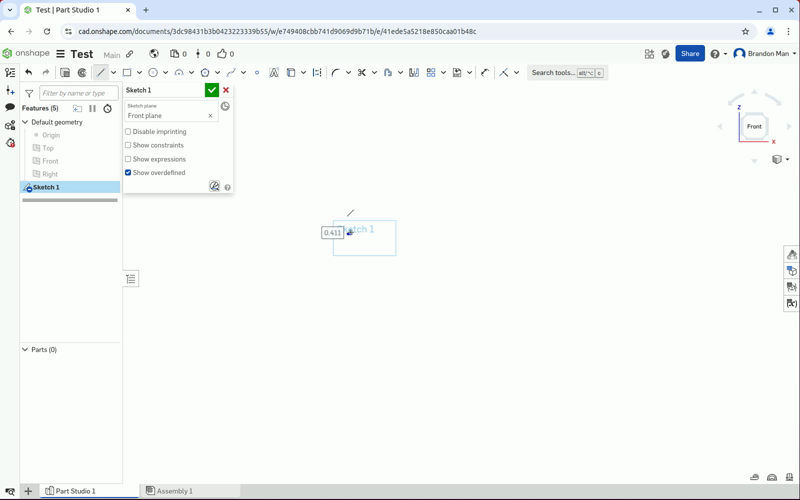
mouse_move(380, 231)
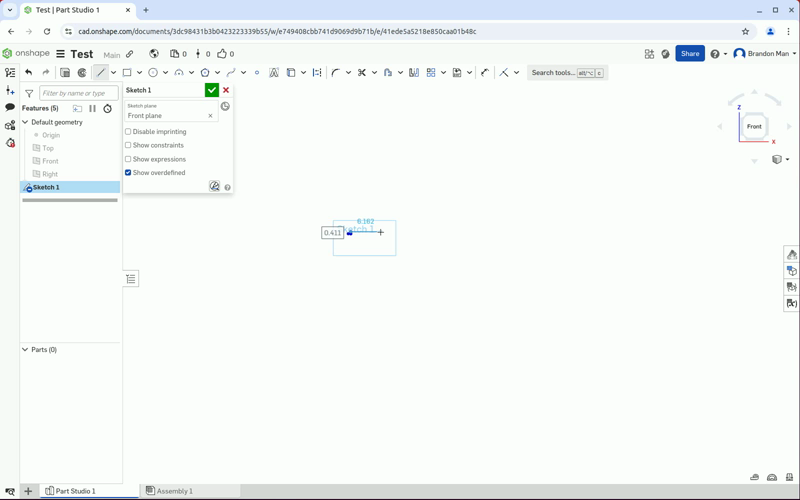
mouse_move(356, 231)
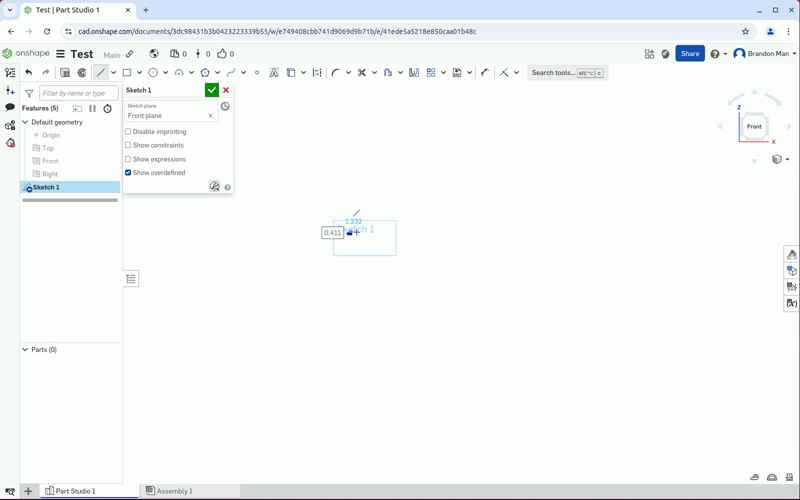
scroll(6)
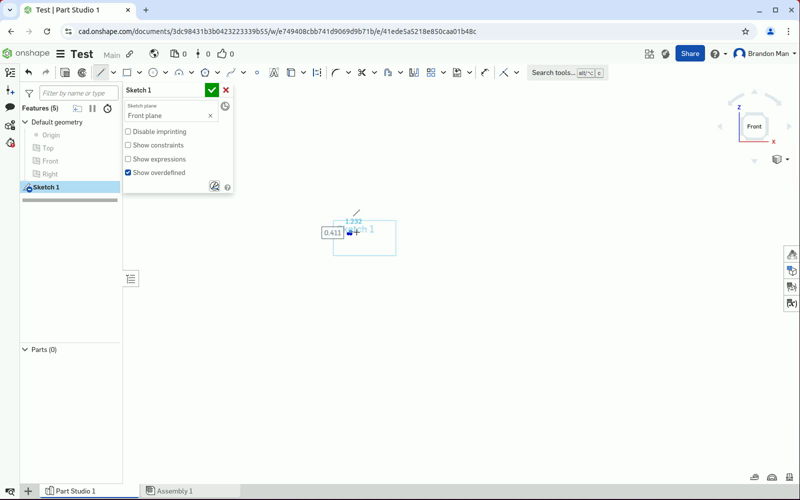
scroll(6)
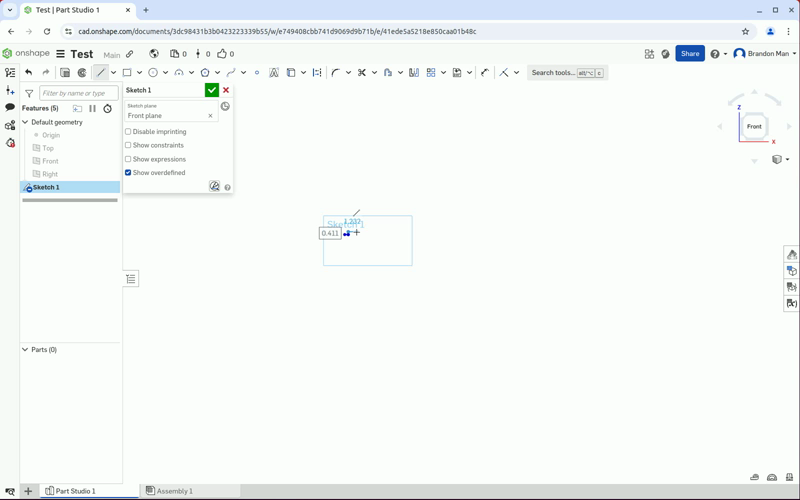
scroll(6)
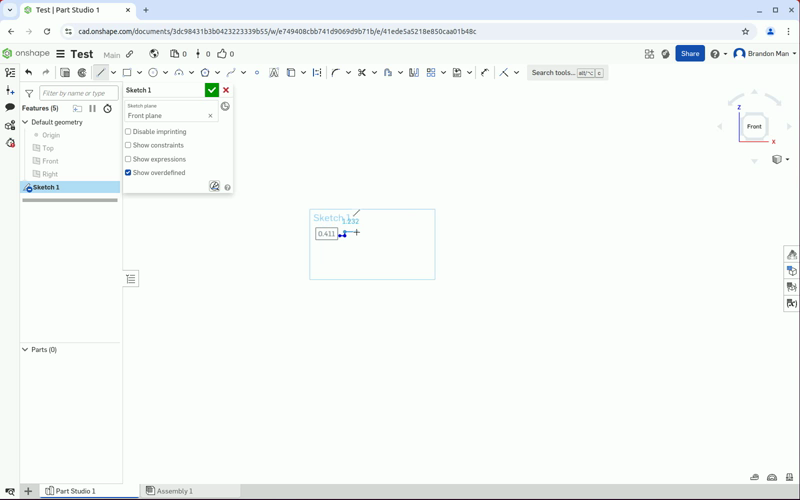
scroll(6)
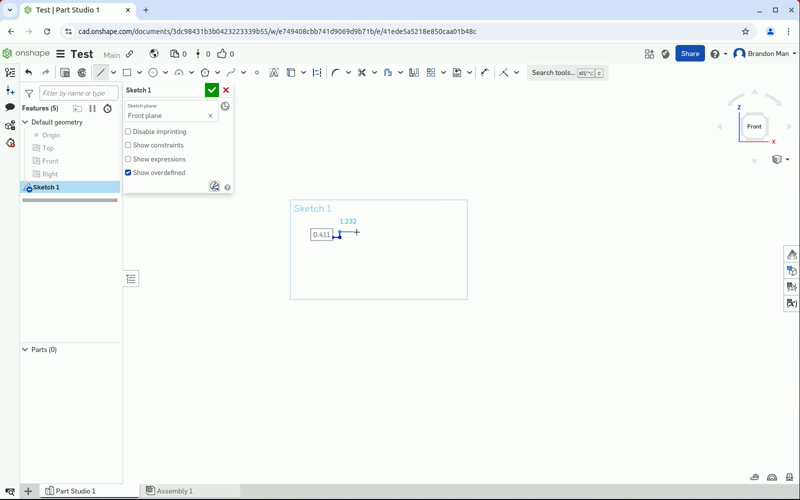
scroll(6)
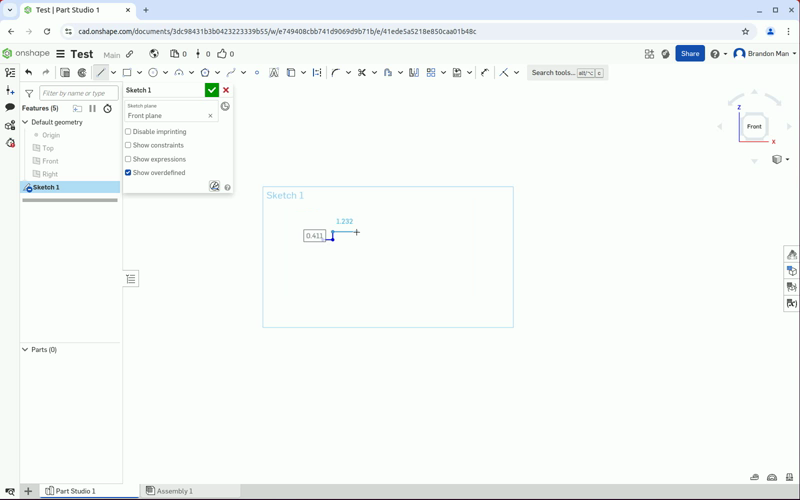
scroll(6)
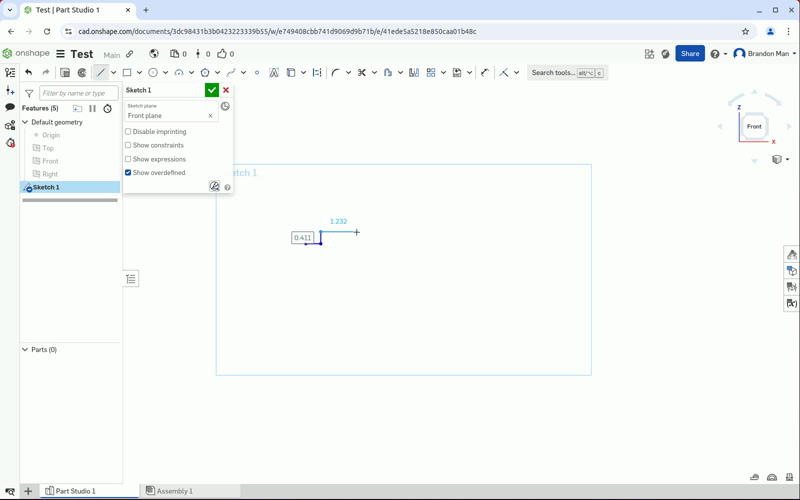
scroll(6)
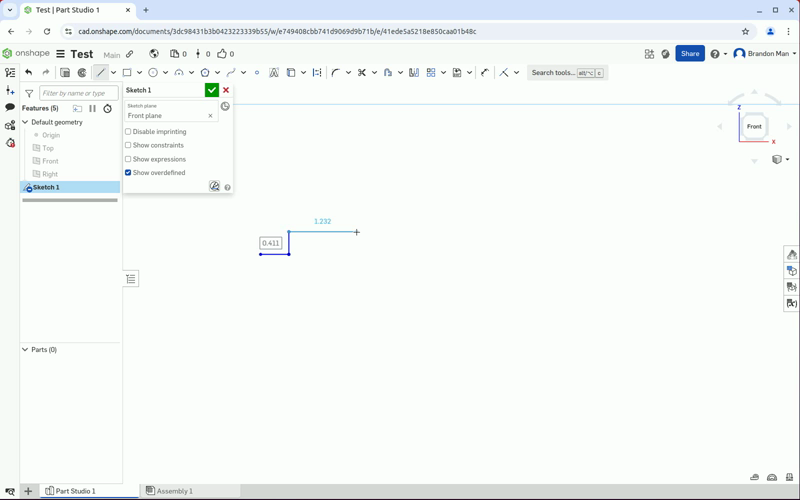
click(356, 231)
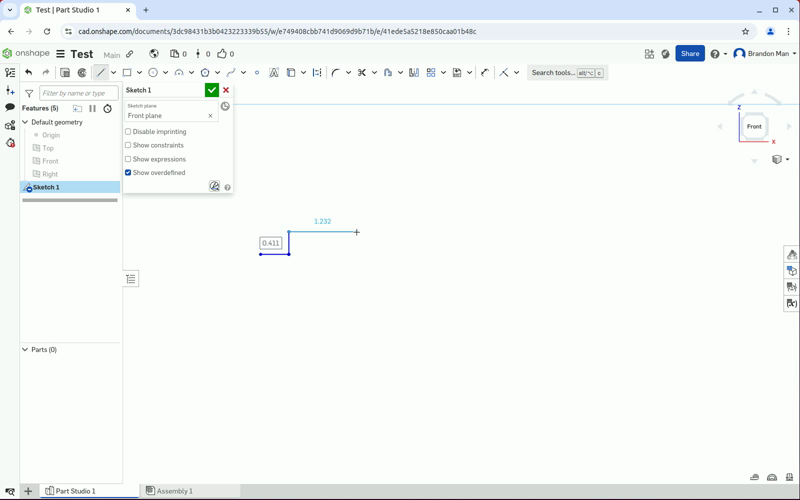
scroll(-6)
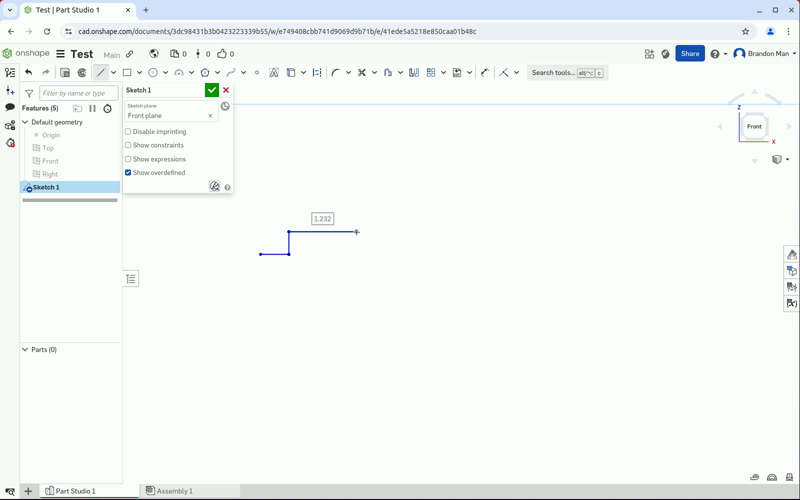
scroll(-6)
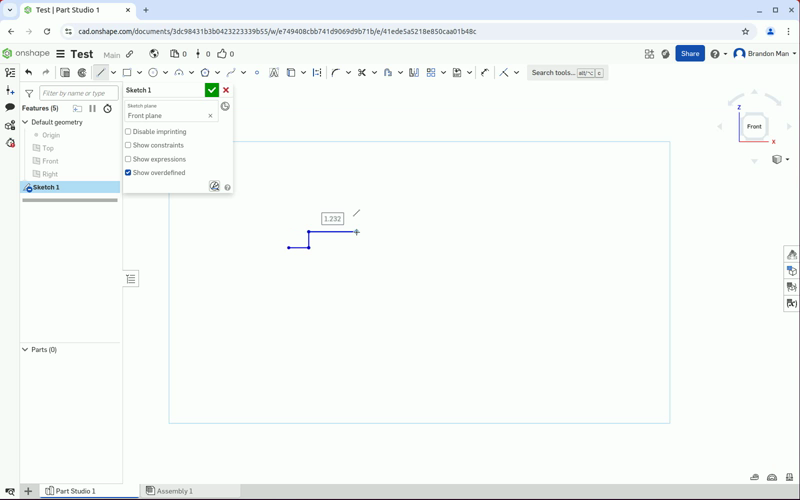
scroll(-6)
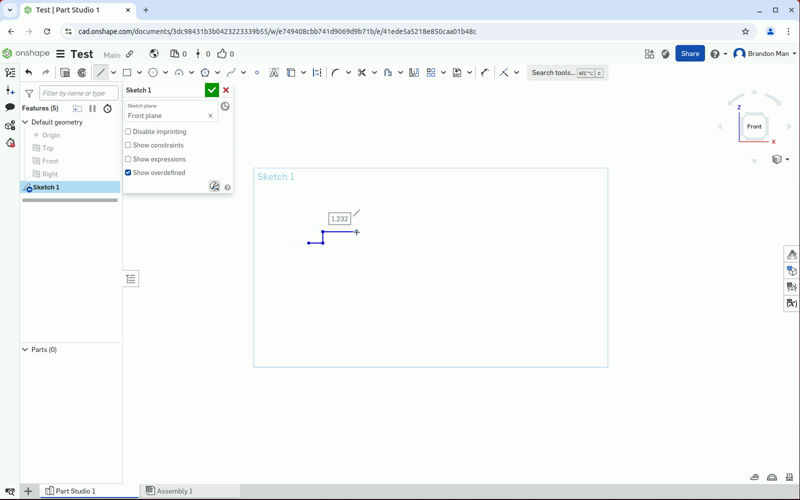
scroll(-6)
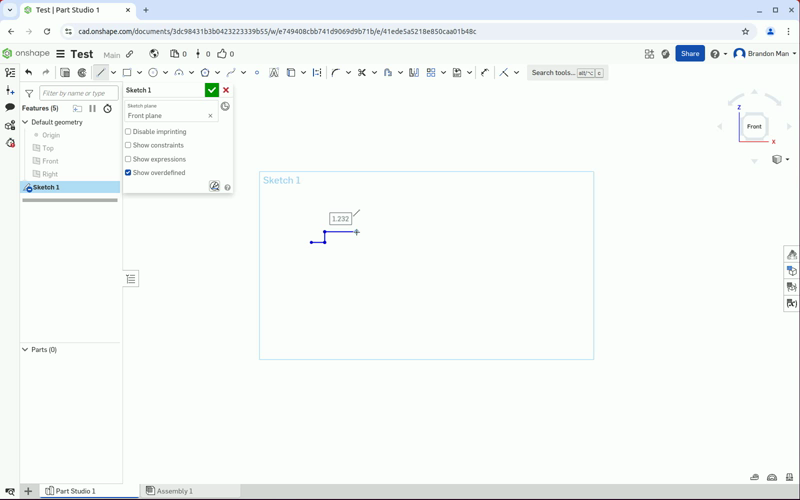
scroll(-6)
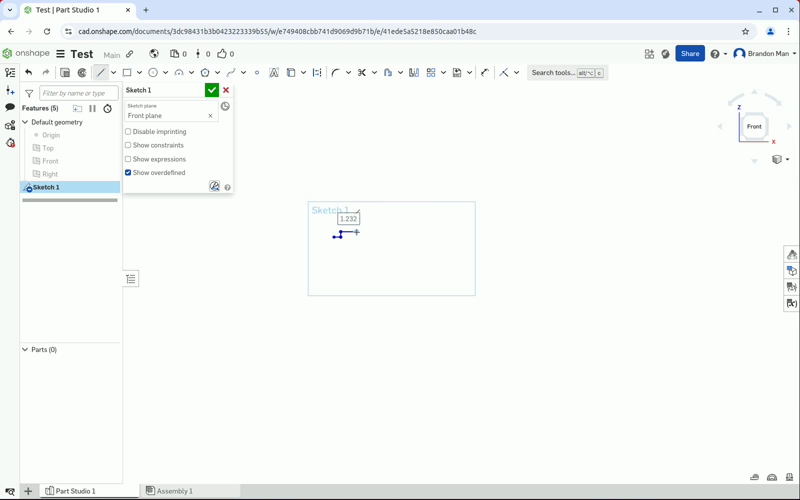
scroll(-6)
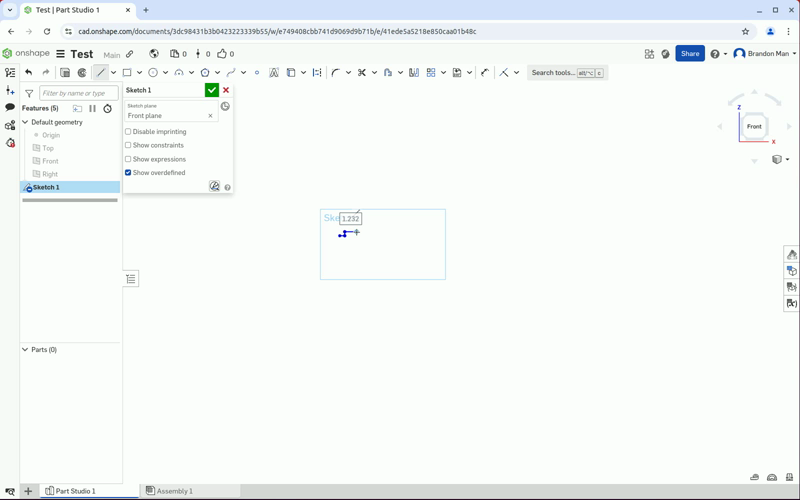
scroll(-6)
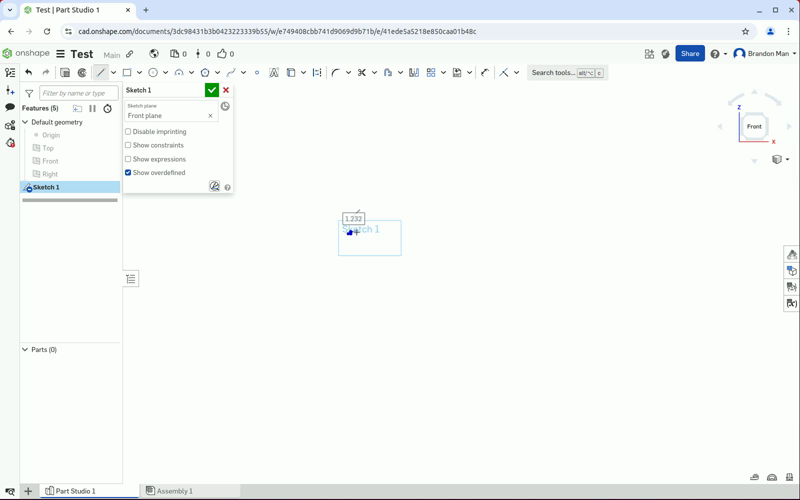
key_up(shift)
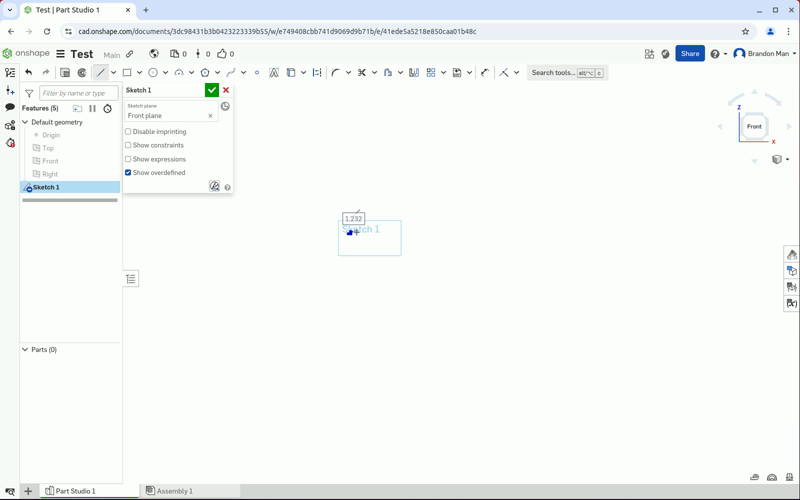
key_down(shift)
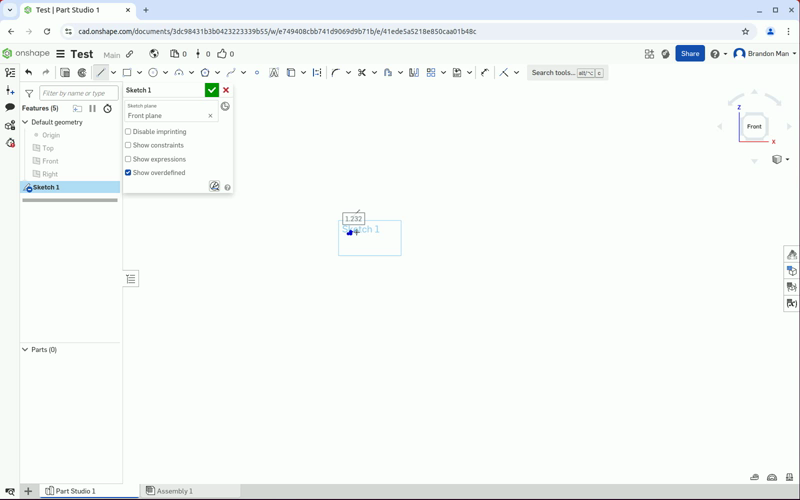
mouse_move(386, 231)
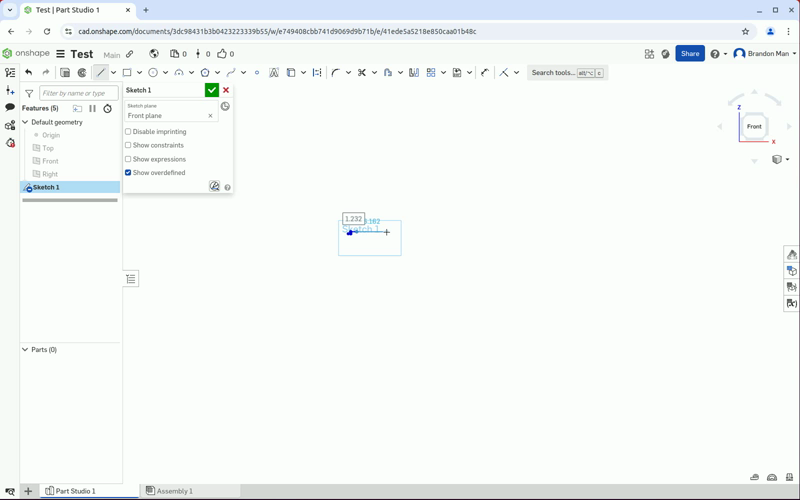
mouse_move(356, 223)
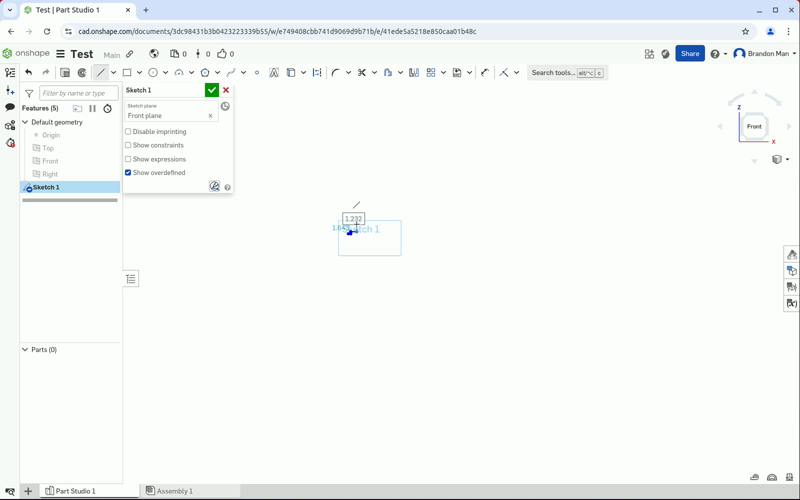
click(356, 223)
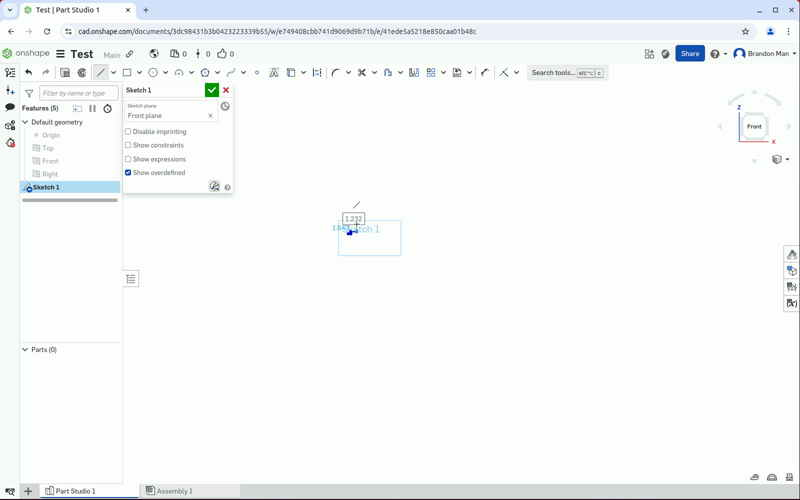
key_up(shift)
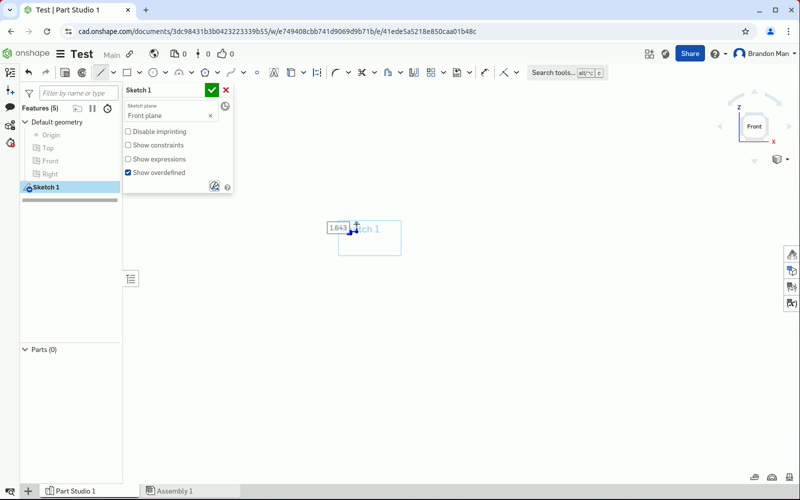
key_down(shift)
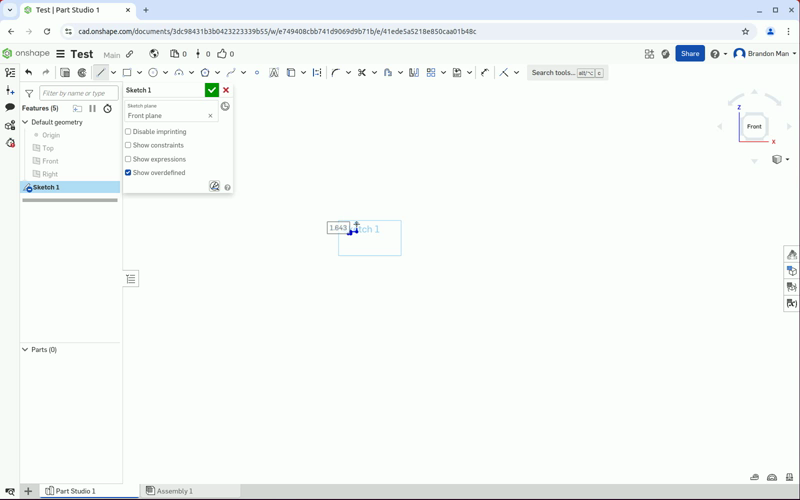
mouse_move(386, 223)
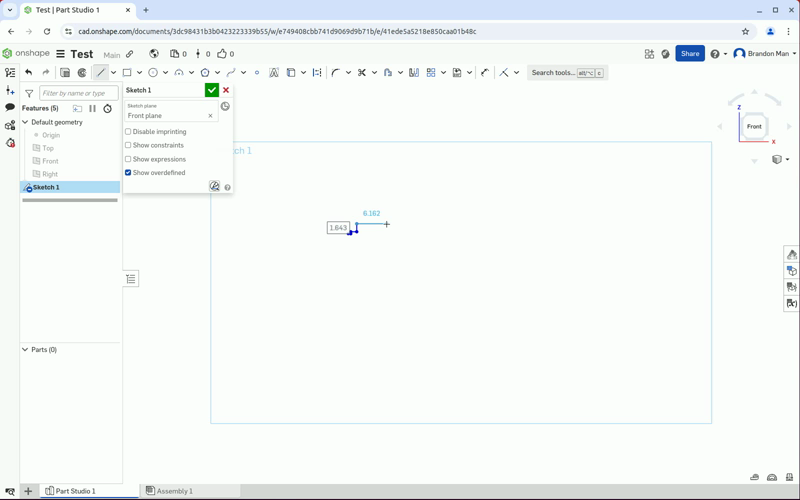
mouse_move(350, 223)
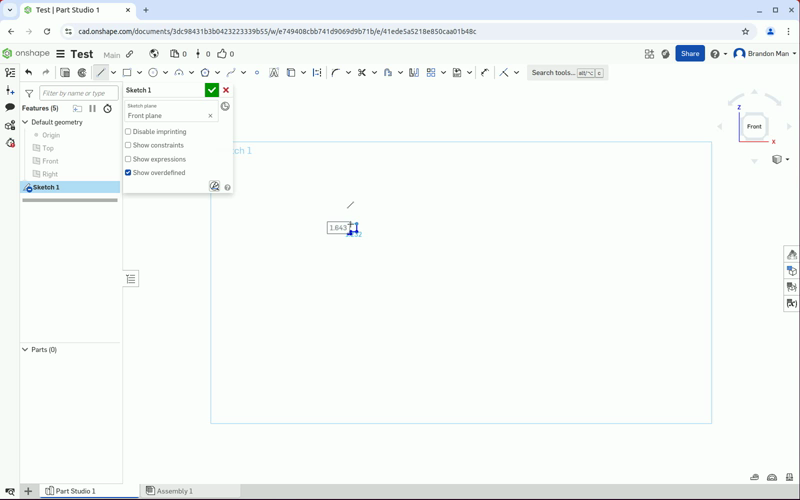
scroll(6)
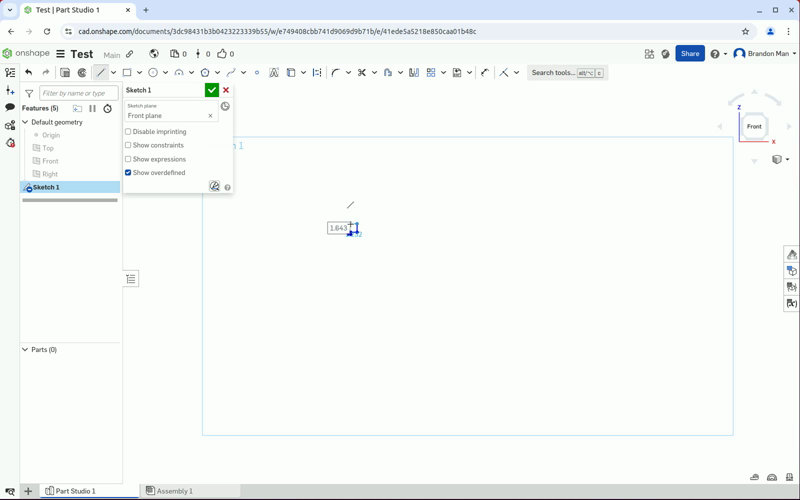
scroll(6)
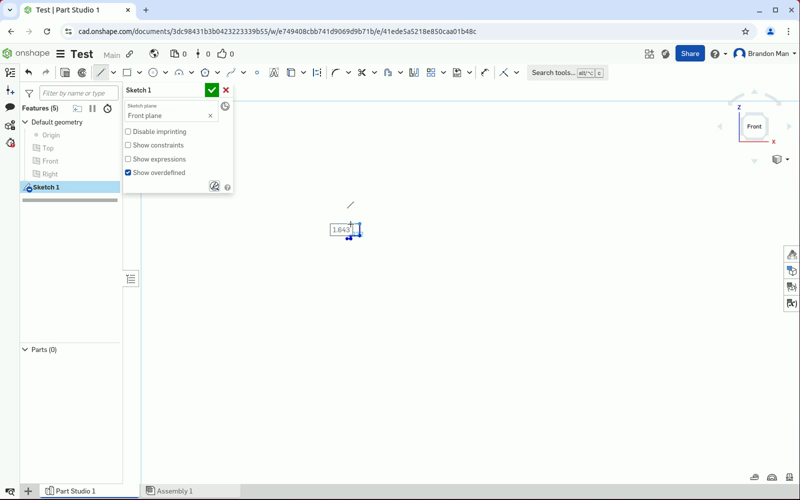
scroll(6)
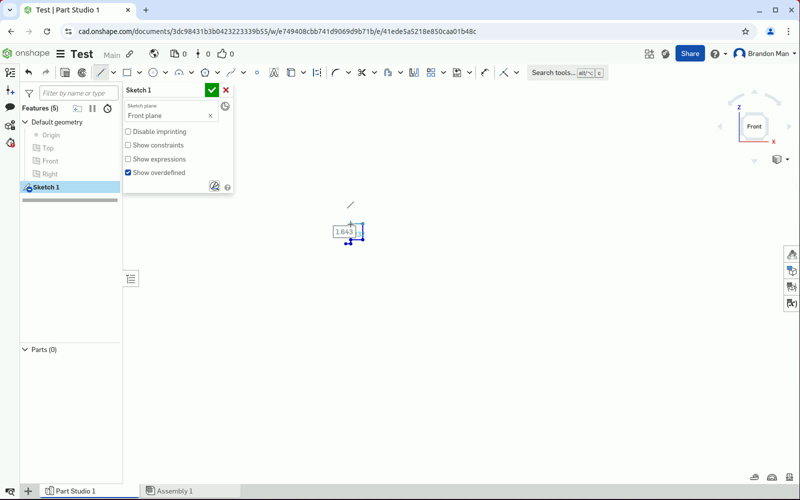
scroll(6)
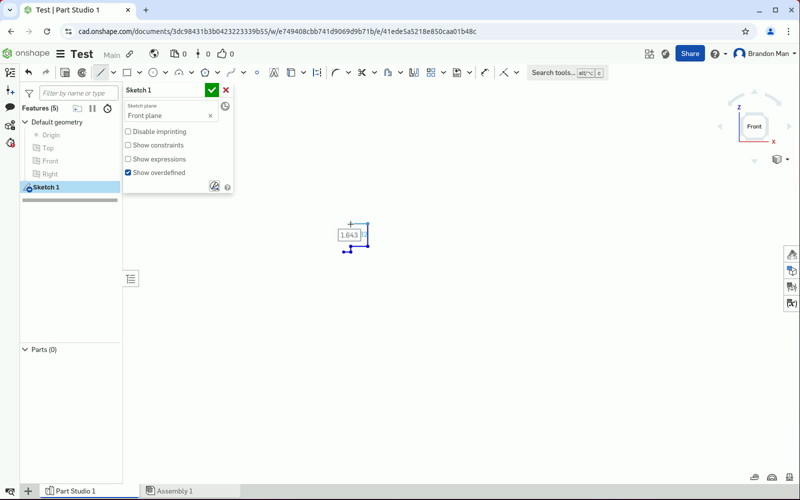
scroll(6)
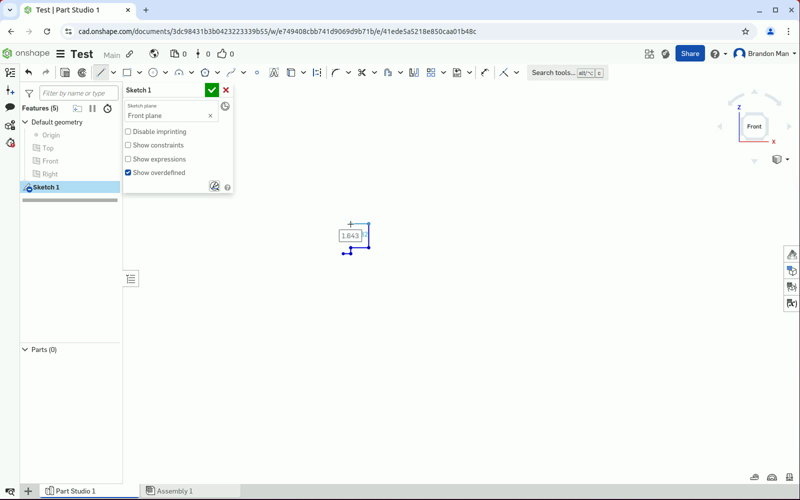
scroll(6)
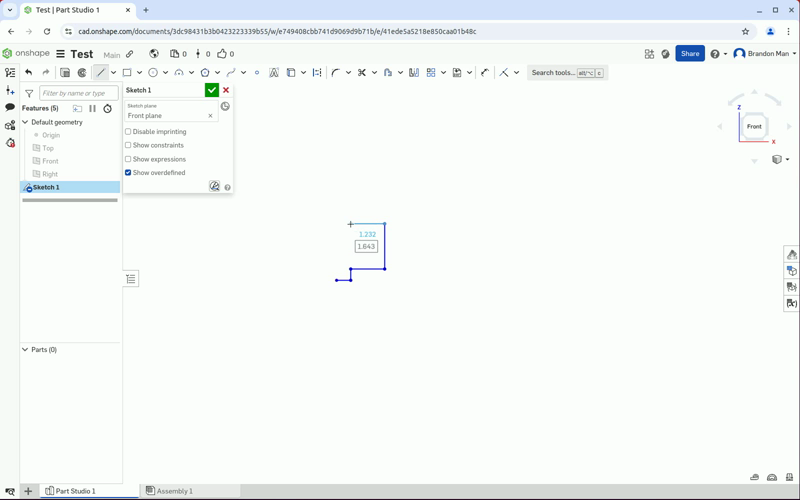
scroll(6)
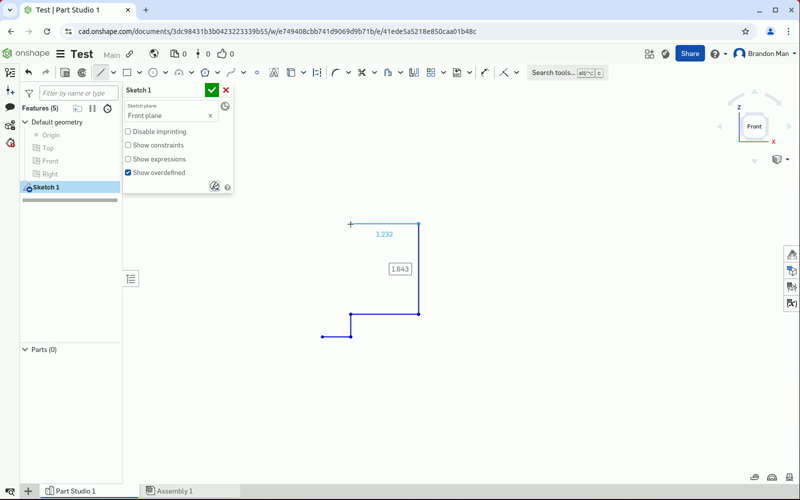
click(350, 223)
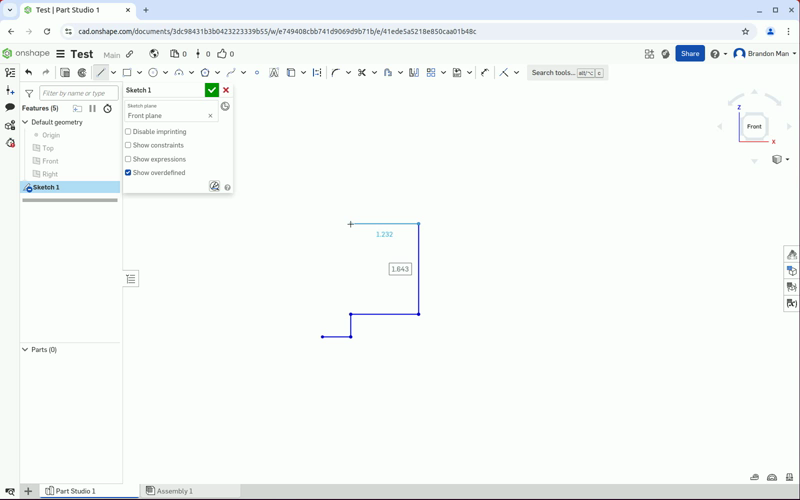
scroll(-6)
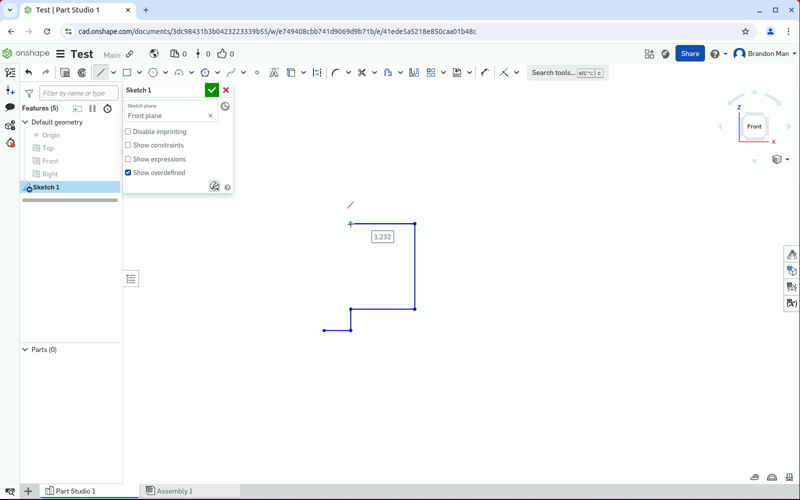
scroll(-6)
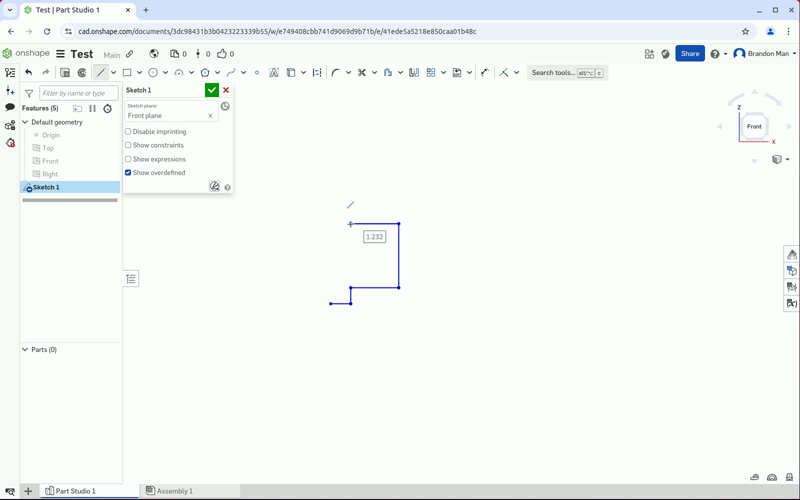
scroll(-6)
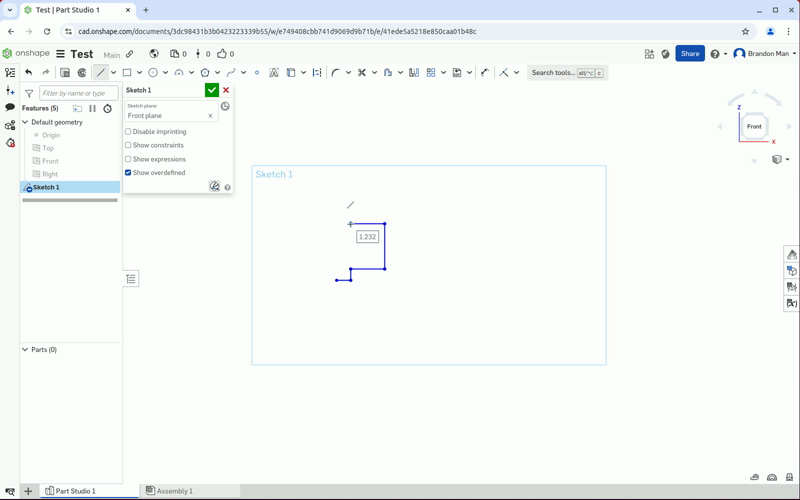
scroll(-6)
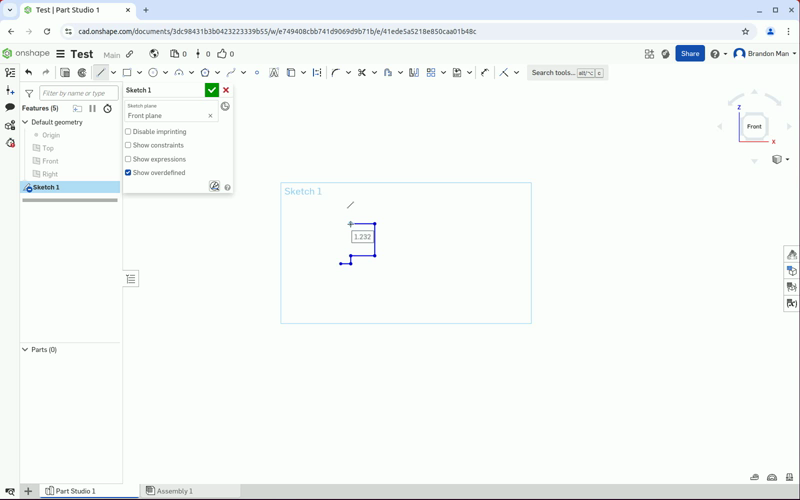
scroll(-6)
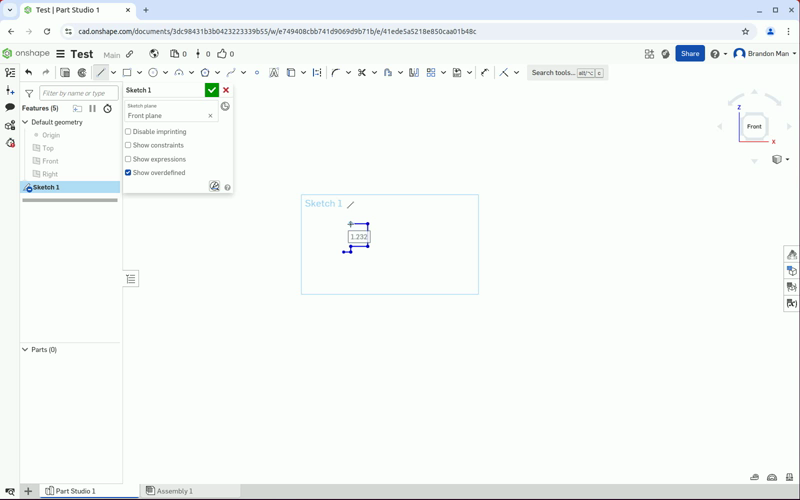
scroll(-6)
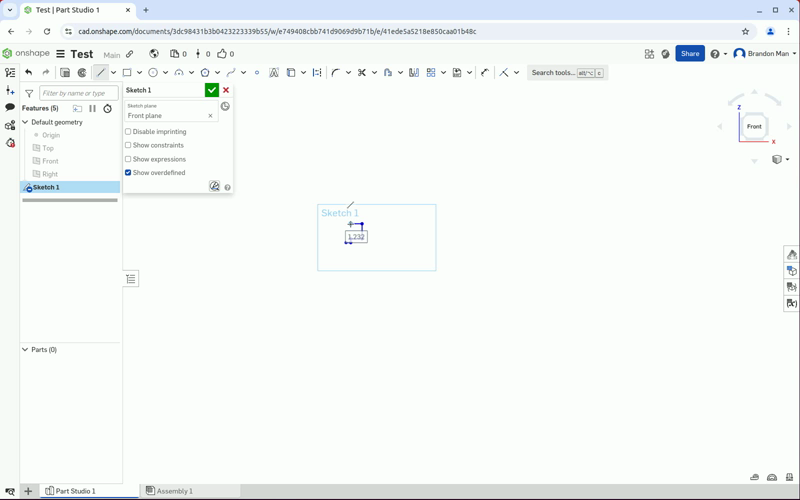
scroll(-6)
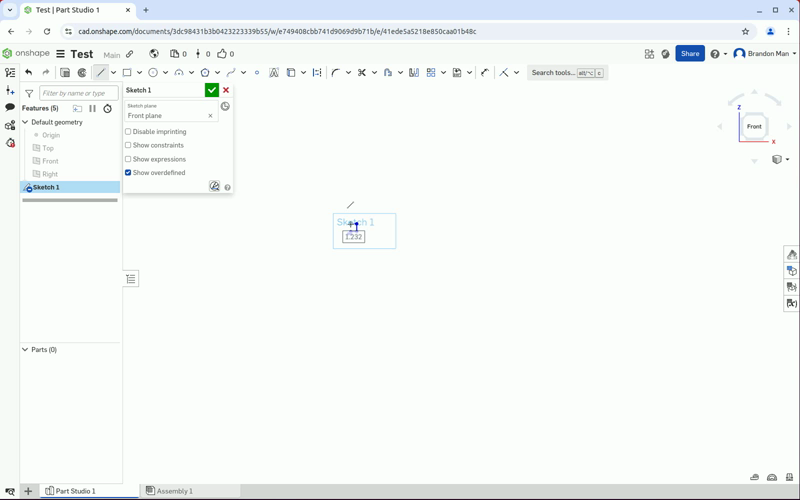
key_up(shift)
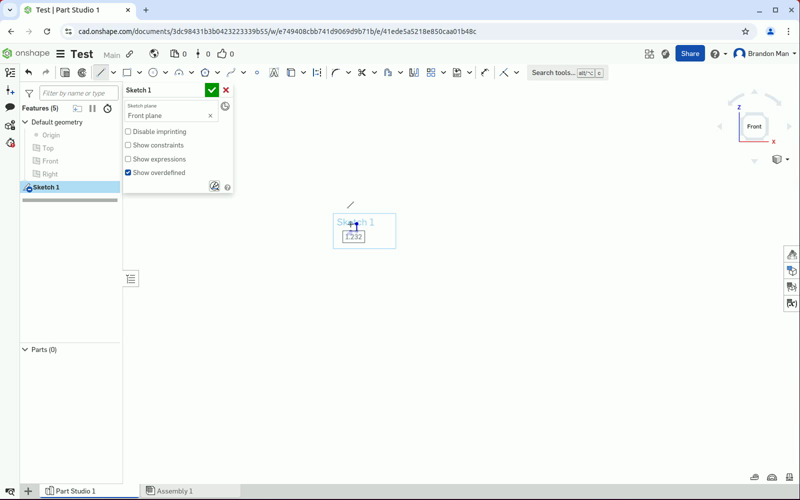
key_down(shift)
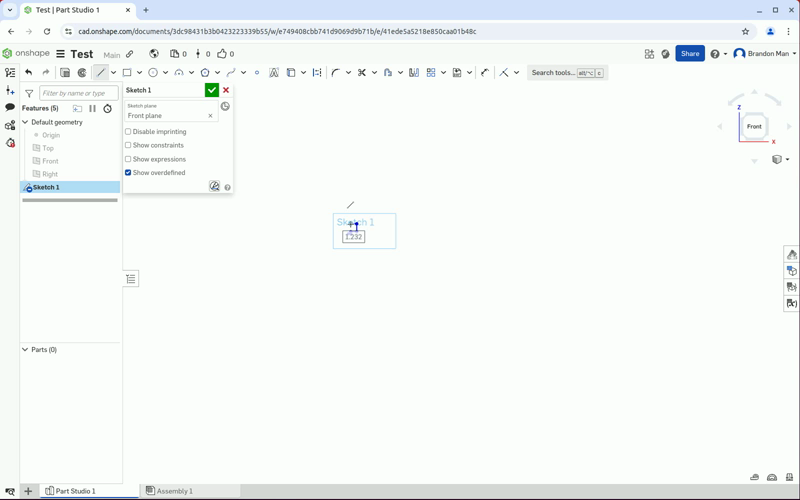
mouse_move(380, 223)
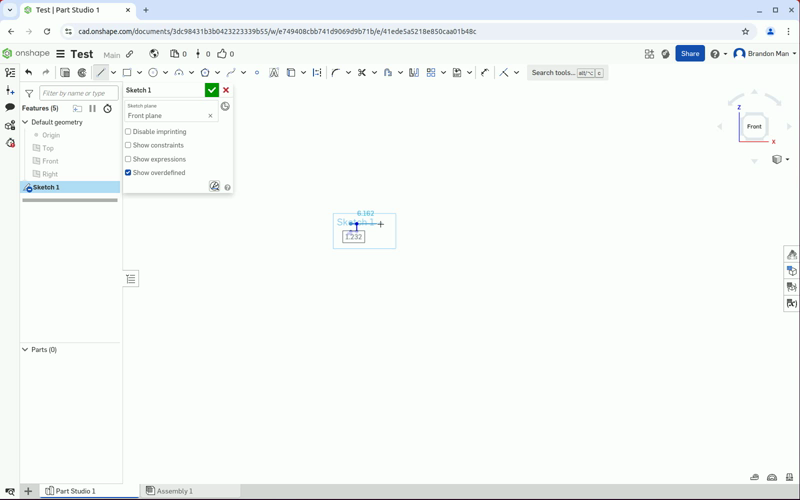
mouse_move(350, 222)
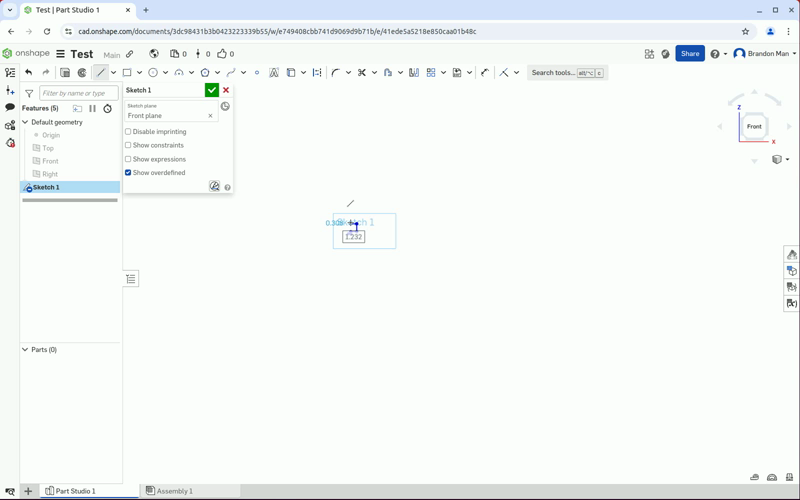
scroll(6)
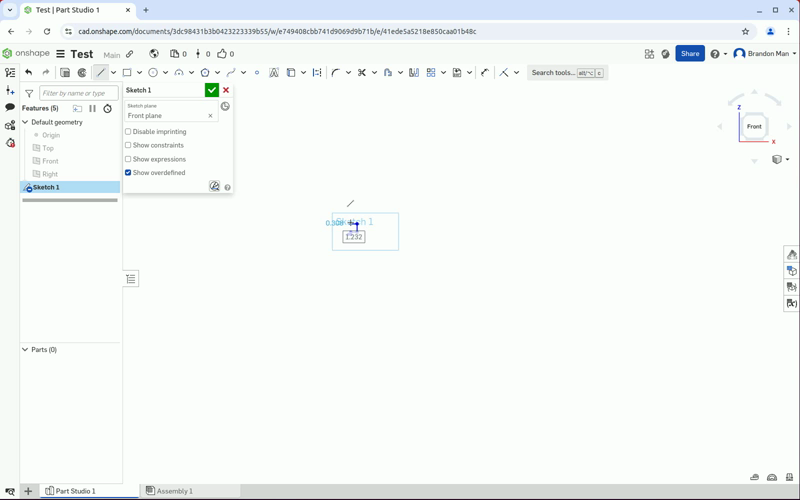
scroll(6)
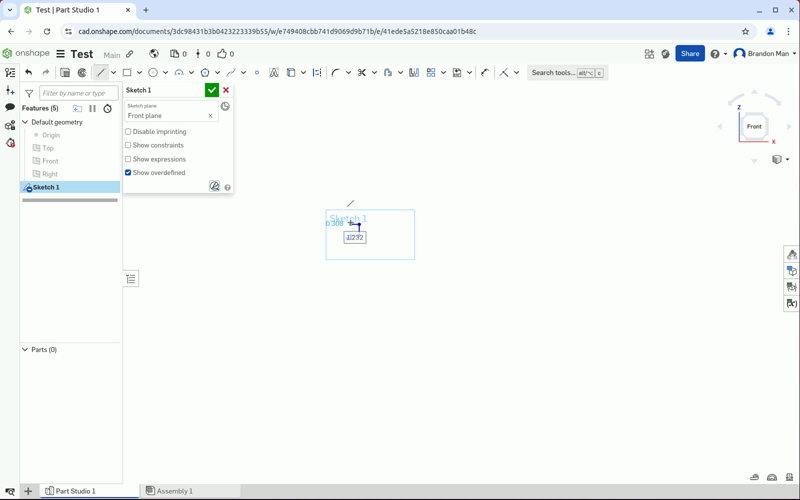
scroll(6)
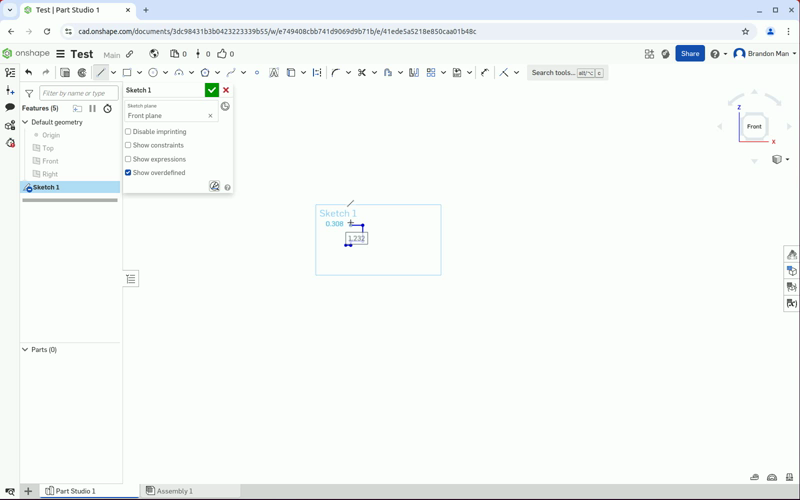
scroll(6)
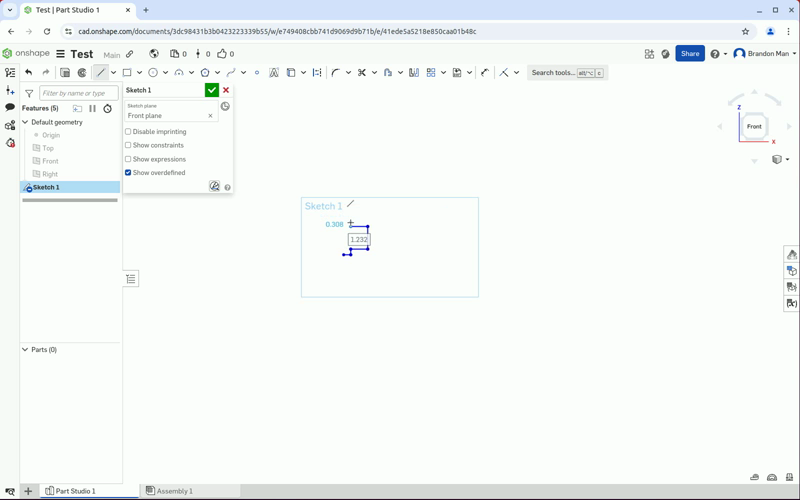
scroll(6)
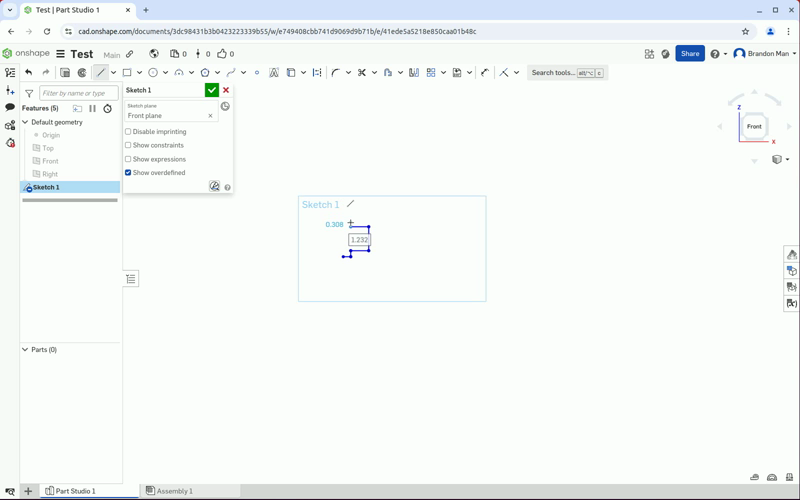
scroll(6)
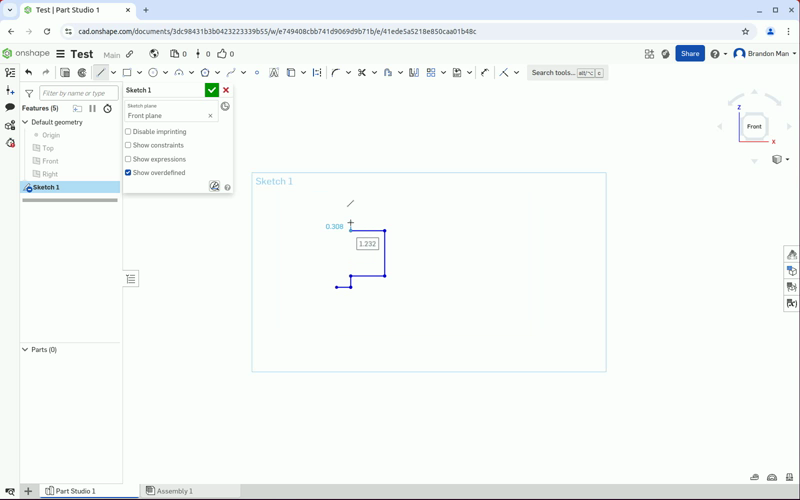
scroll(6)
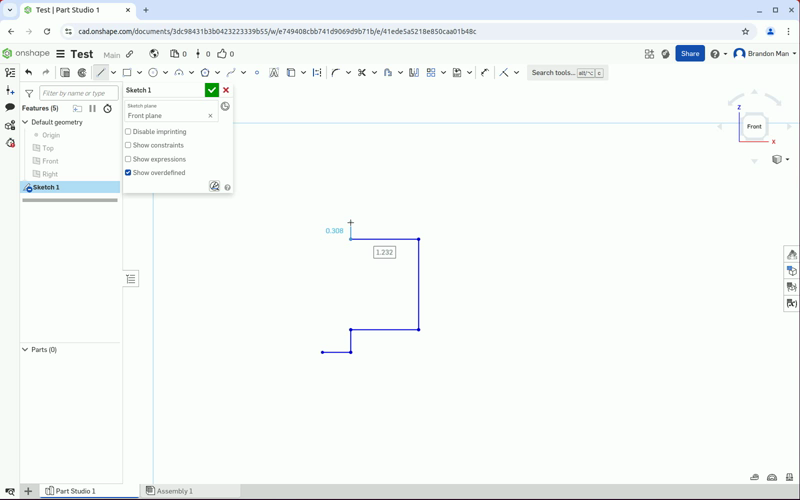
click(350, 222)
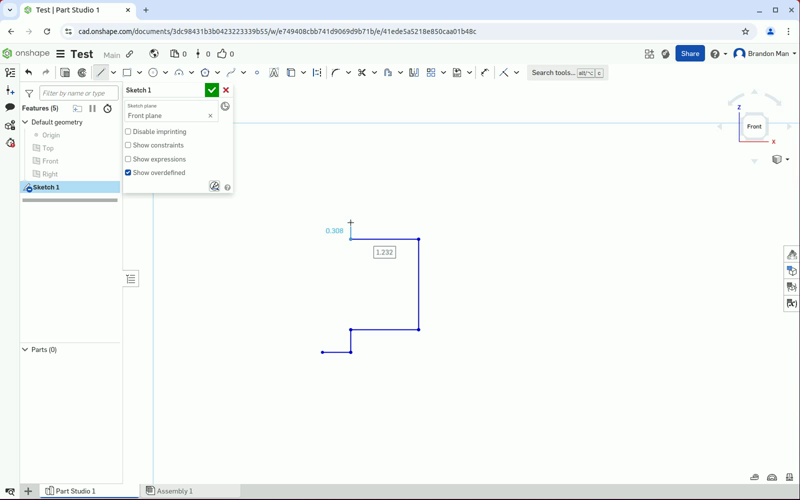
scroll(-6)
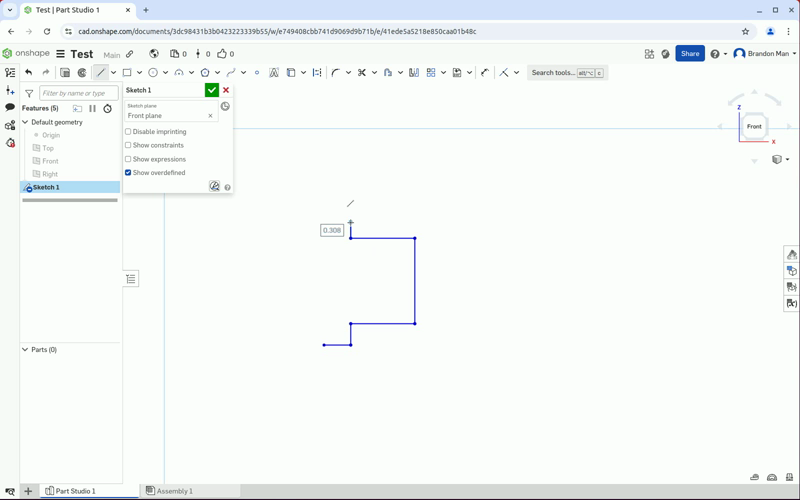
scroll(-6)
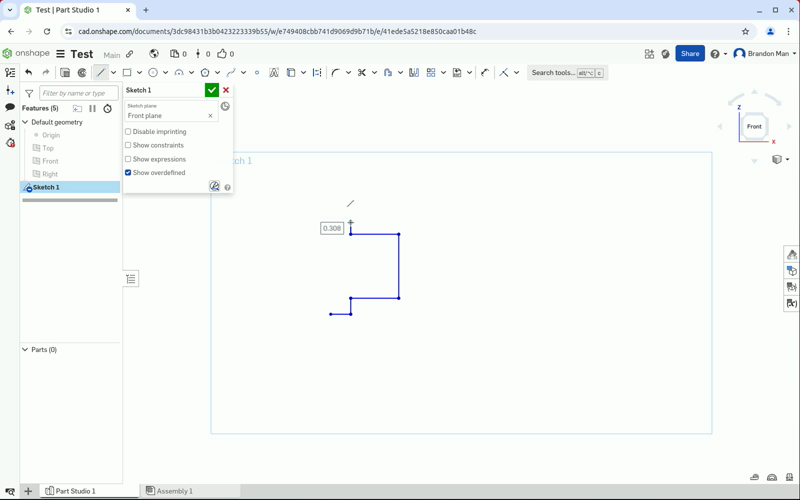
scroll(-6)
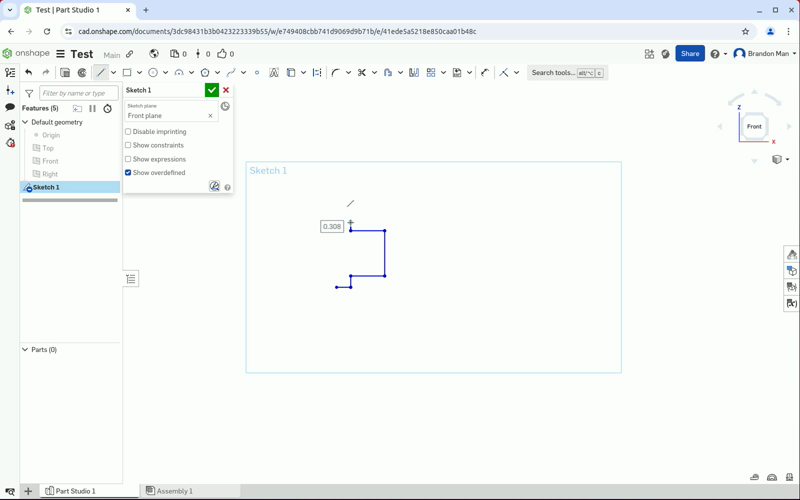
scroll(-6)
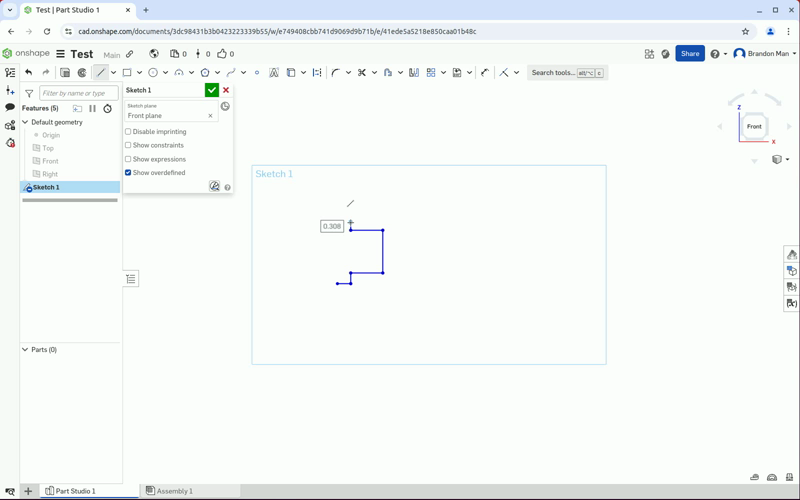
scroll(-6)
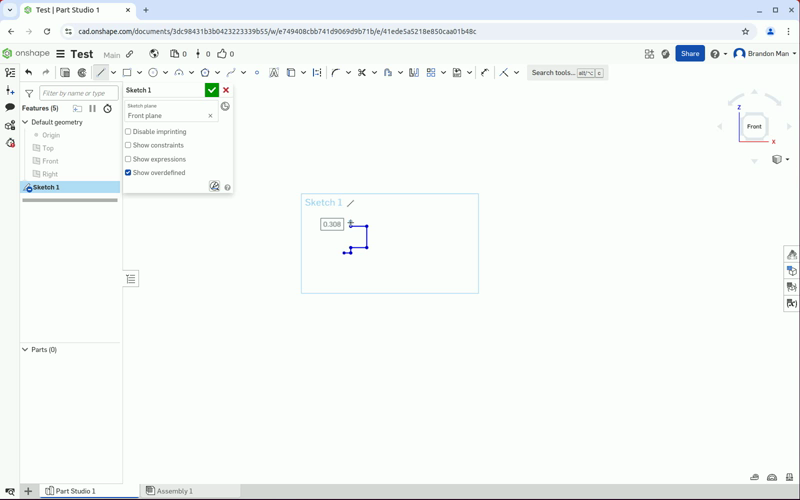
scroll(-6)
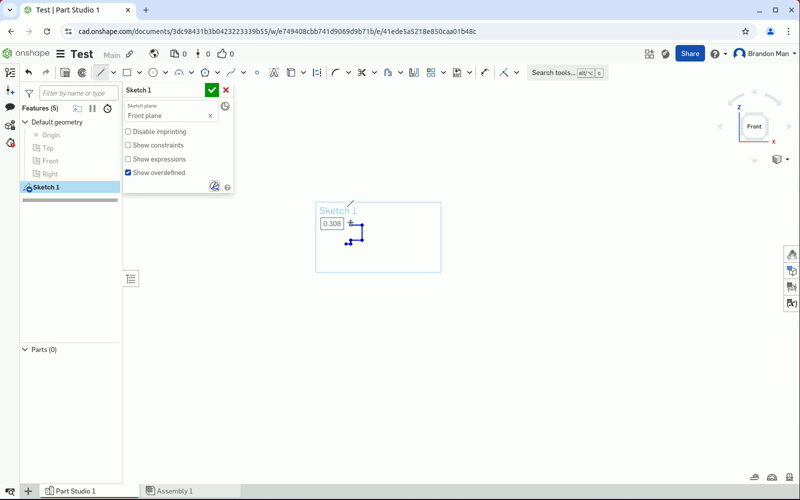
scroll(-6)
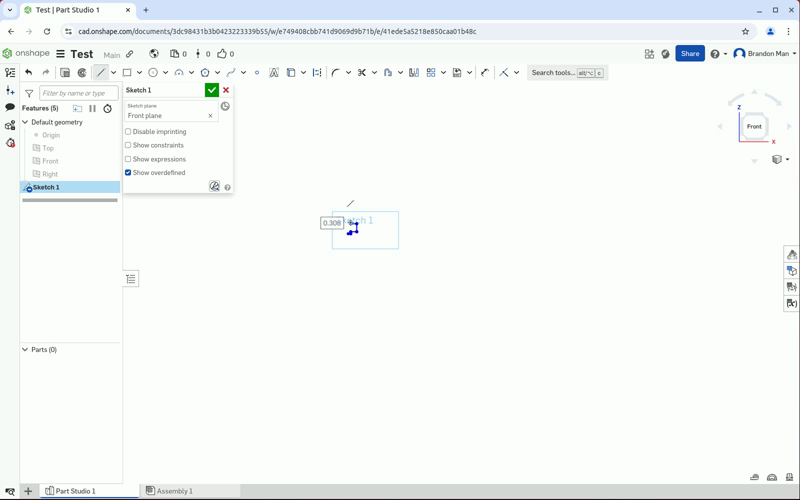
key_up(shift)
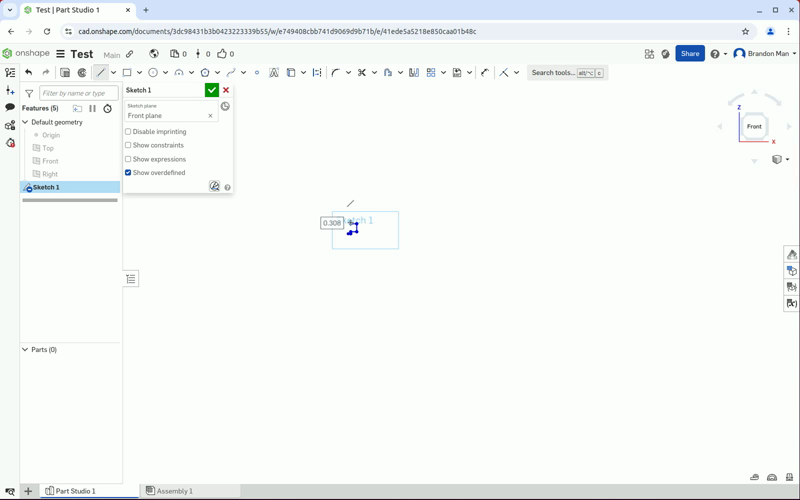
key_down(shift)
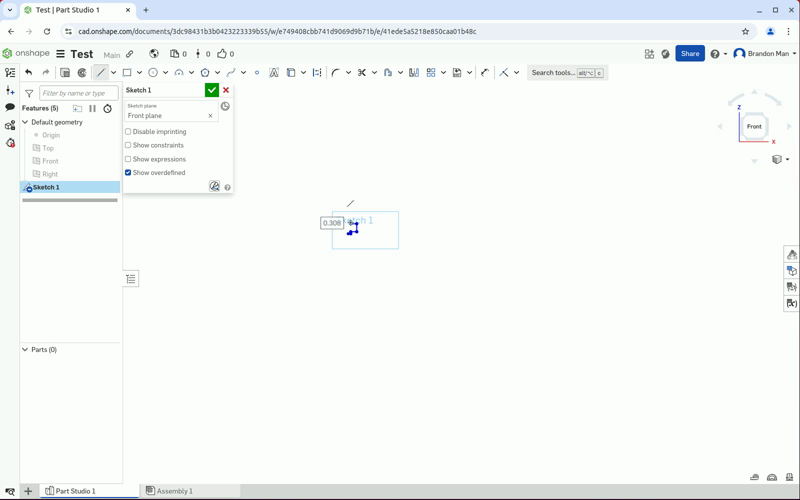
mouse_move(380, 222)
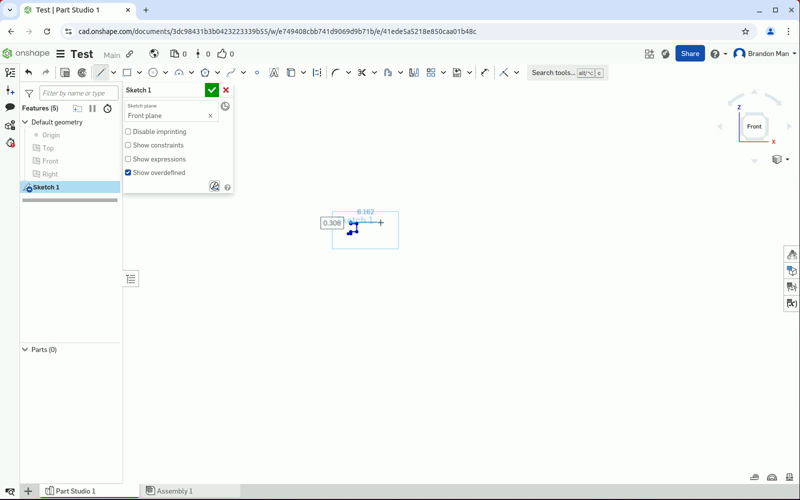
mouse_move(348, 222)
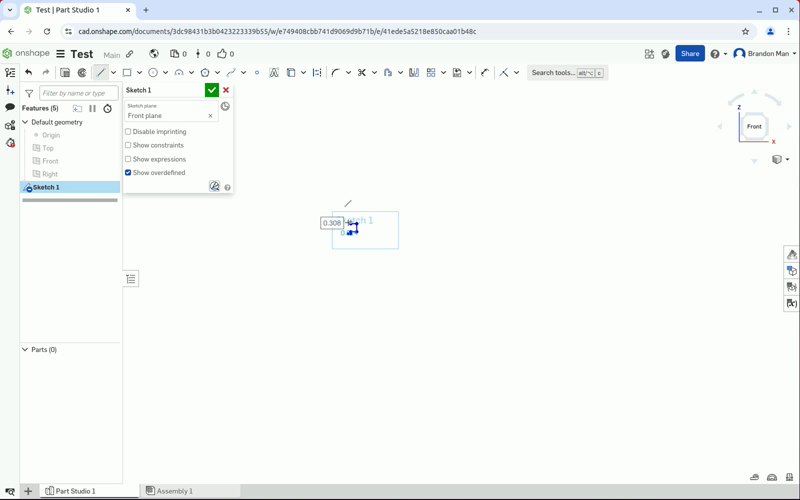
scroll(6)
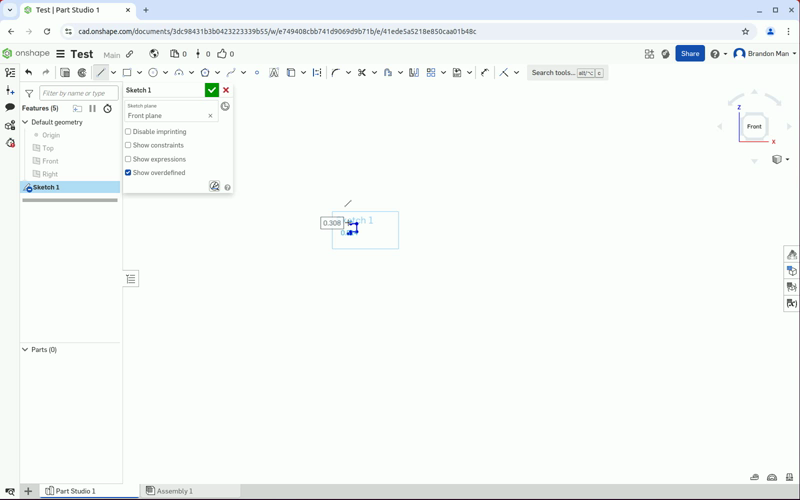
scroll(6)
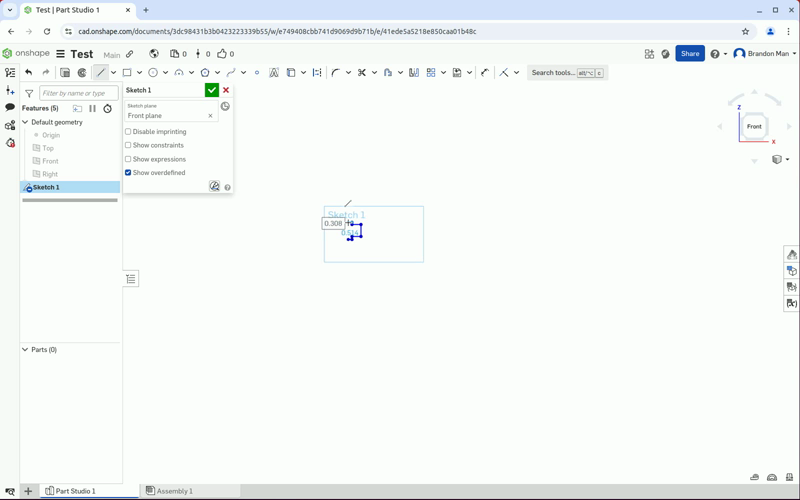
scroll(6)
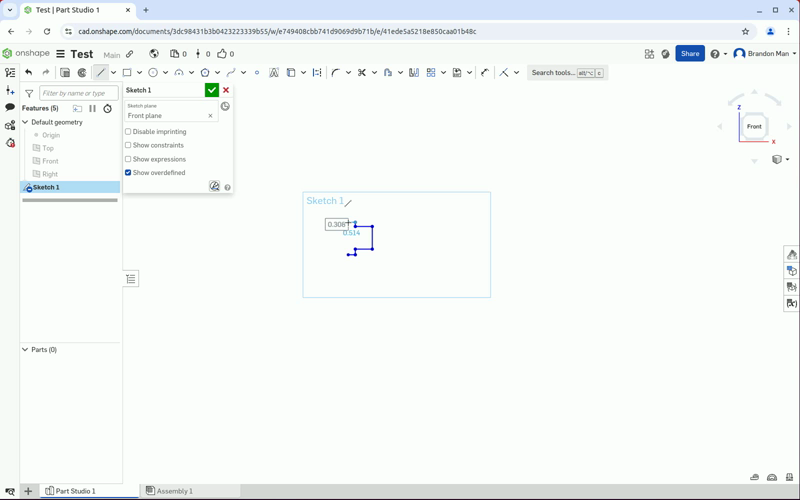
scroll(6)
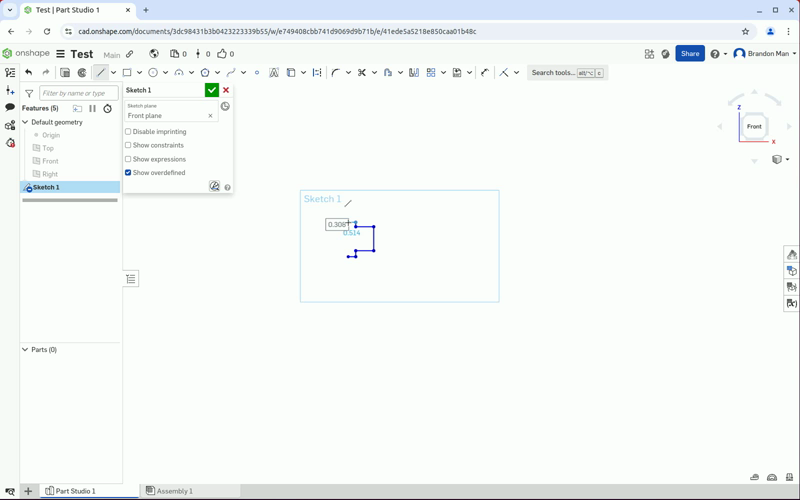
scroll(6)
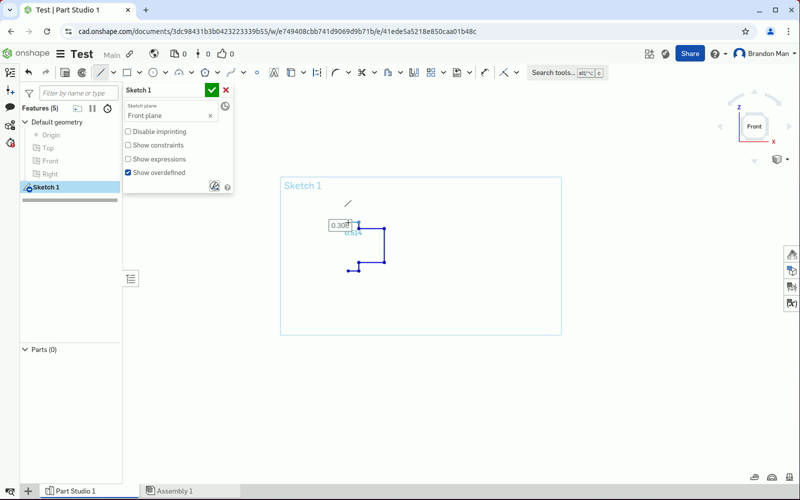
scroll(6)
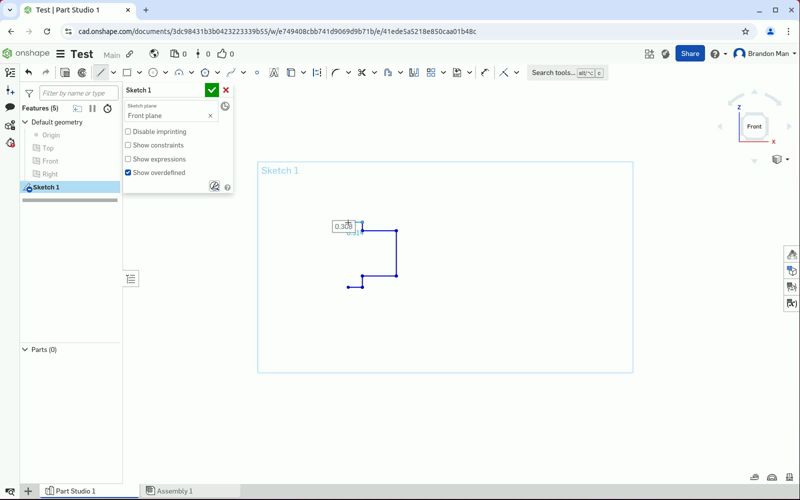
scroll(6)
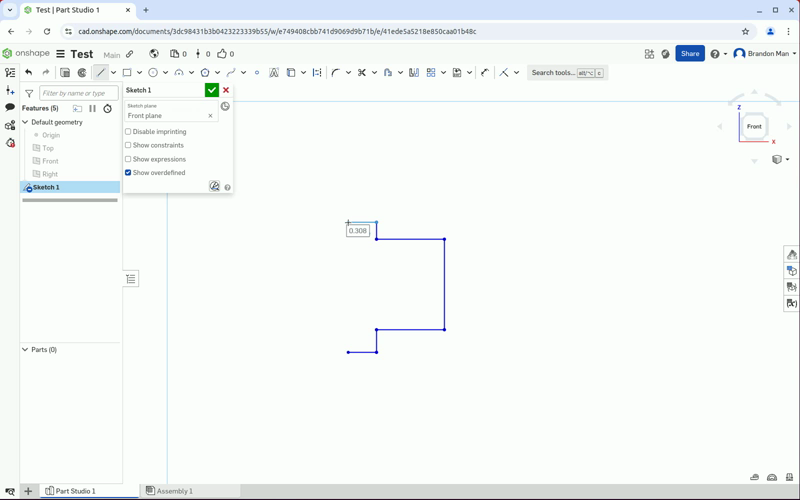
click(348, 222)
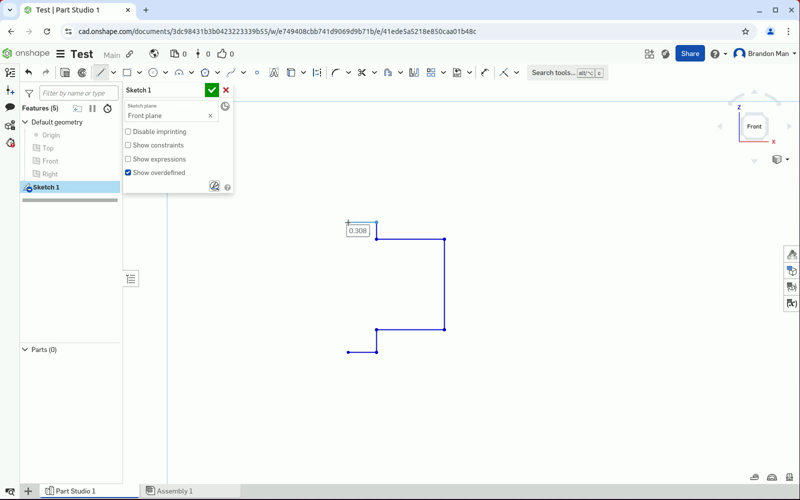
scroll(-6)
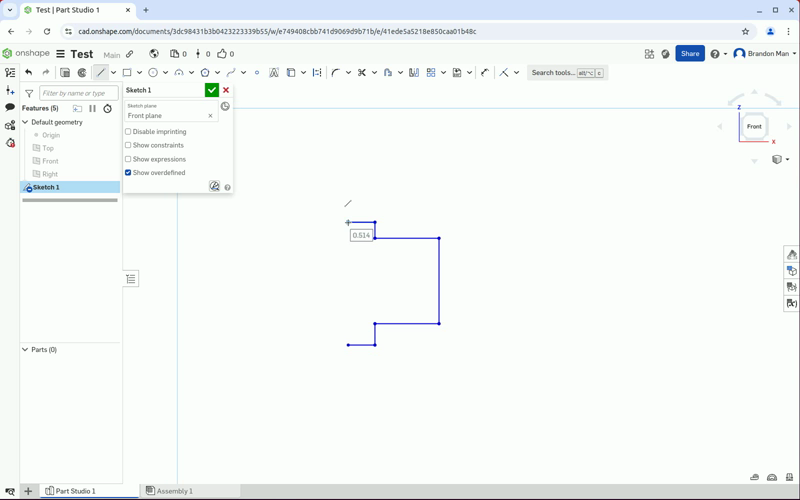
scroll(-6)
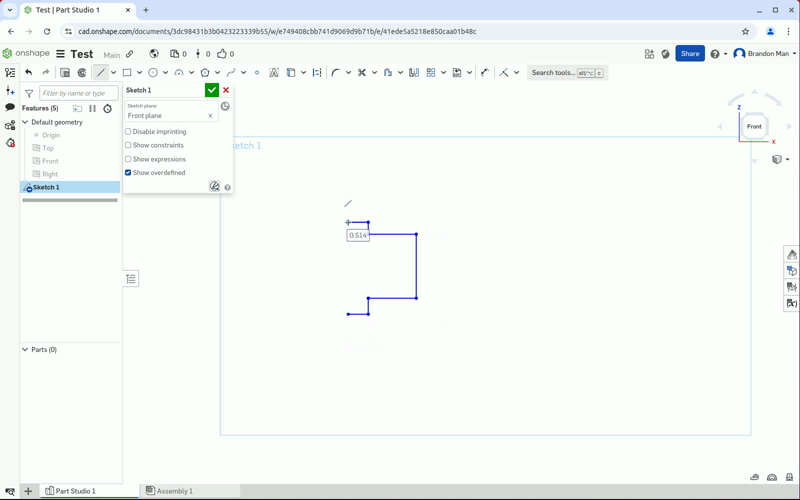
scroll(-6)
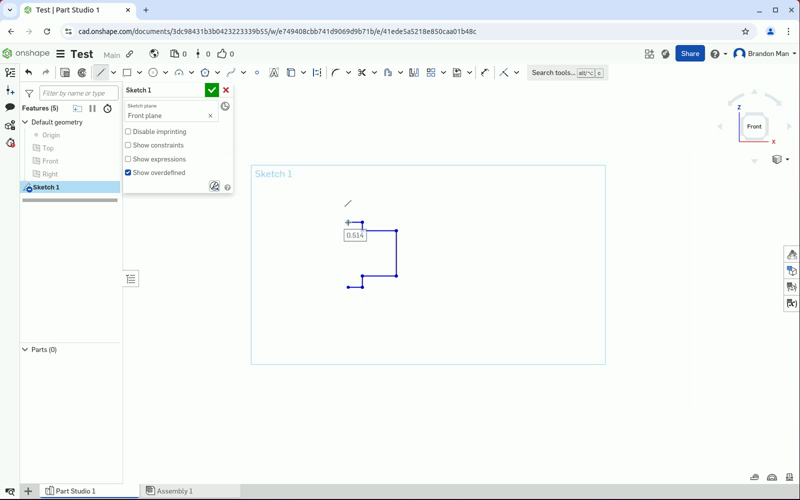
scroll(-6)
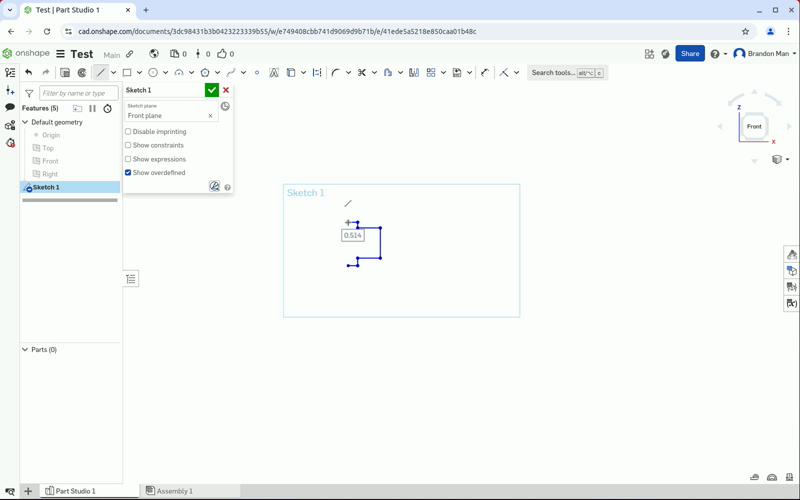
scroll(-6)
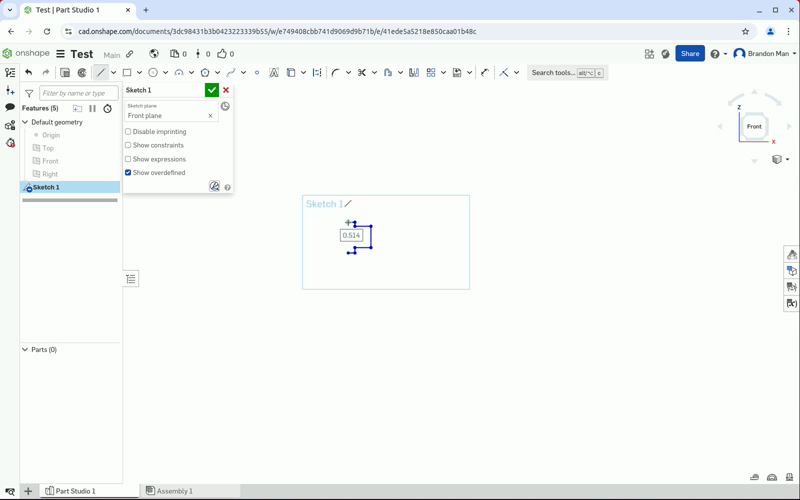
scroll(-6)
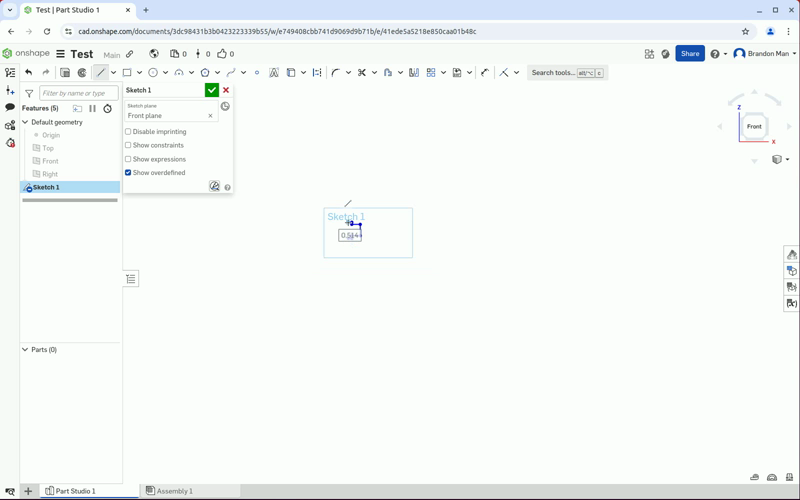
scroll(-6)
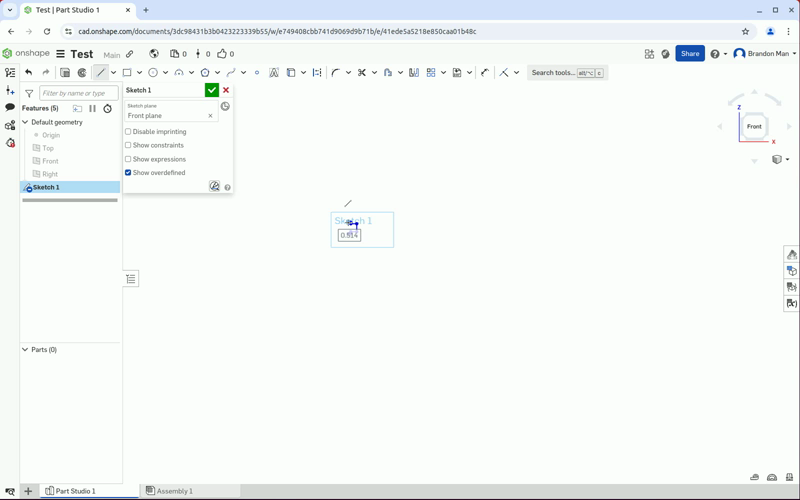
key_up(shift)
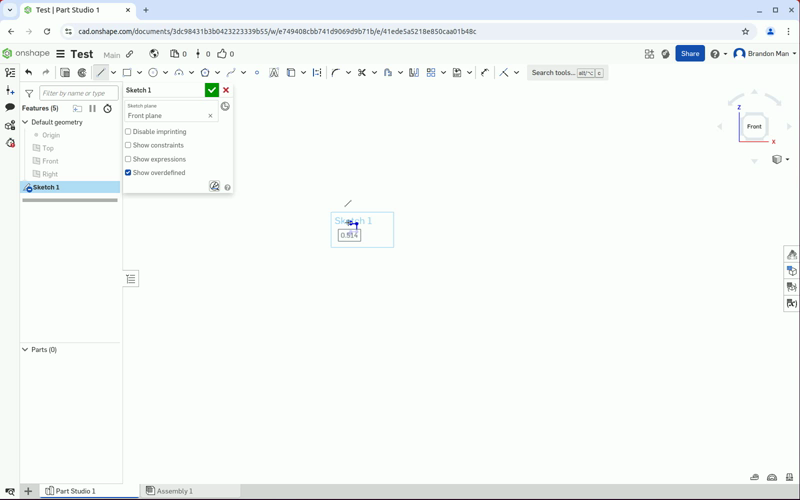
mouse_move(378, 222)
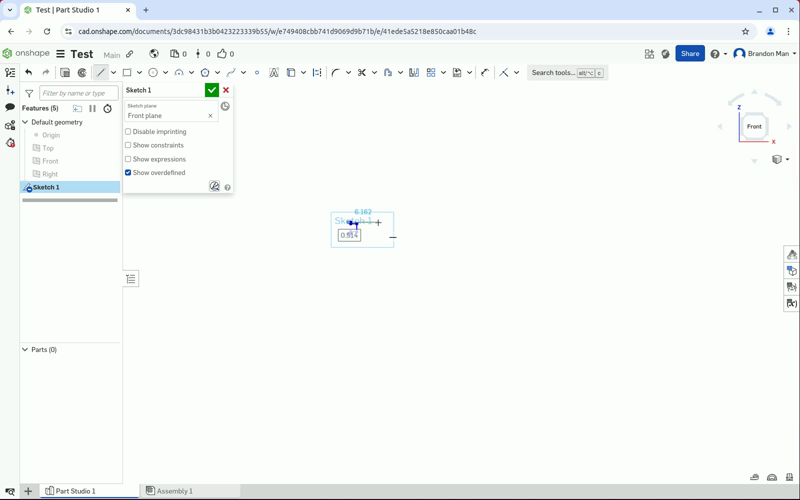
key_down(shift)
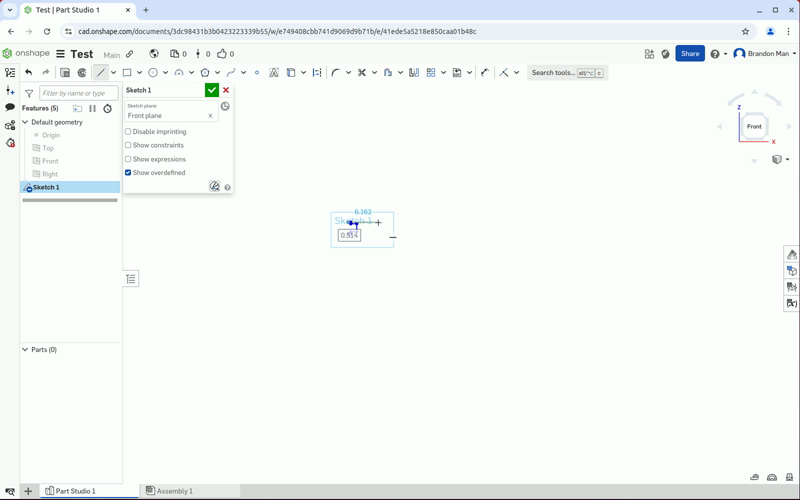
mouse_move(348, 233)
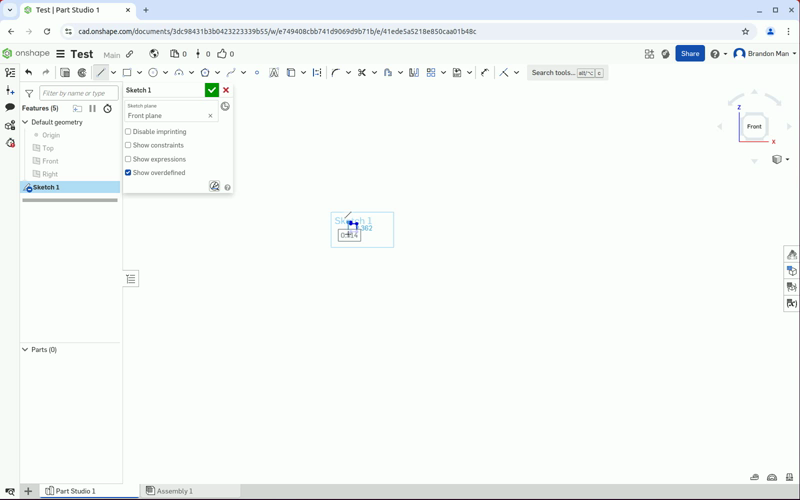
scroll(6)
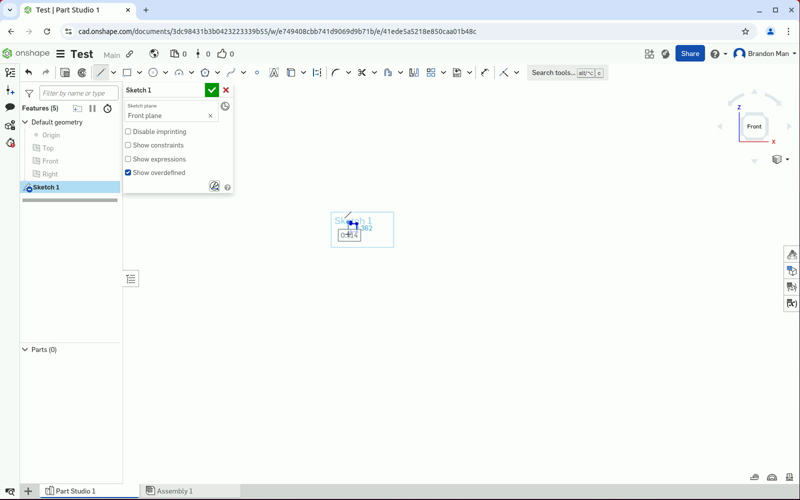
scroll(6)
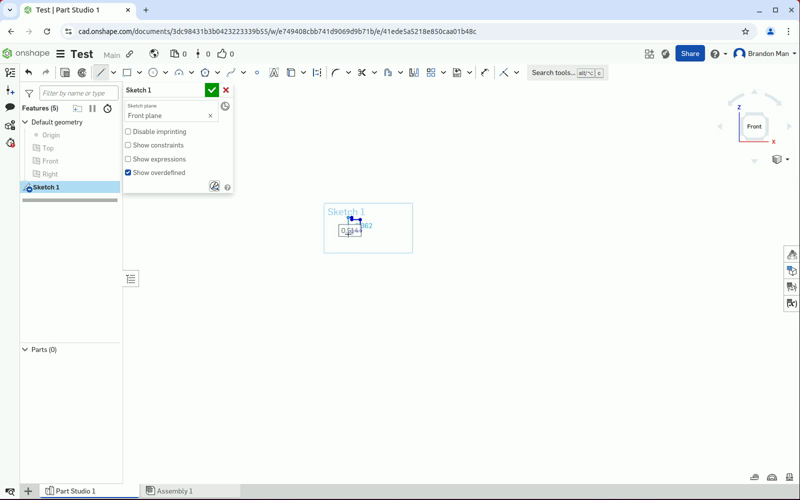
scroll(6)
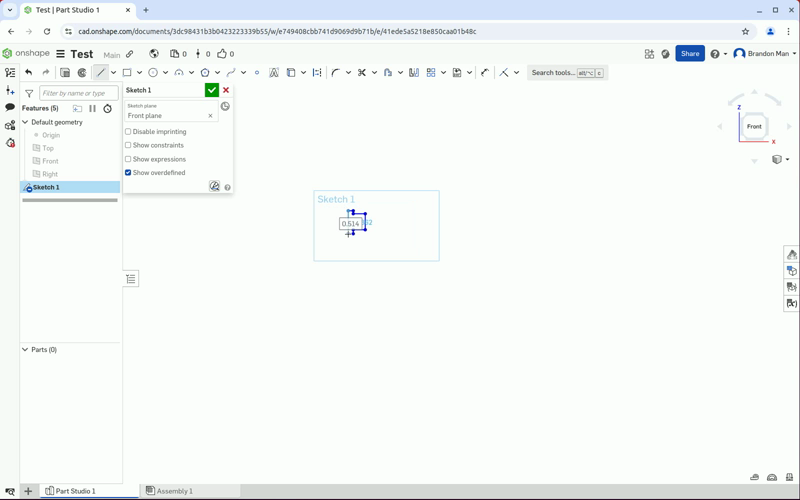
scroll(6)
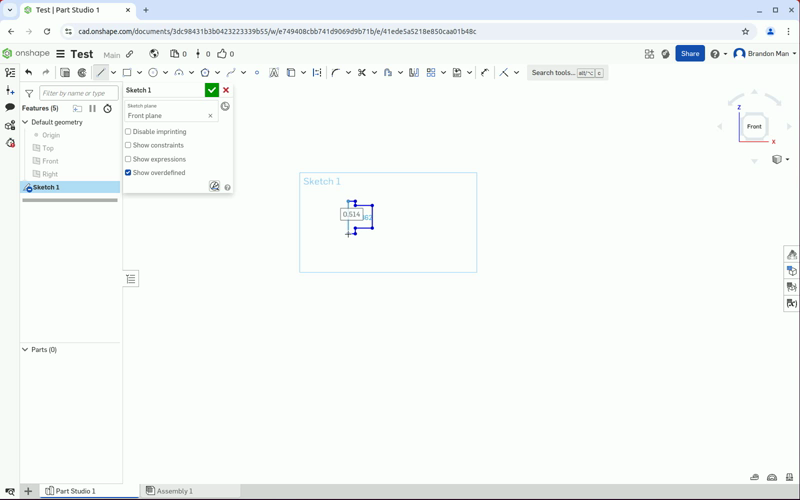
scroll(6)
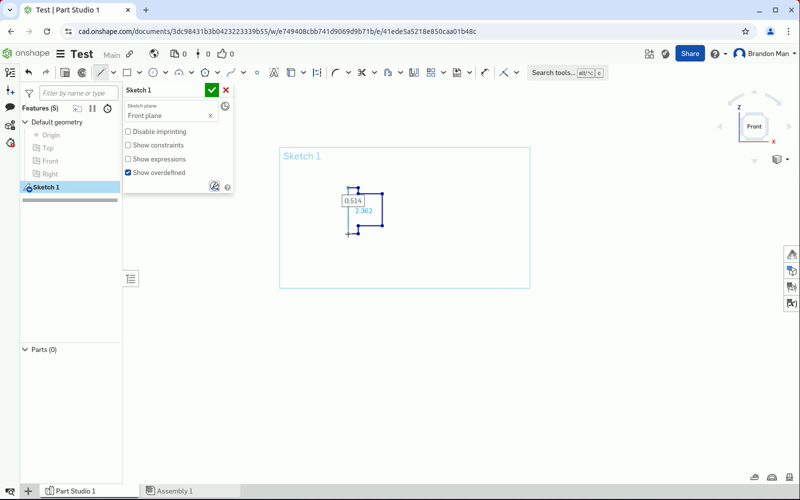
scroll(6)
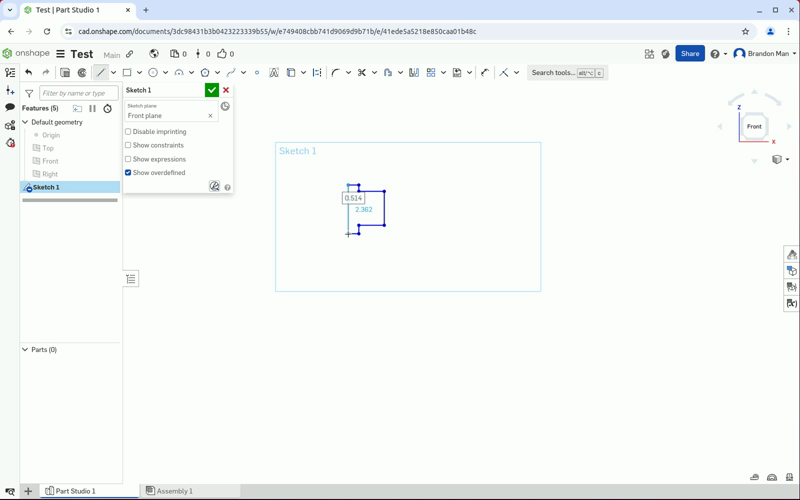
scroll(6)
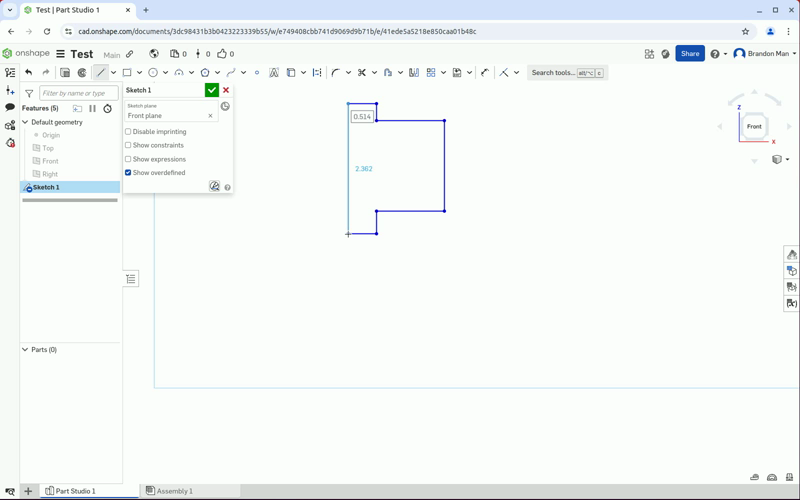
key_up(shift)
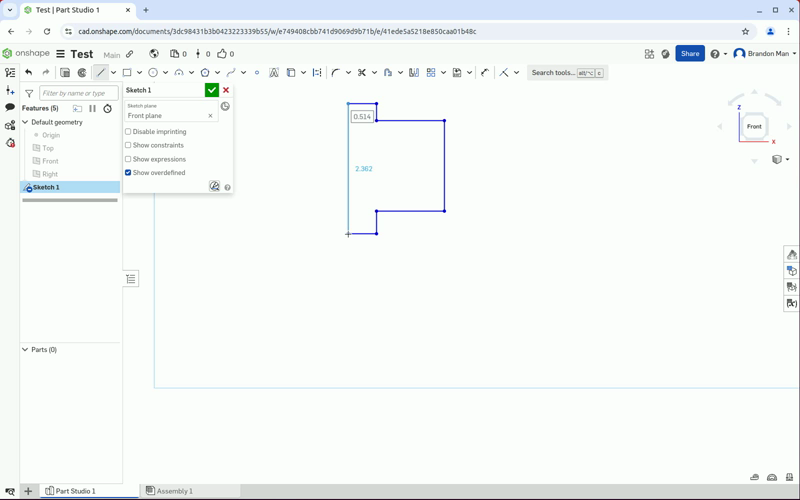
click(348, 233)
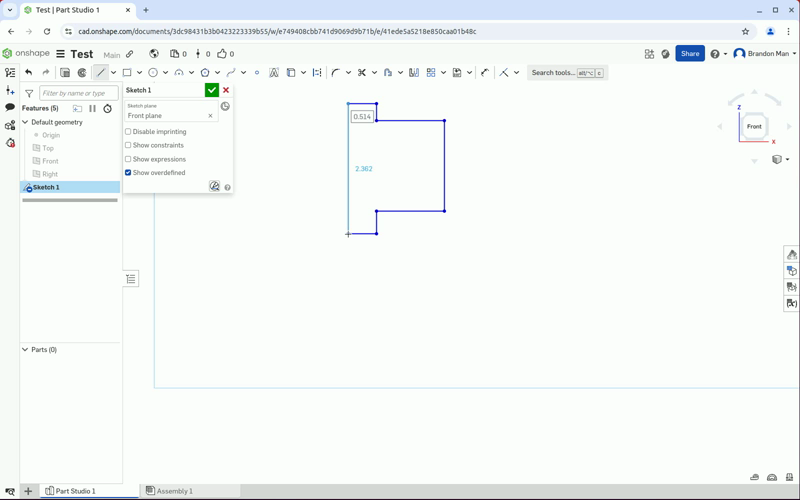
scroll(-6)
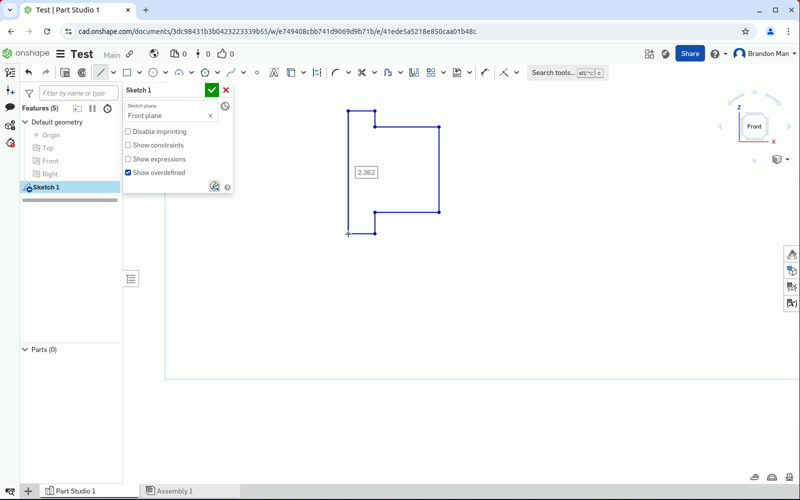
scroll(-6)
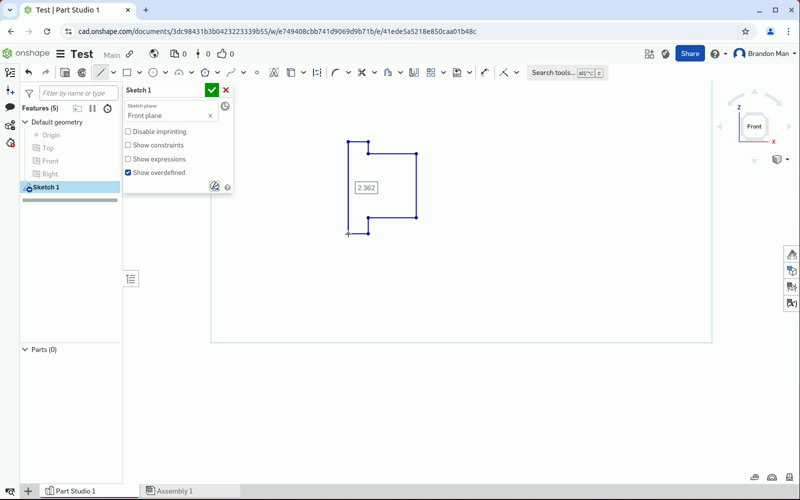
scroll(-6)
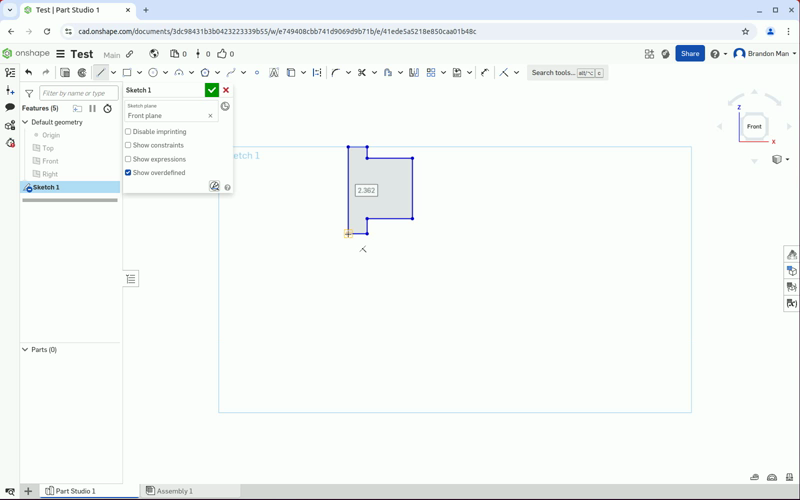
scroll(-6)
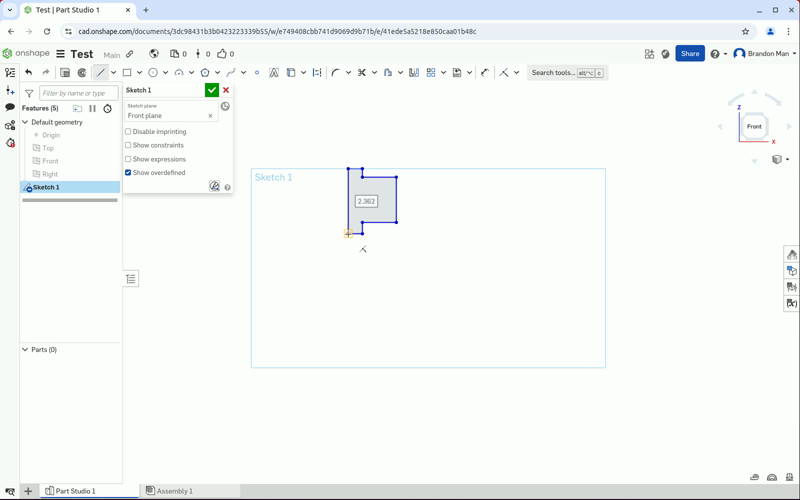
scroll(-6)
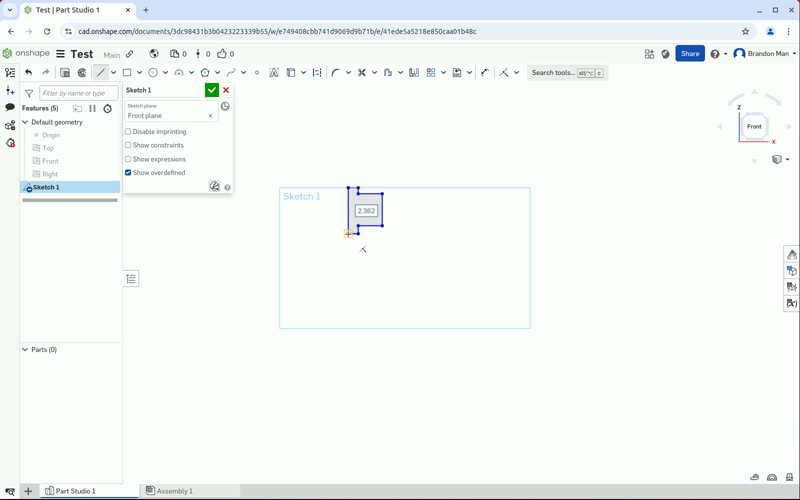
scroll(-6)
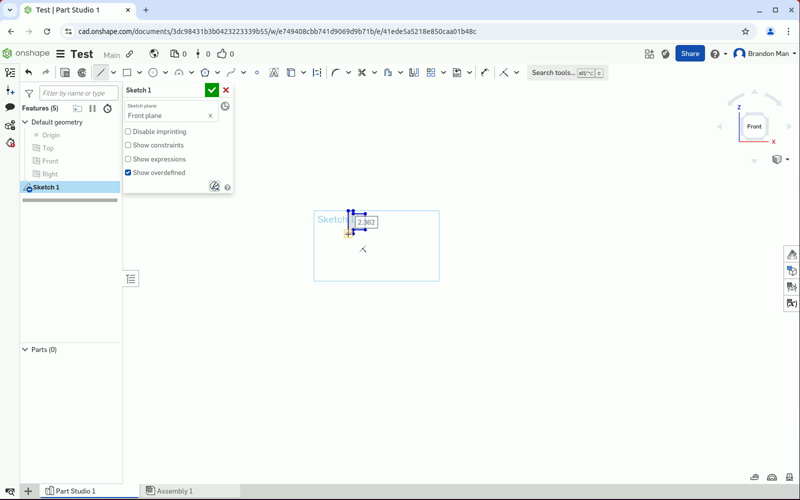
scroll(-6)
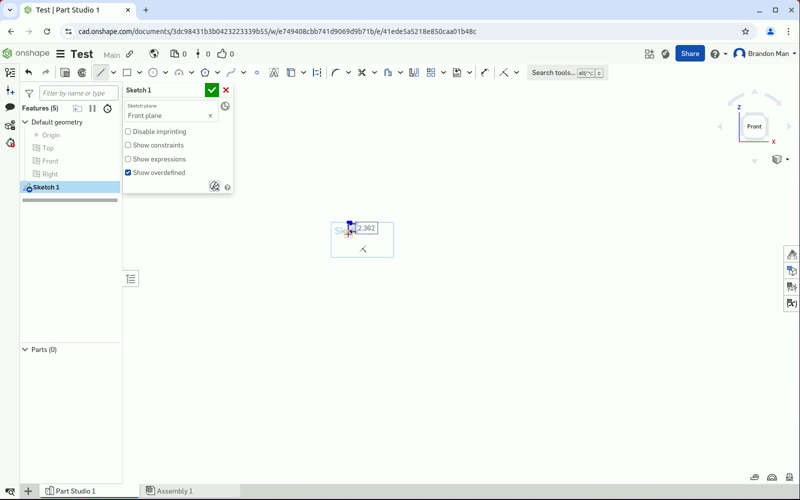
key(esc)
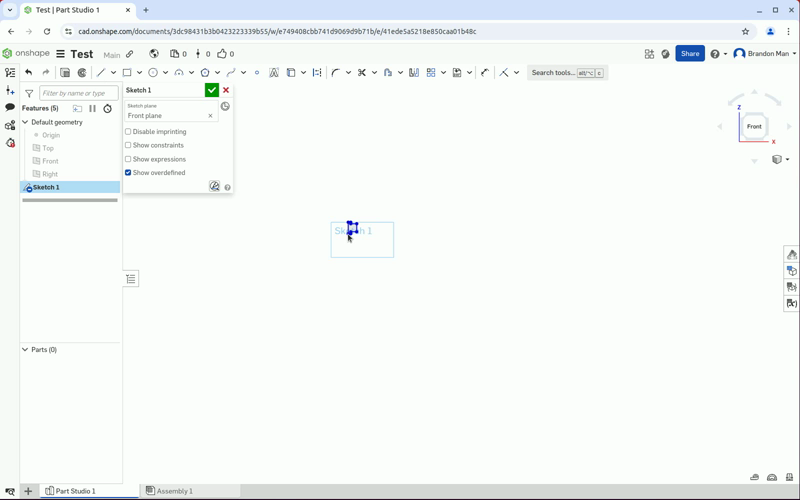
mouse_move(349, 231)
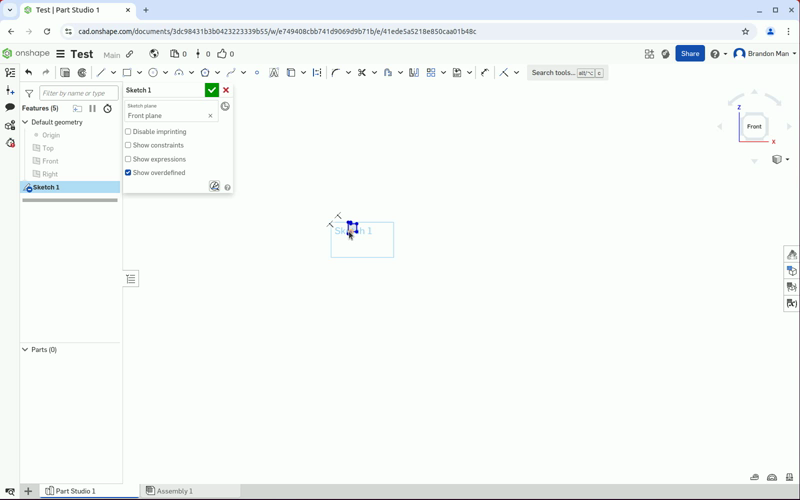
scroll(6)
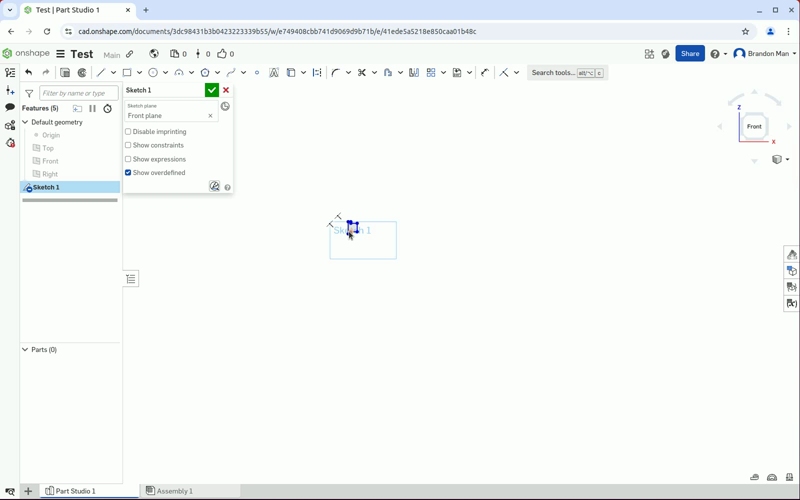
scroll(6)
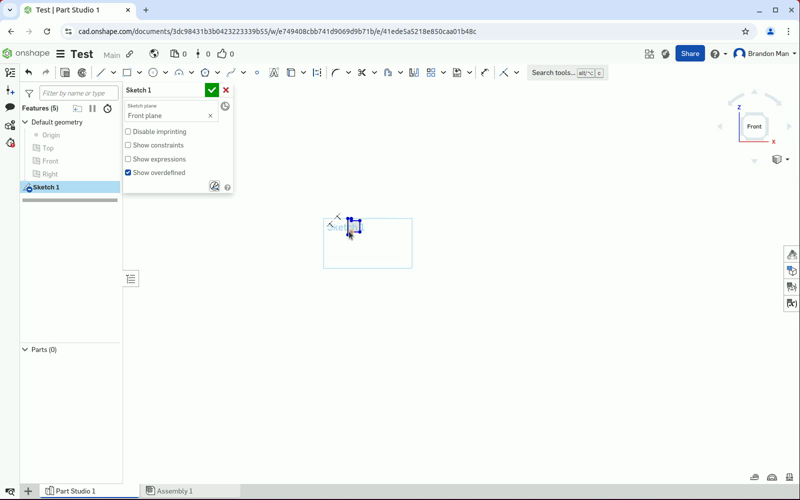
scroll(6)
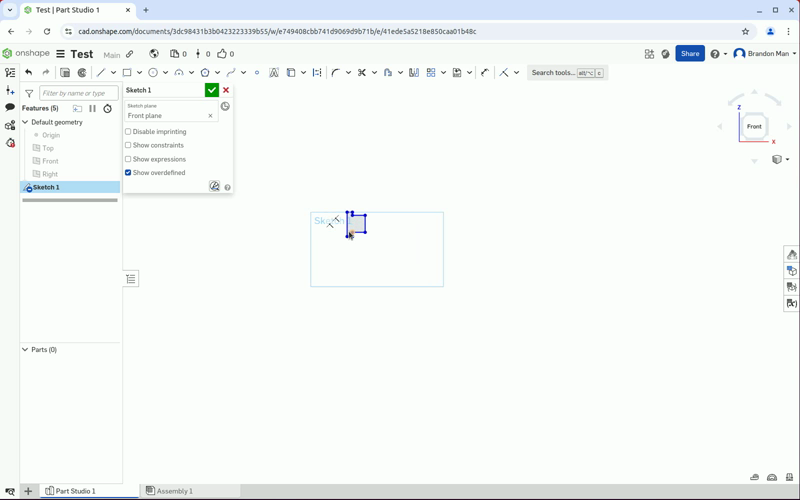
scroll(6)
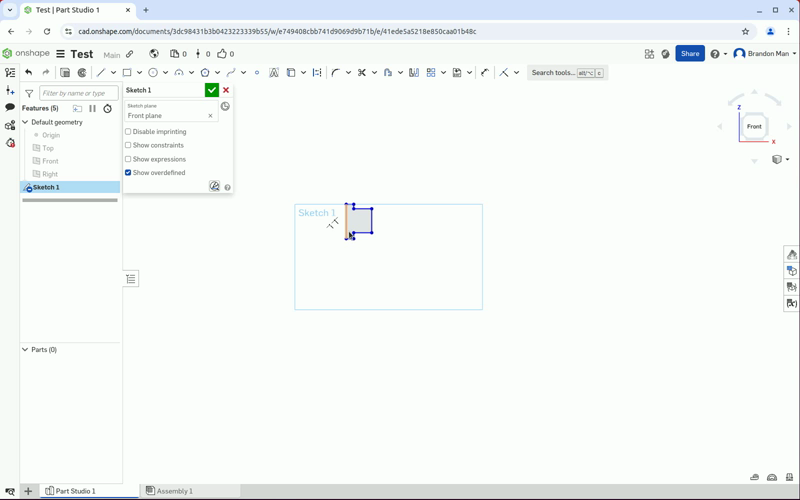
scroll(6)
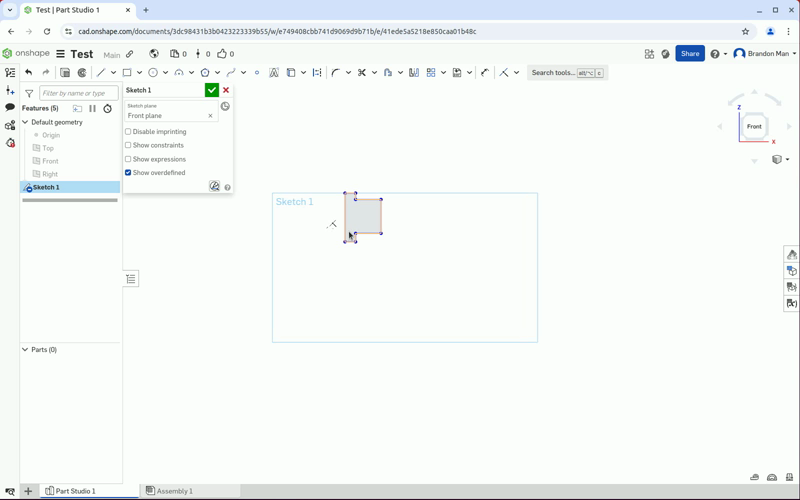
scroll(6)
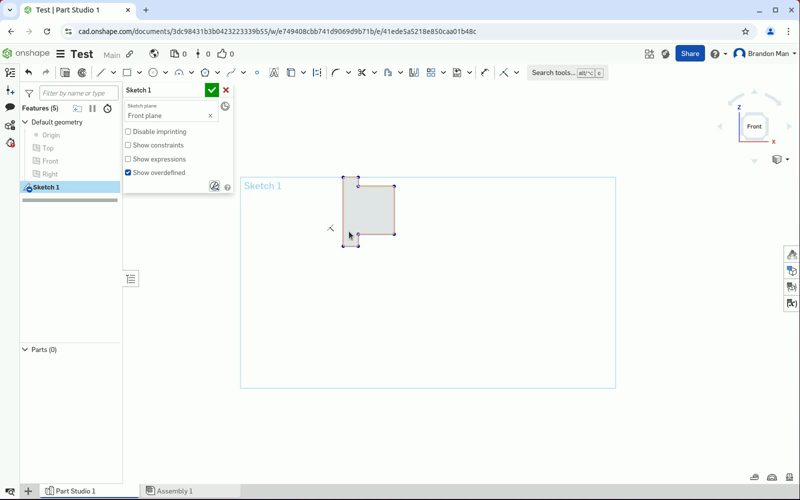
scroll(6)
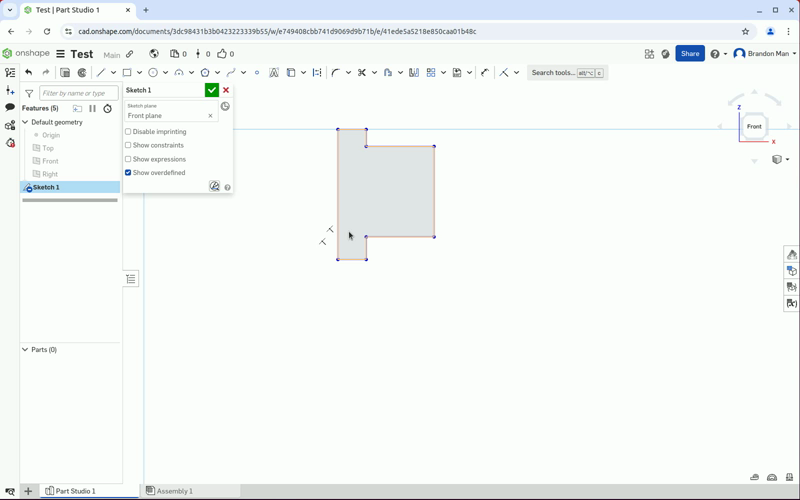
click(349, 231)
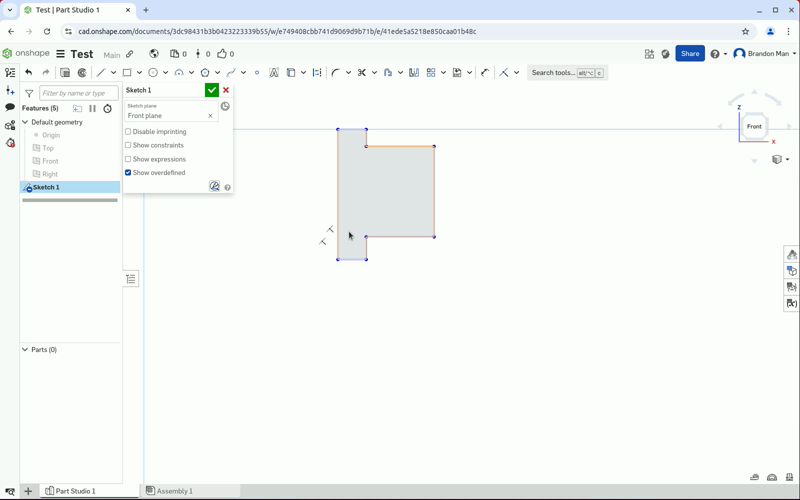
scroll(-6)
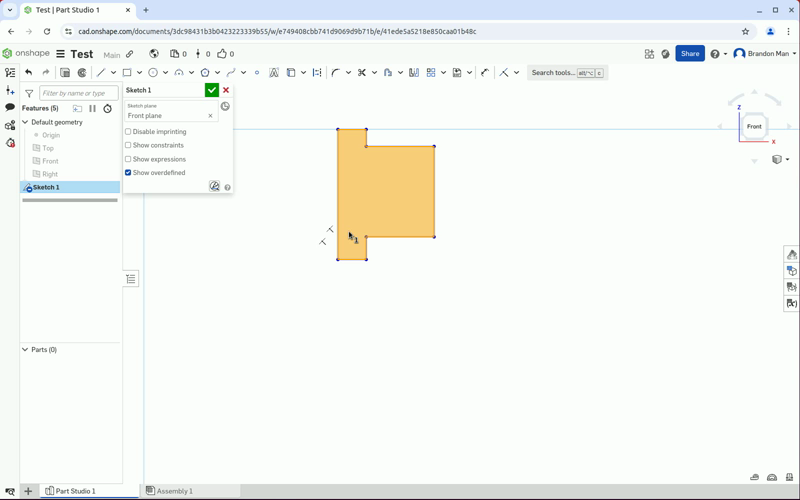
scroll(-6)
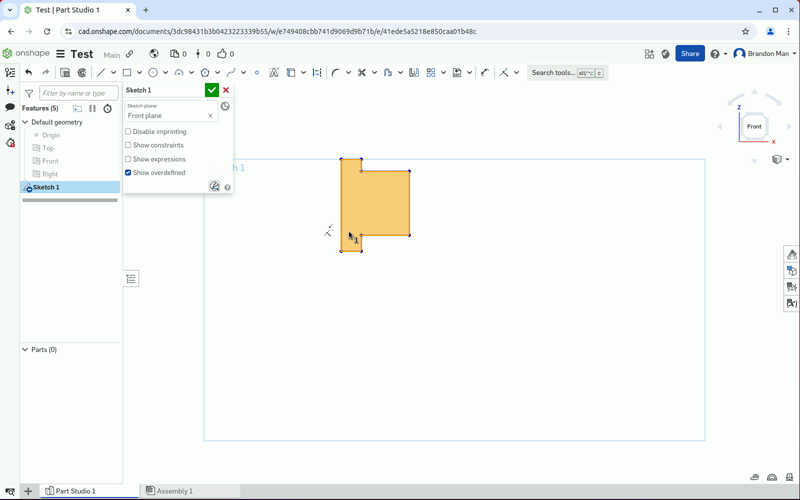
scroll(-6)
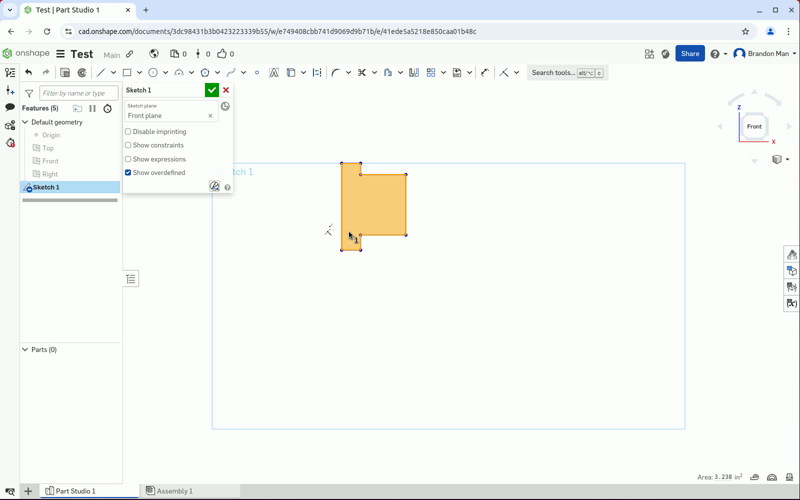
scroll(-6)
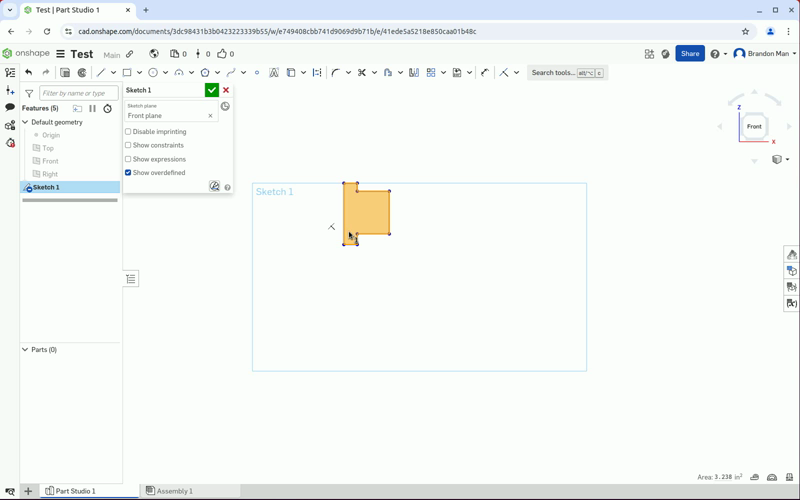
scroll(-6)
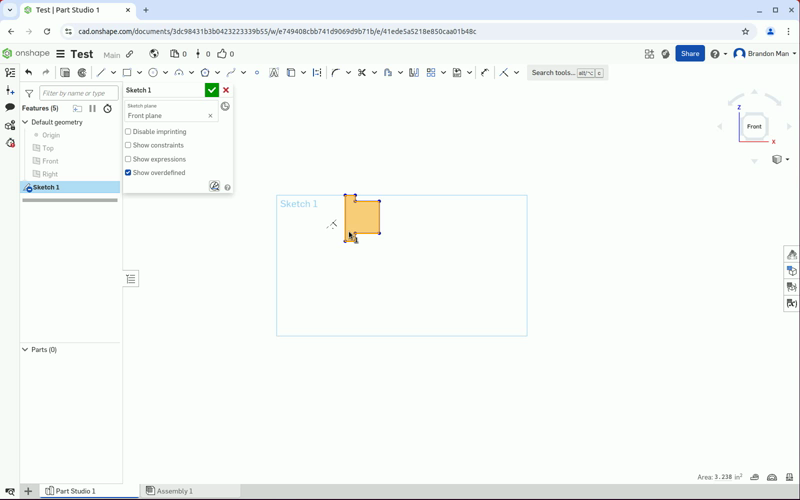
scroll(-6)
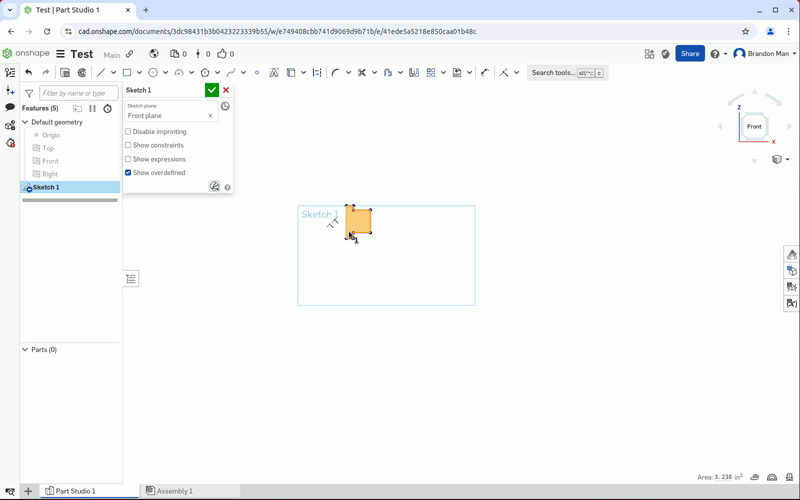
scroll(-6)
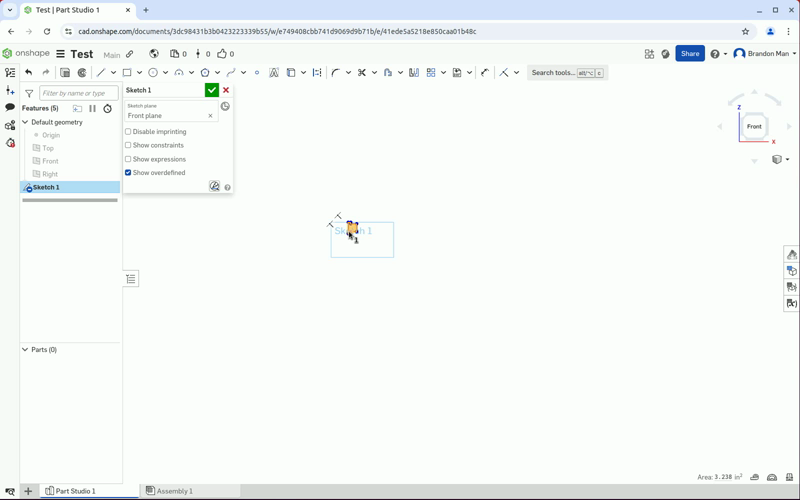
mouse_move(73, 352)
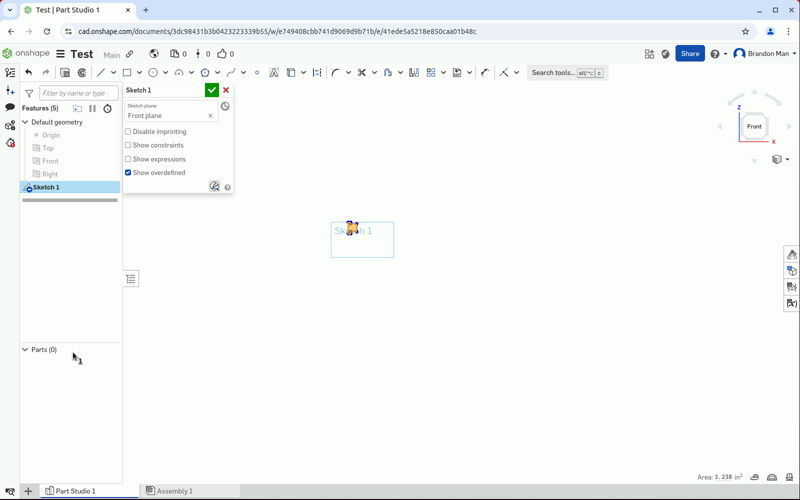
key(shift+y)
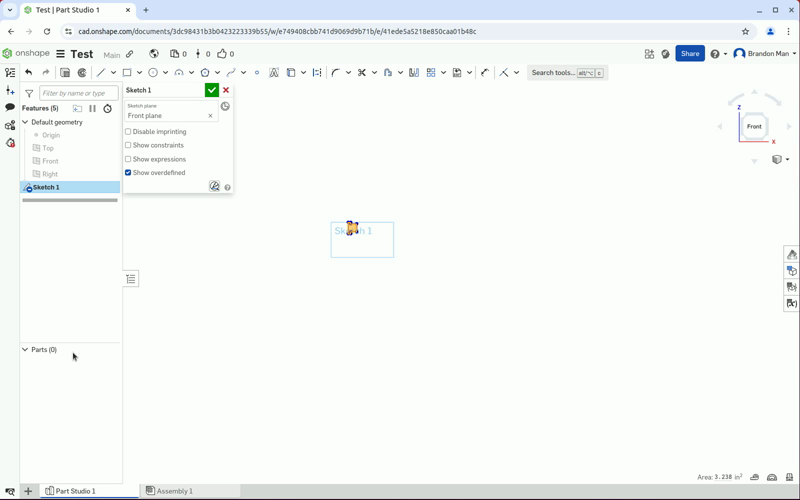
key(shift+e)
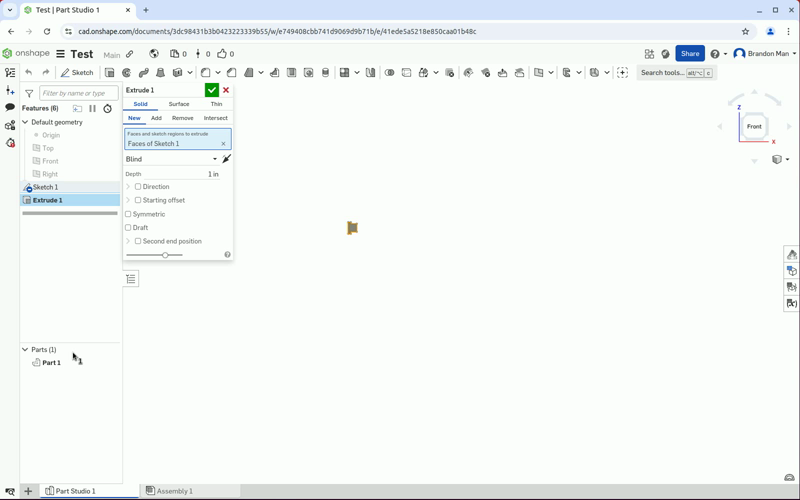
mouse_move(143, 106)
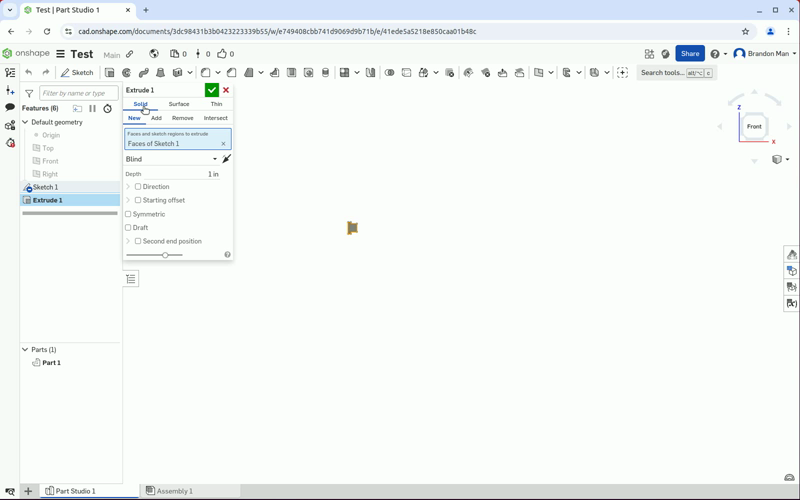
click(143, 106)
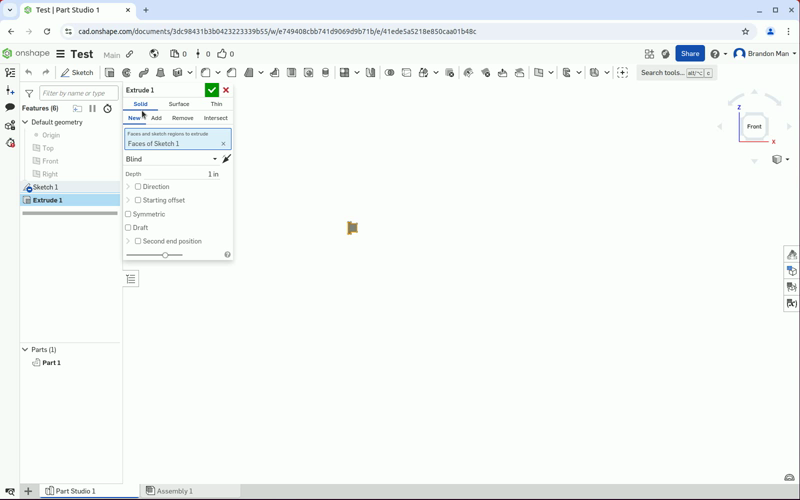
mouse_move(137, 120)
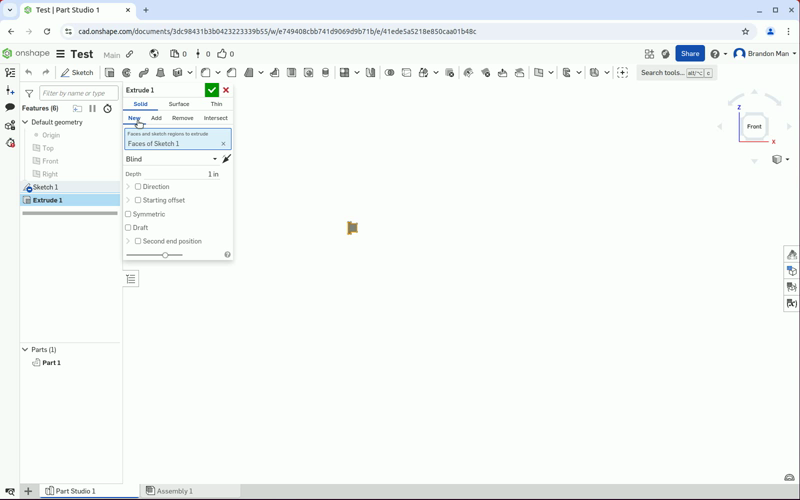
click(137, 120)
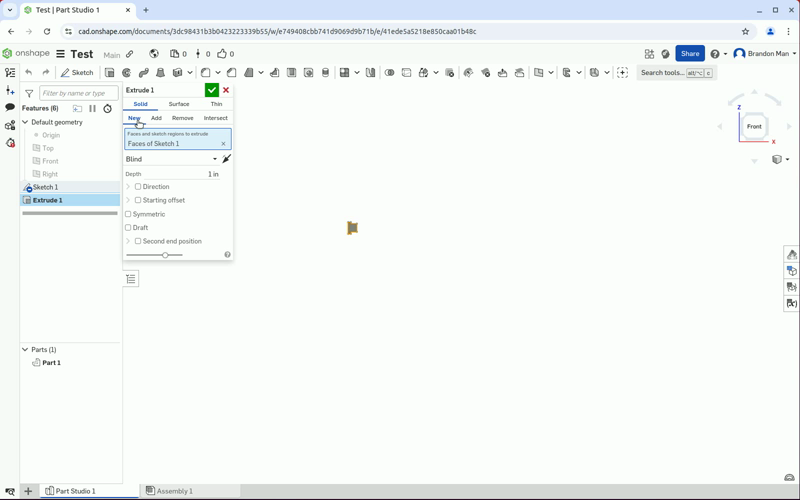
key(tab, 4)
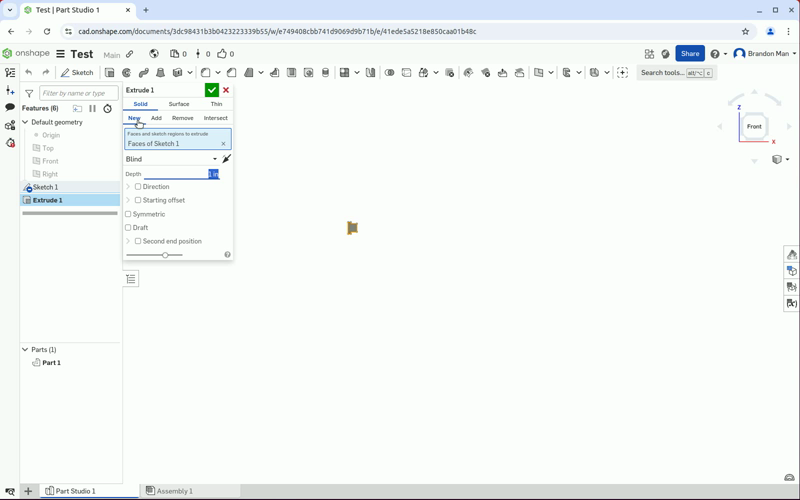
text(3.851)
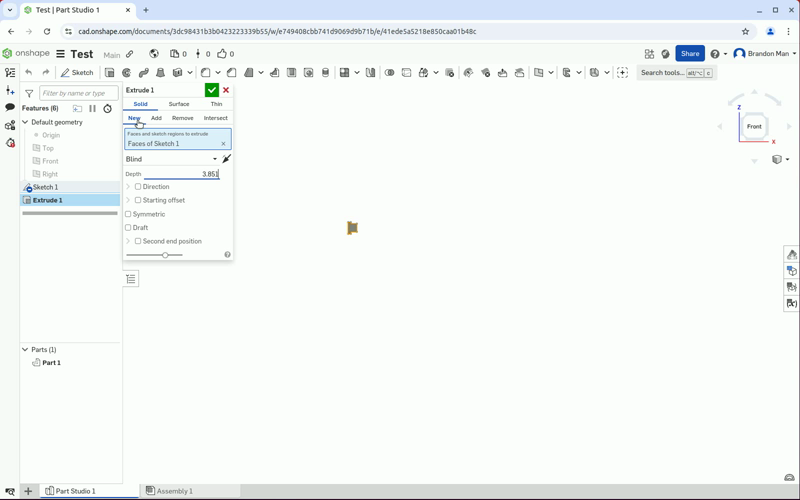
key(enter)
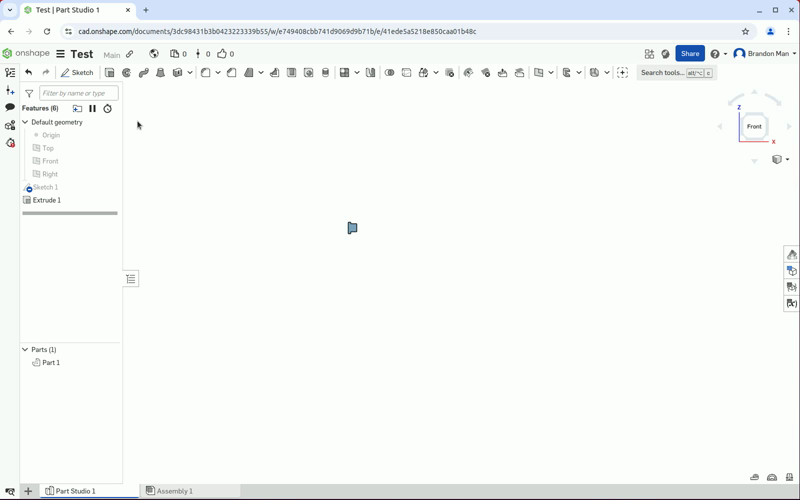
key(shift+h)
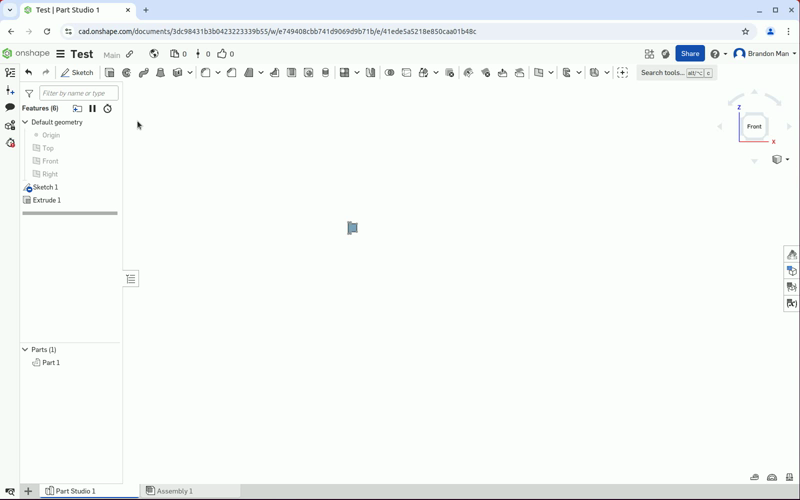
key(shift+h)
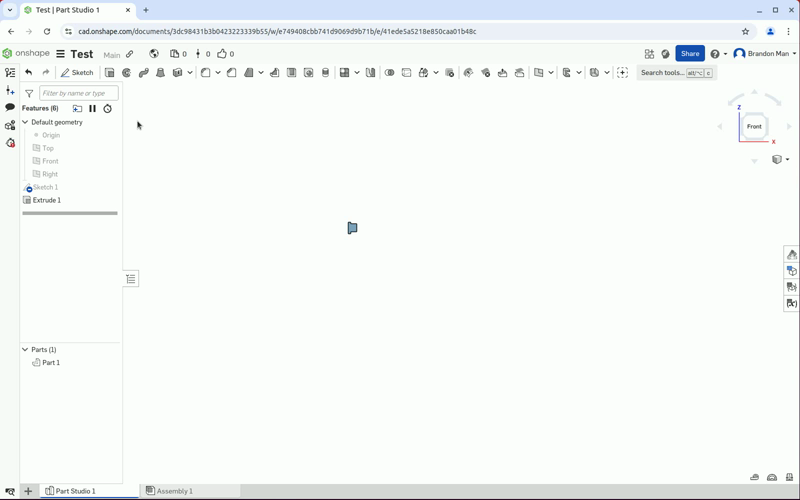
mouse_move(73, 189)
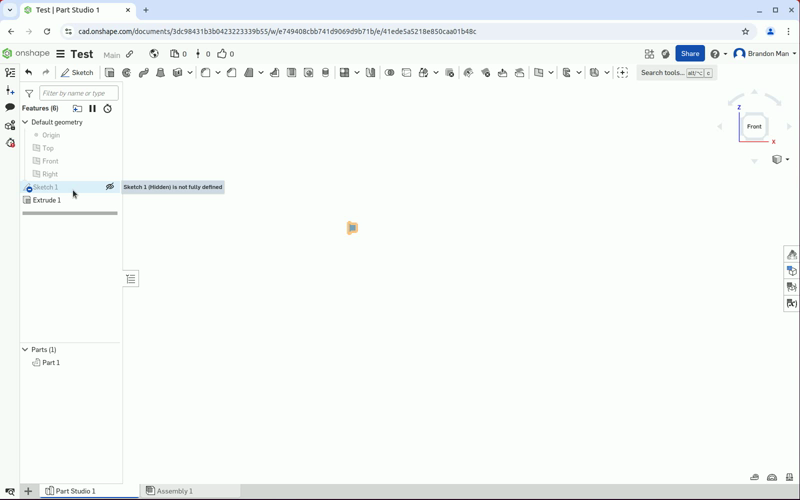
click(73, 189)
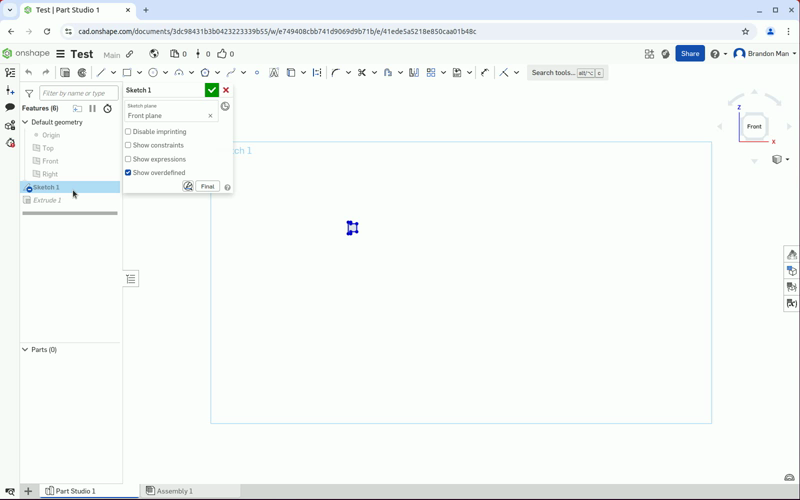
mouse_move(229, 92)
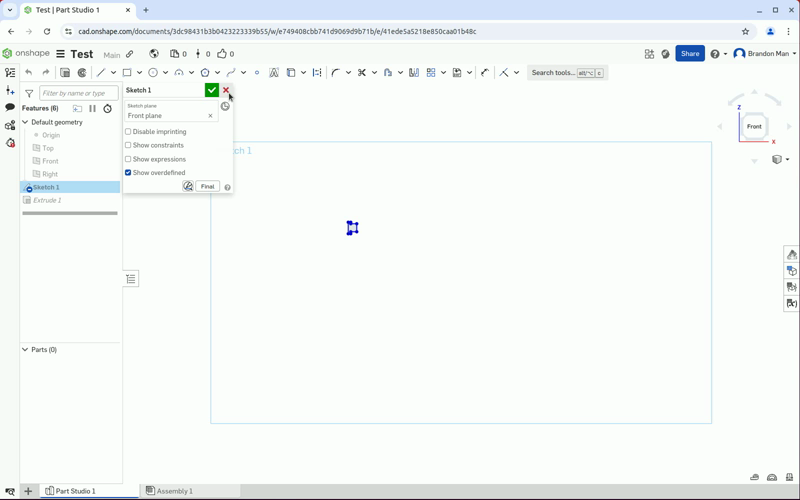
click(229, 92)
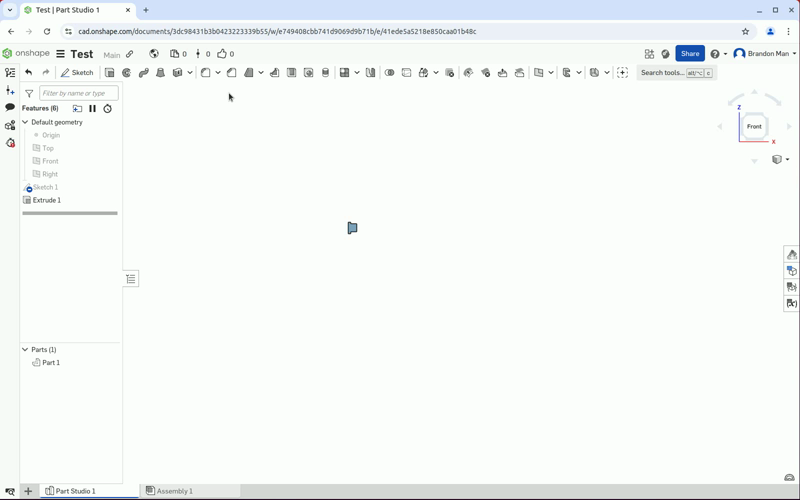
mouse_move(73, 352)
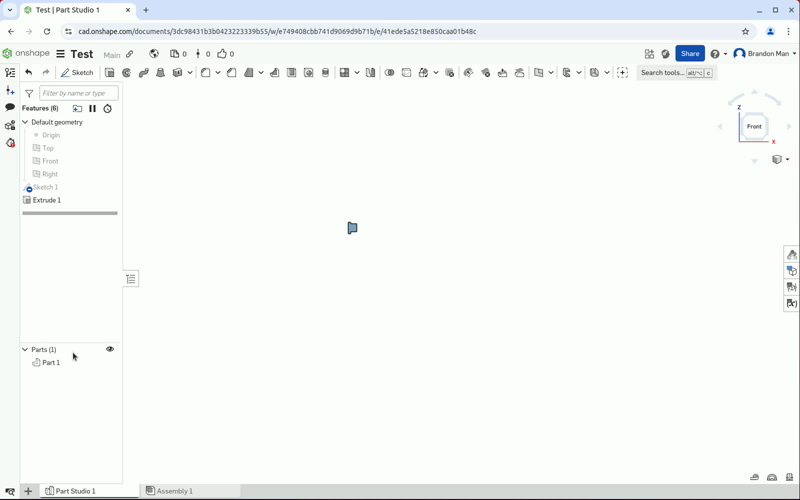
key(y)
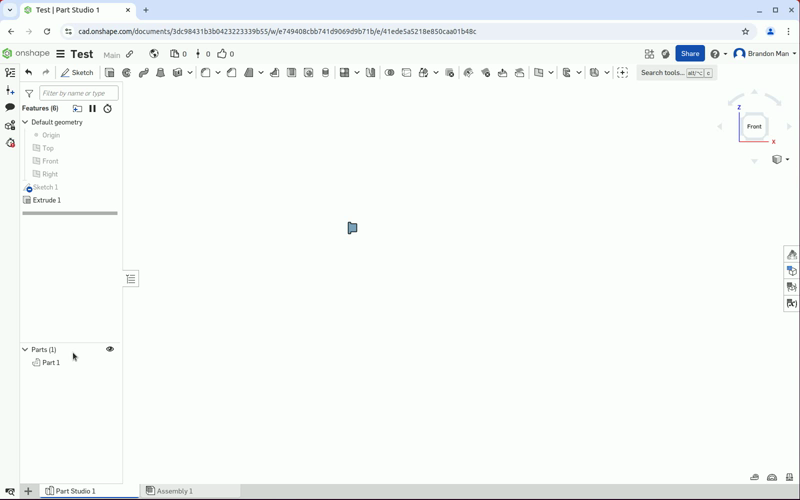
key(shift+p)
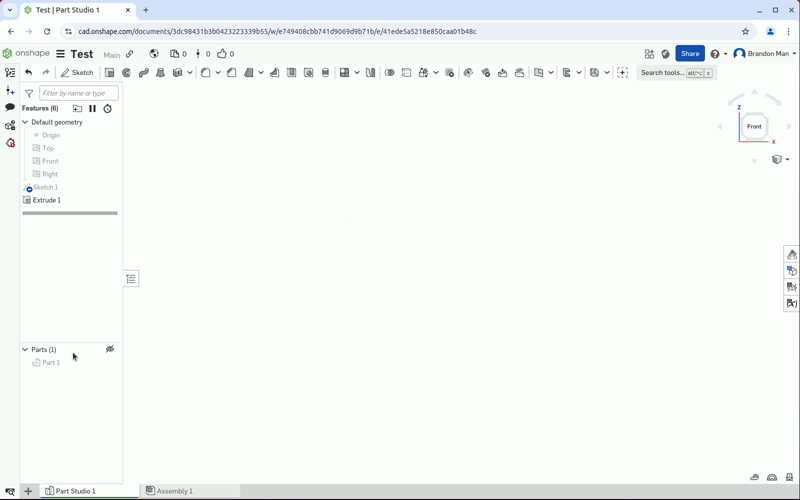
key(space)
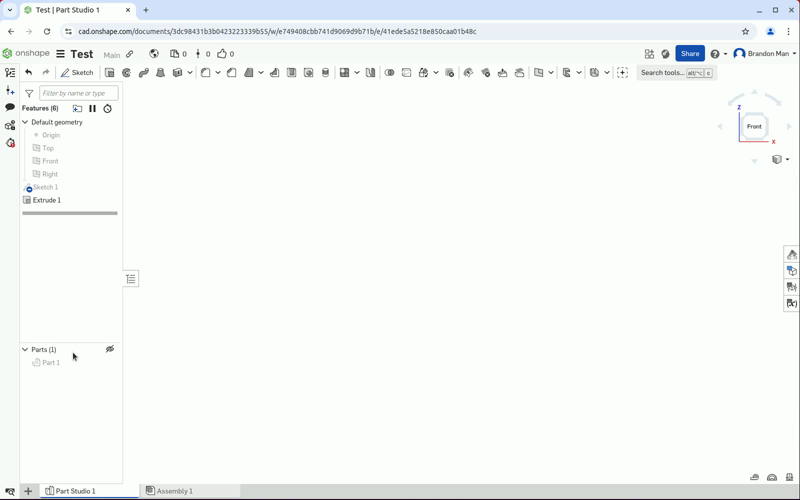
key_down(shift)
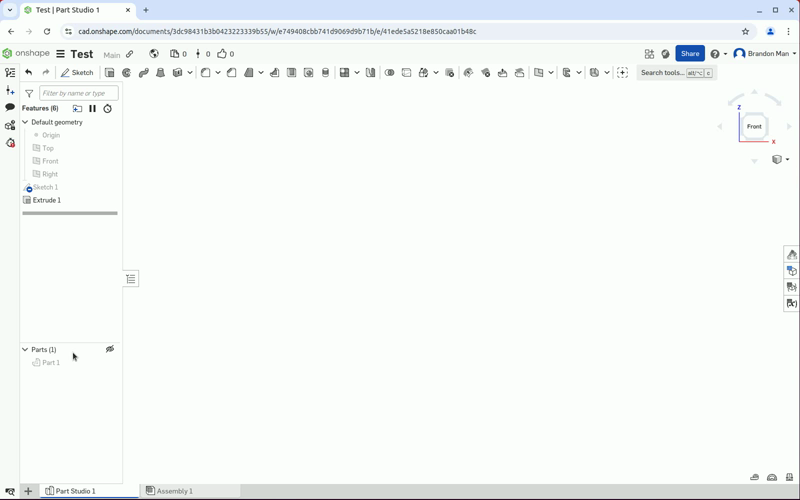
key(left)
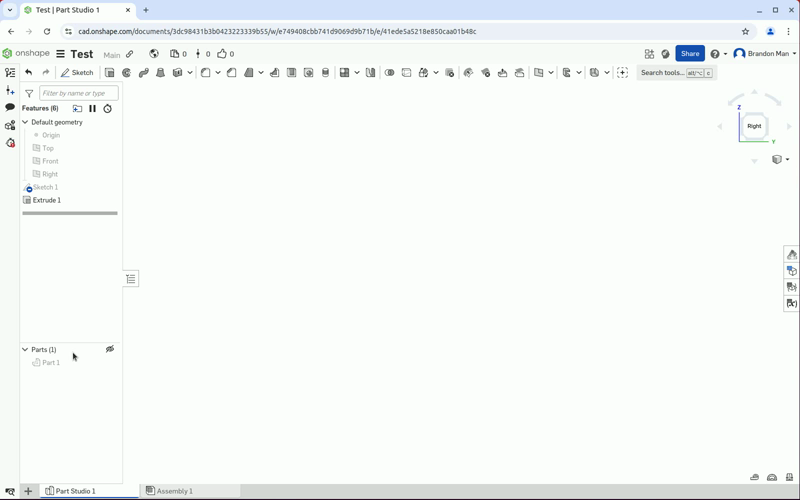
key_up(shift)
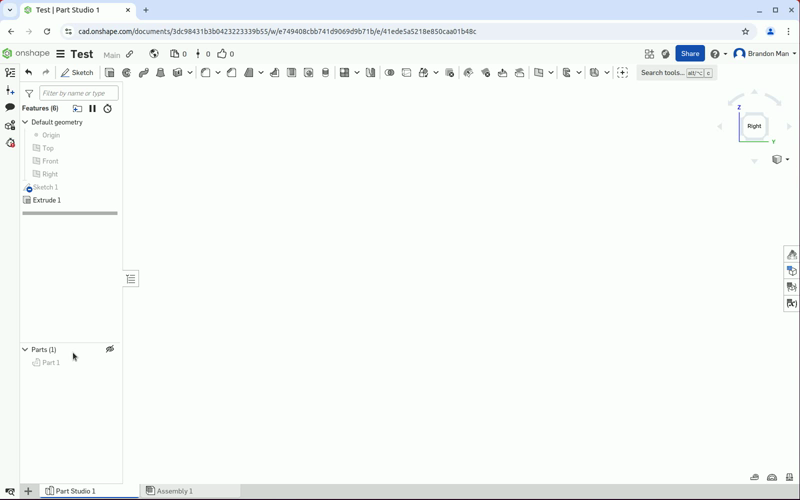
mouse_move(73, 352)
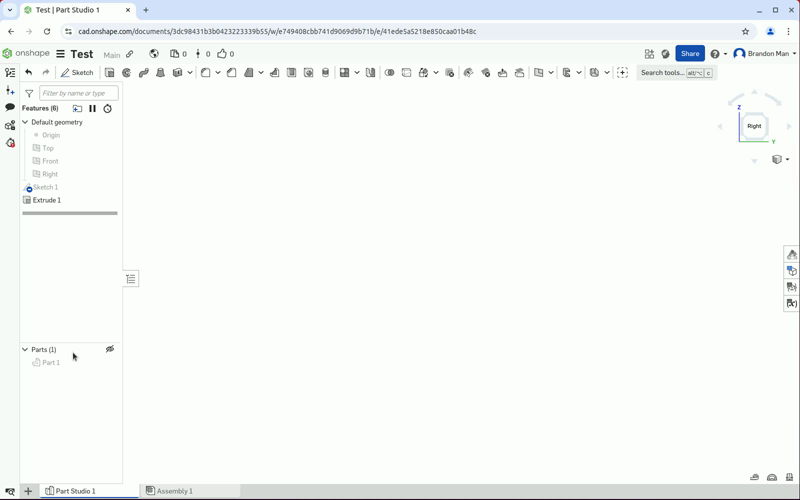
key(shift+y)
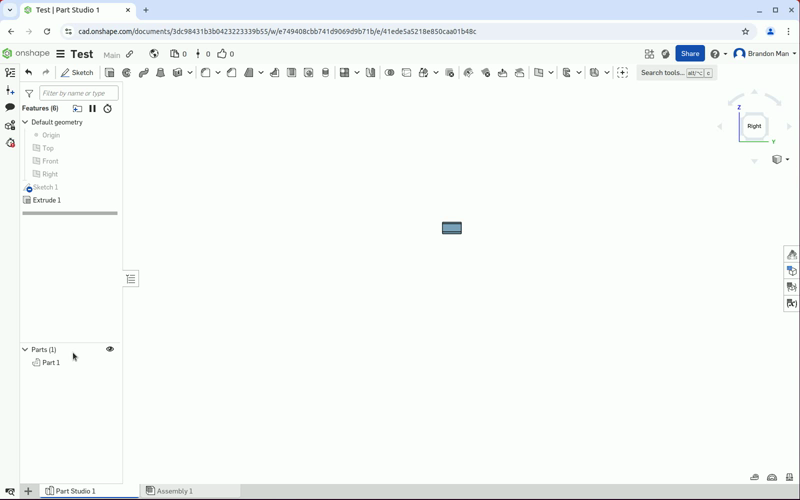
mouse_move(541, 75)
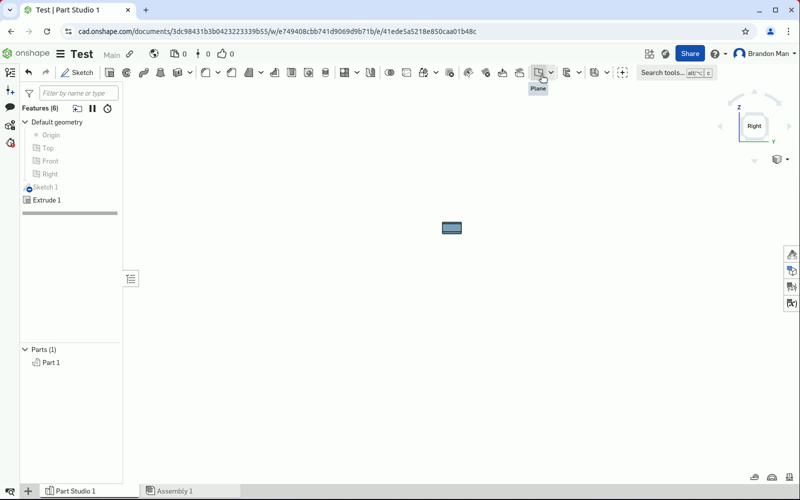
click(541, 75)
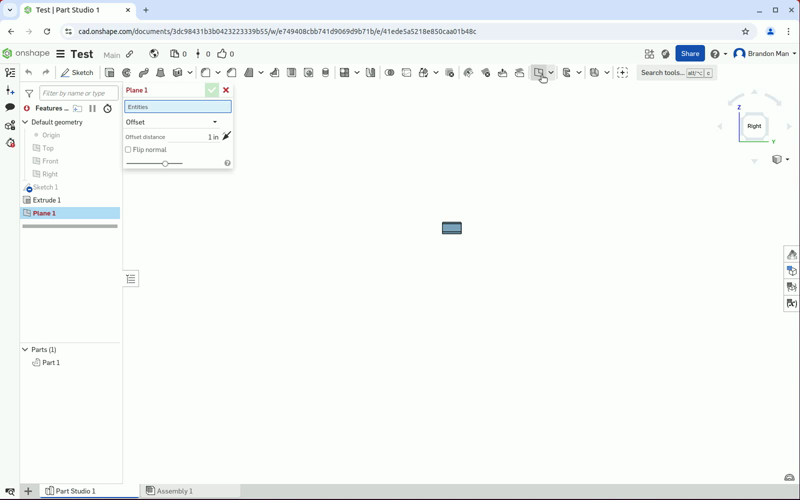
mouse_move(73, 176)
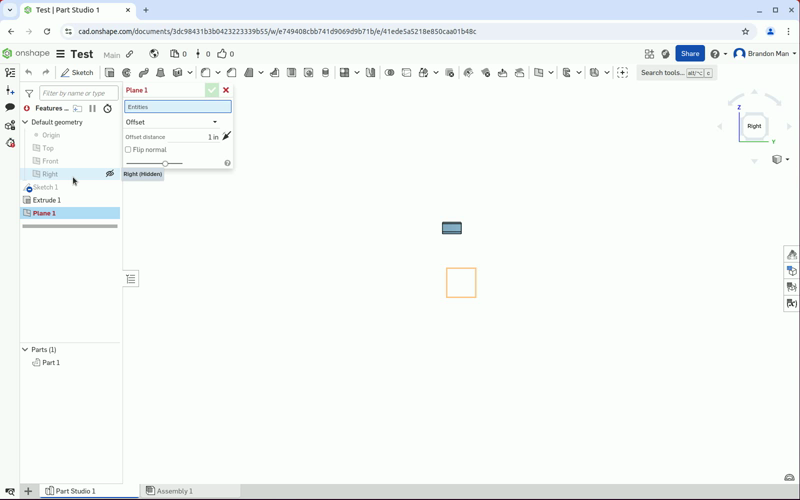
click(73, 176)
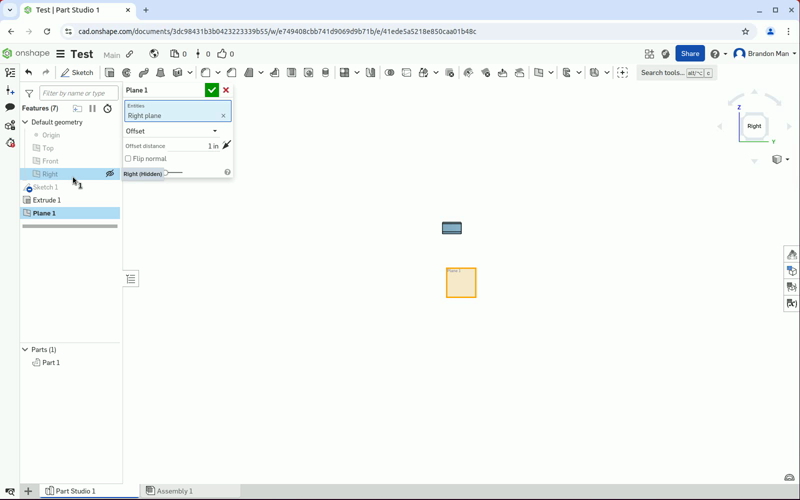
key(tab, 2)
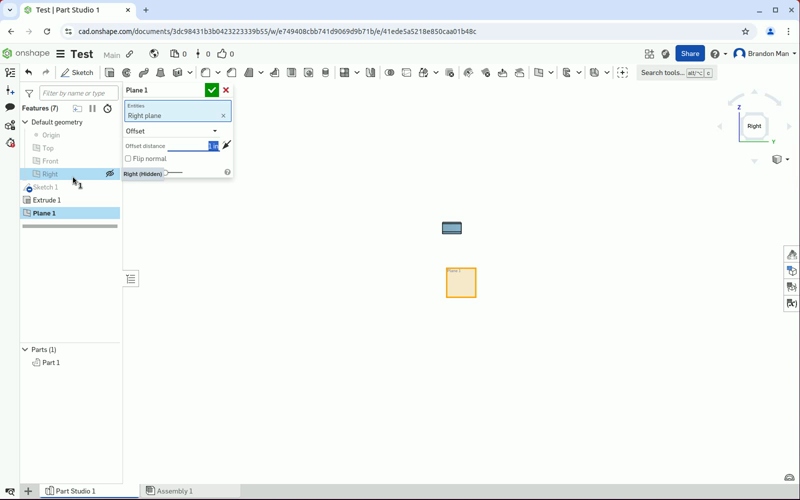
text(21.66)
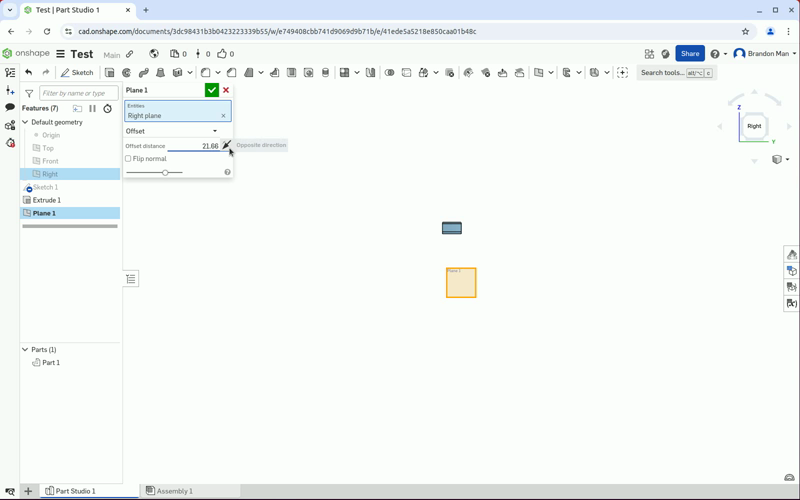
mouse_move(229, 147)
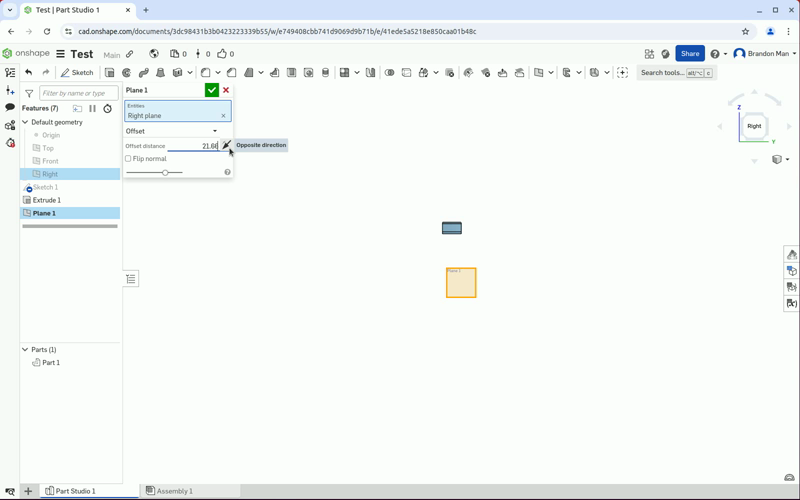
click(229, 147)
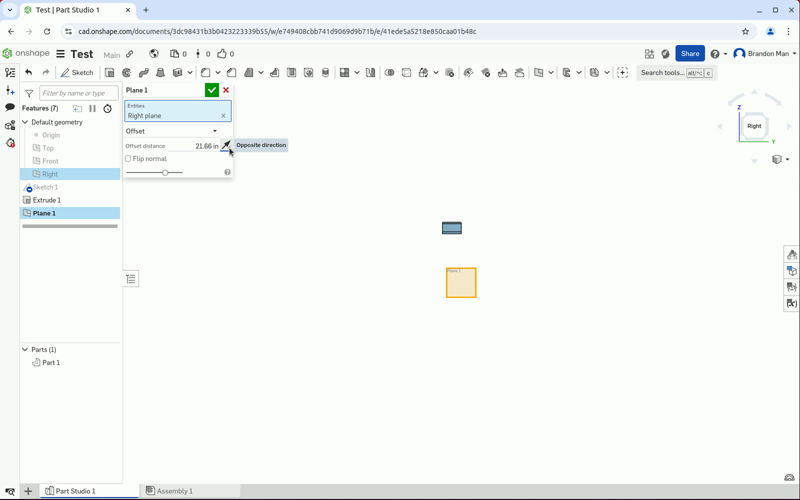
key(enter, 2)
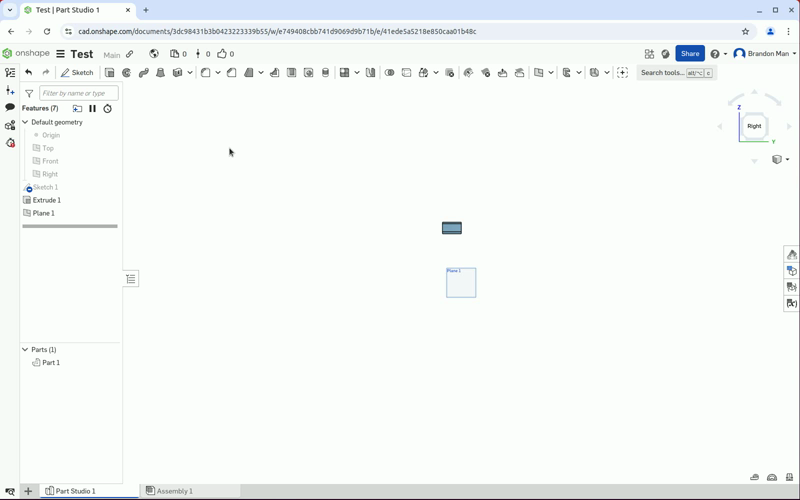
key(shift+s)
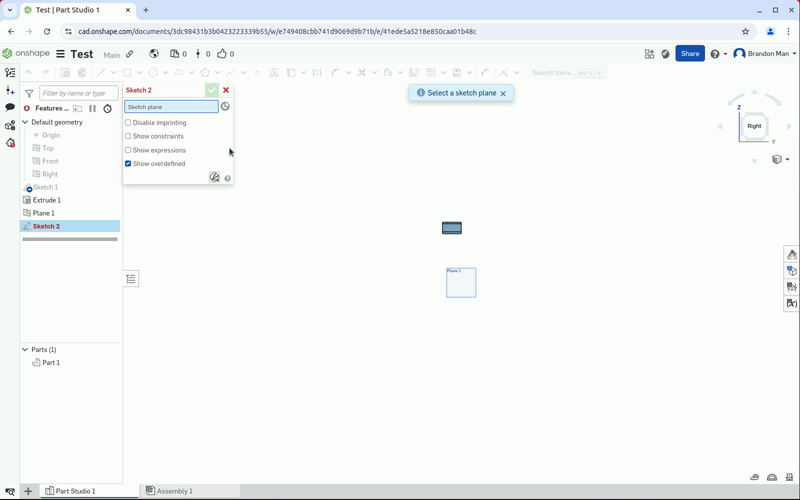
mouse_move(73, 215)
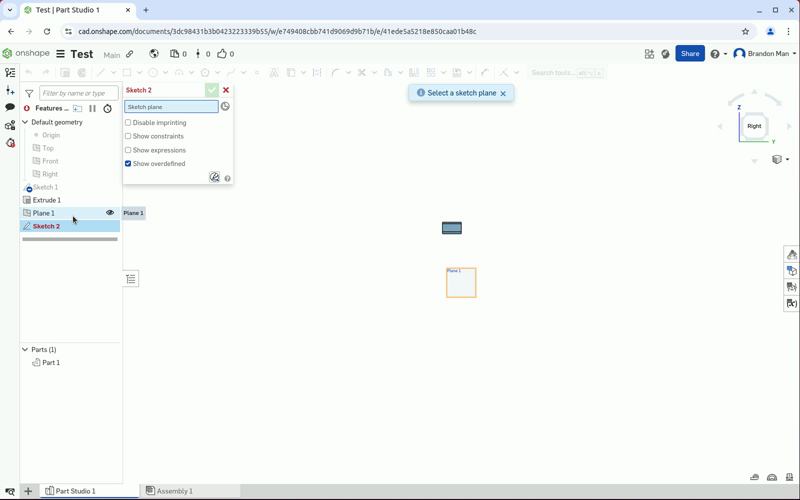
click(73, 215)
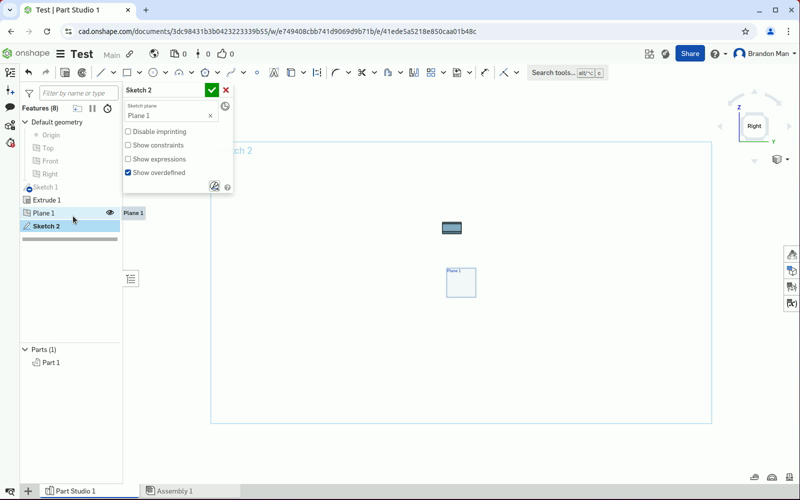
mouse_move(73, 352)
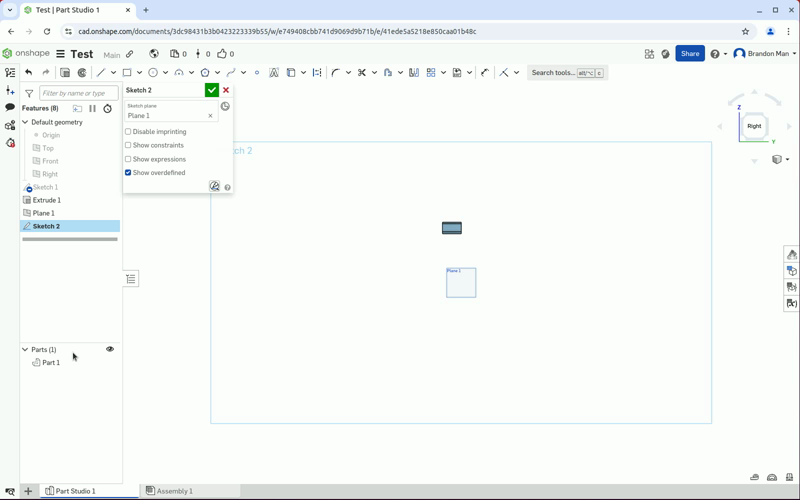
key(y)
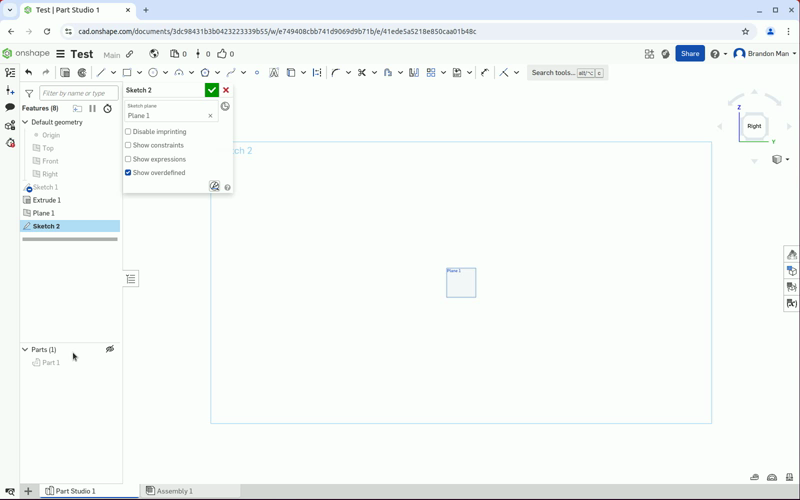
key(l)
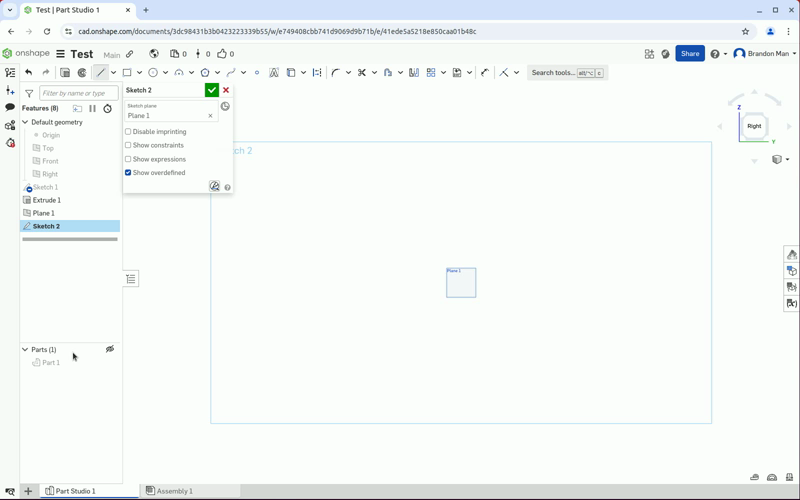
key_down(shift)
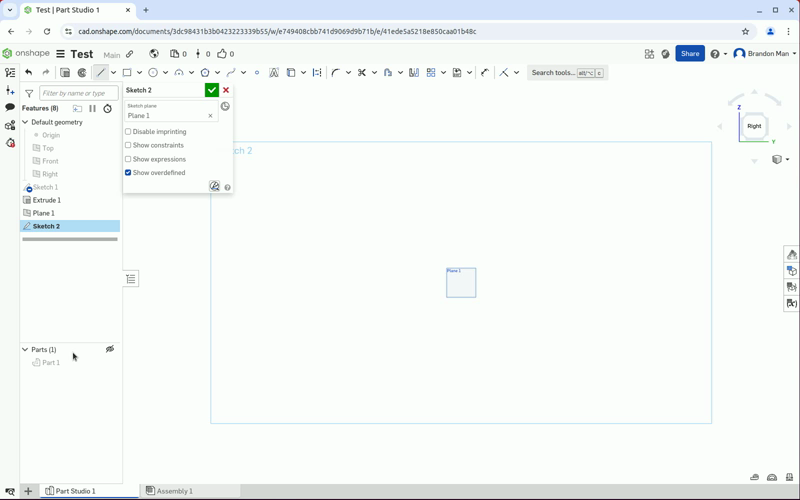
mouse_move(441, 232)
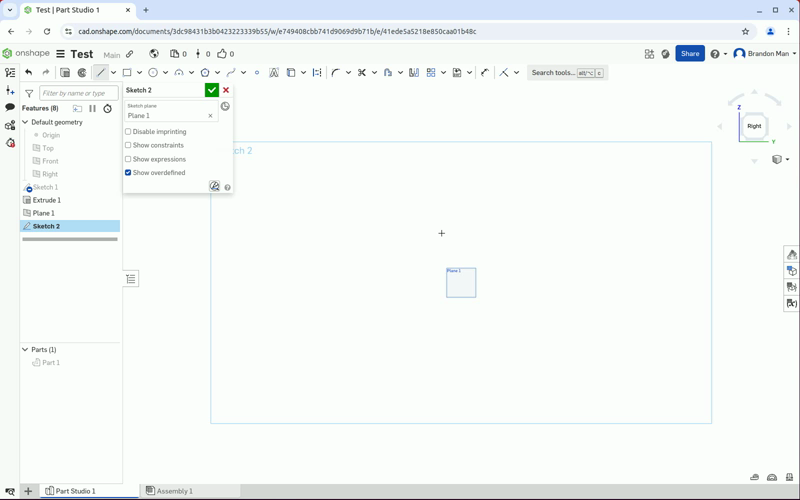
click(441, 232)
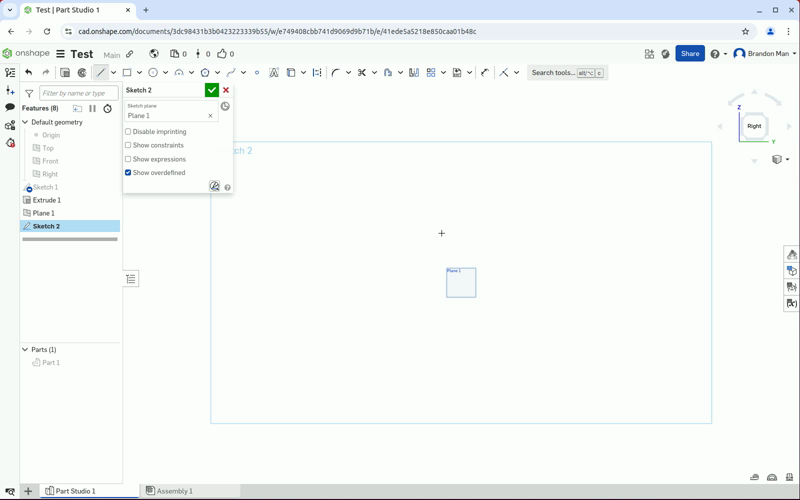
key_up(shift)
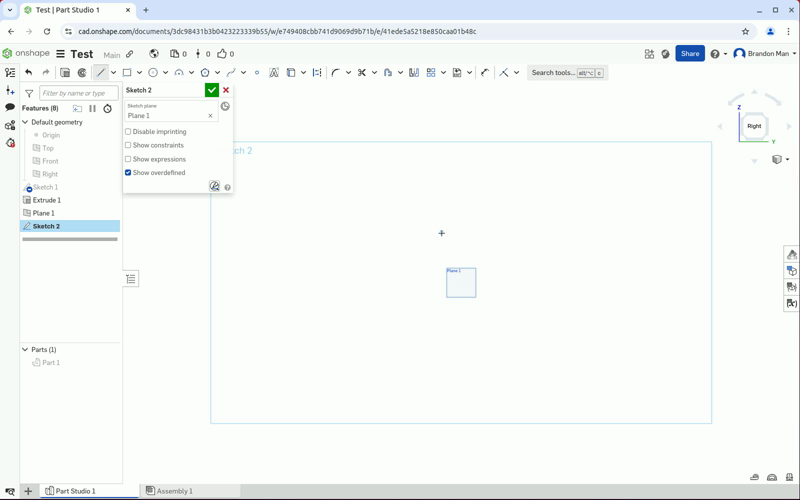
key_down(shift)
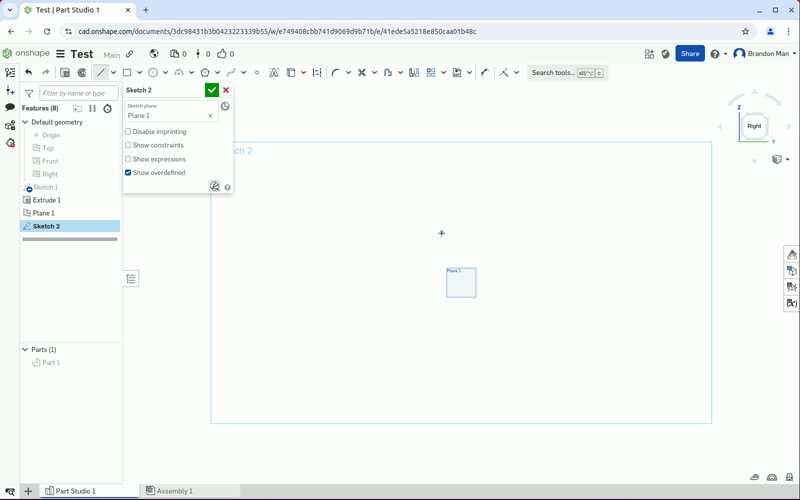
mouse_move(471, 232)
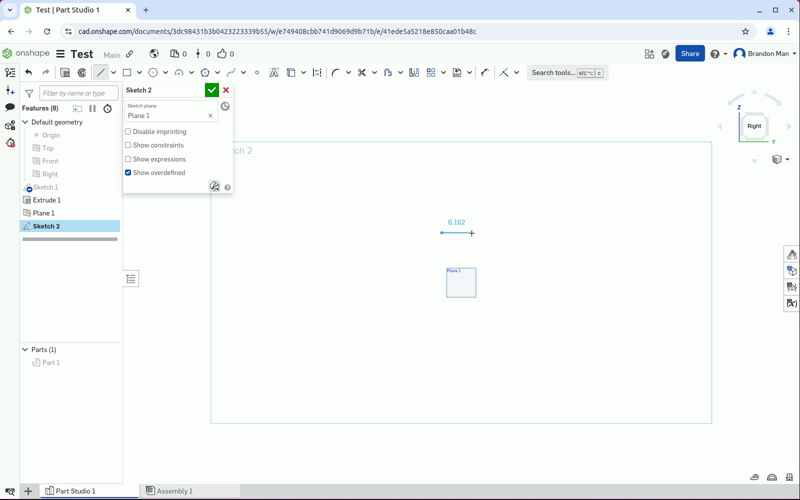
mouse_move(452, 232)
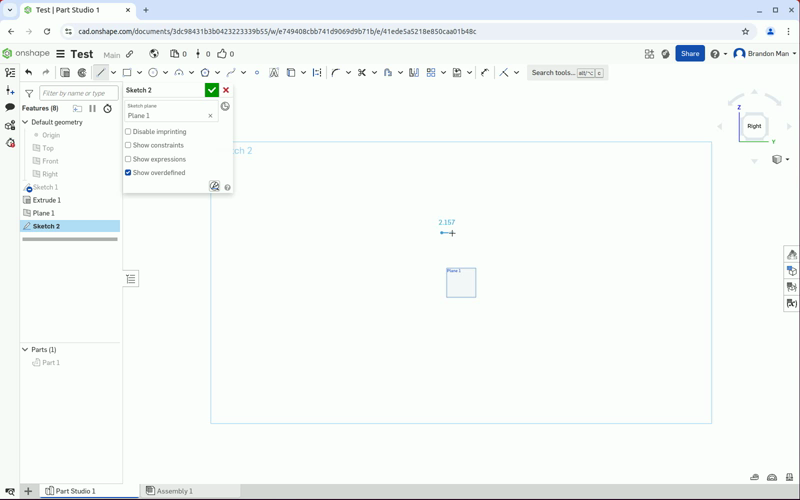
click(452, 232)
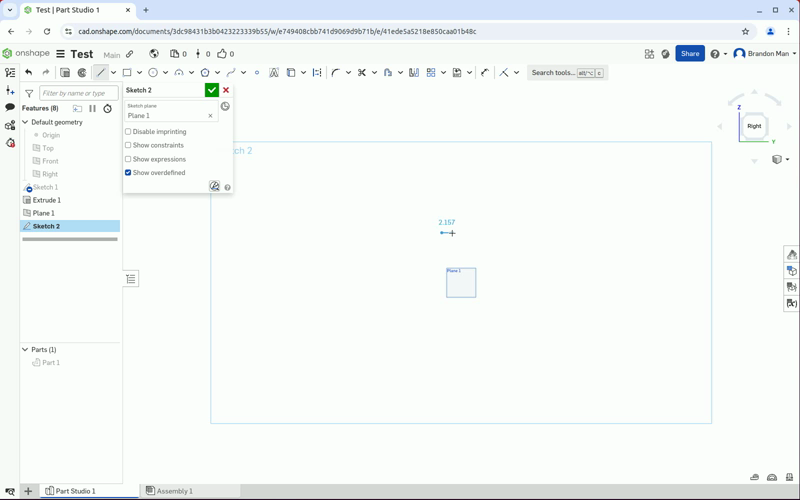
key_up(shift)
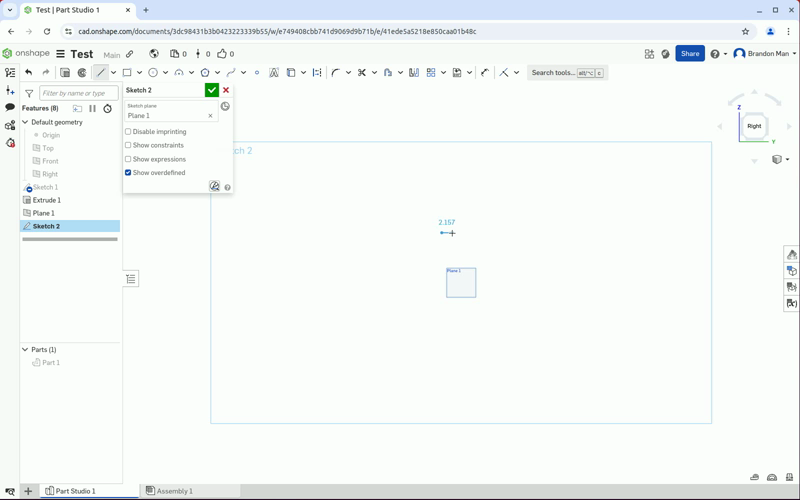
key_down(shift)
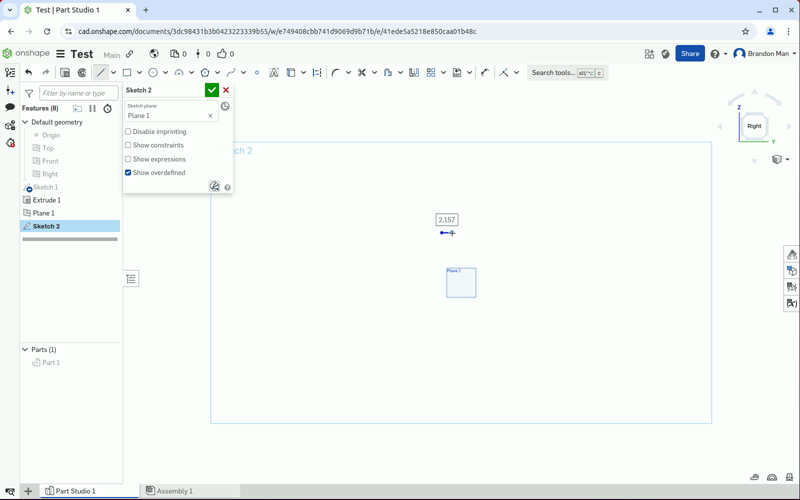
mouse_move(482, 232)
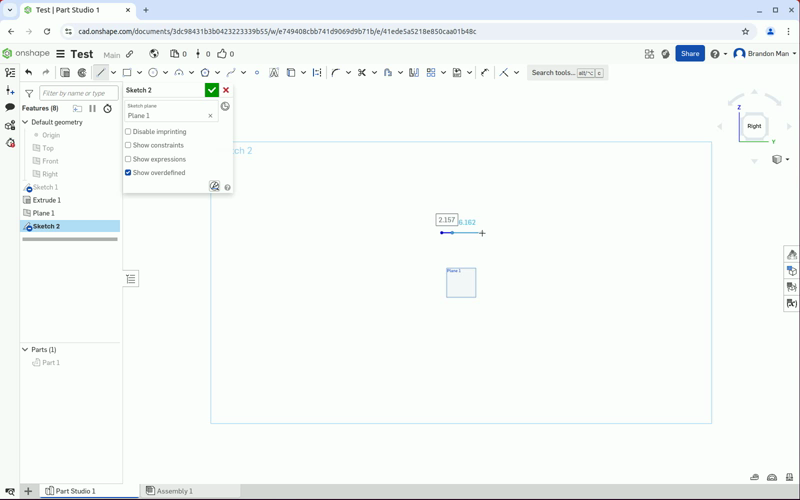
mouse_move(452, 224)
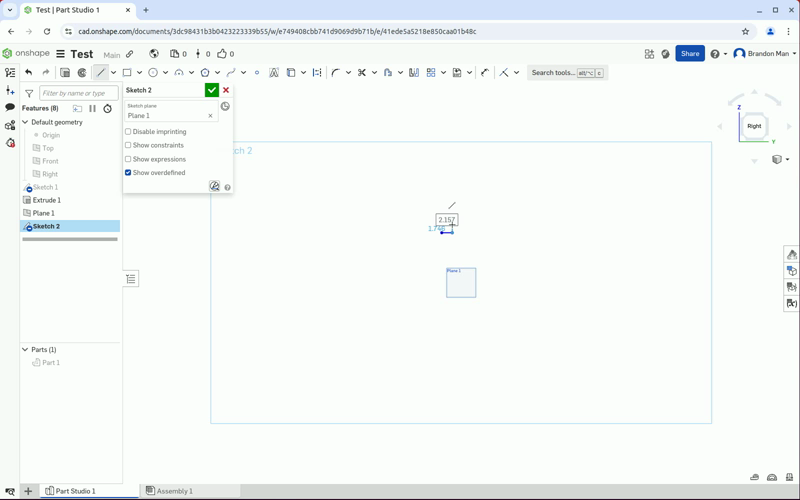
click(452, 224)
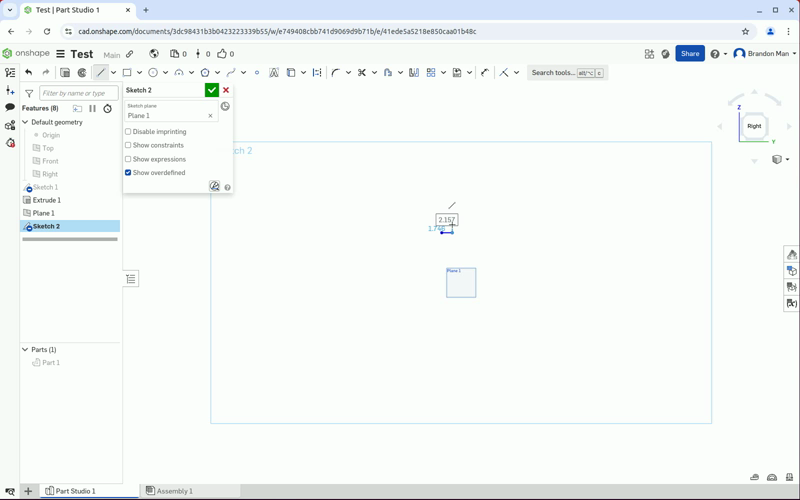
key_up(shift)
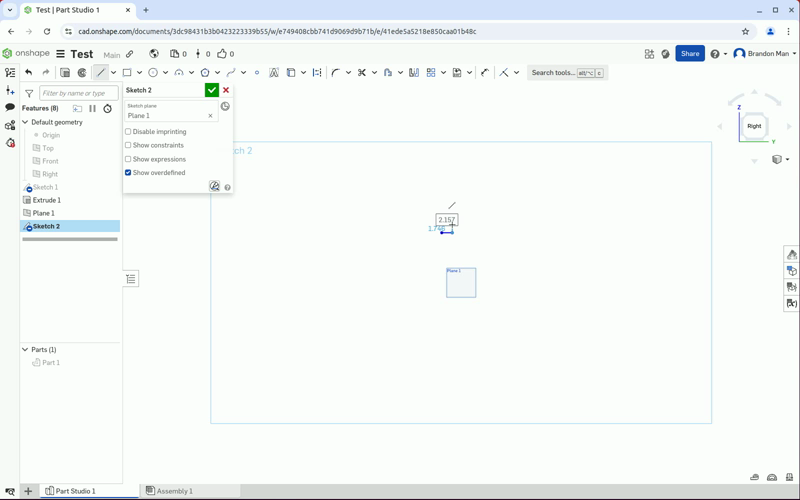
key_down(shift)
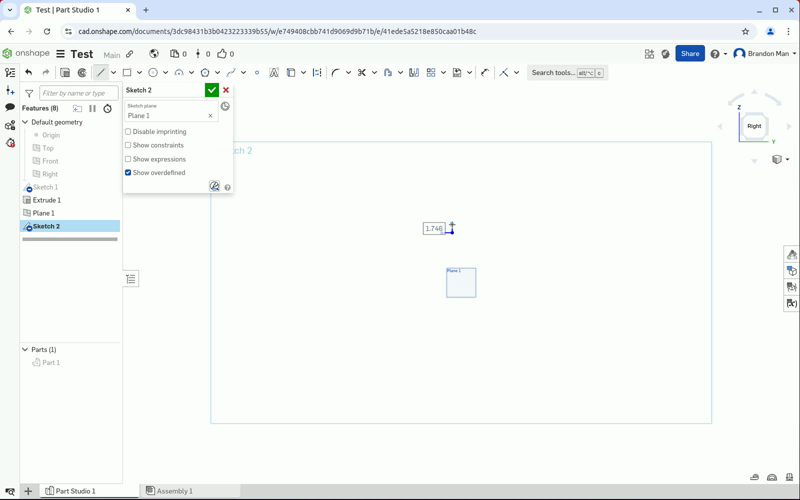
mouse_move(482, 224)
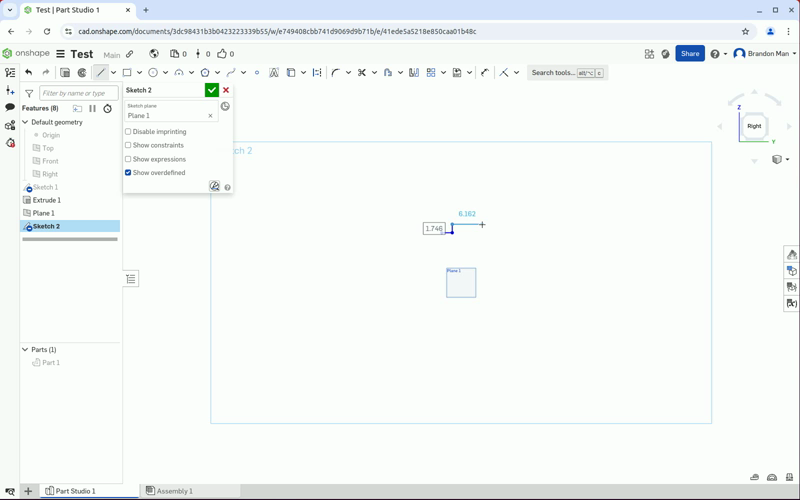
mouse_move(441, 224)
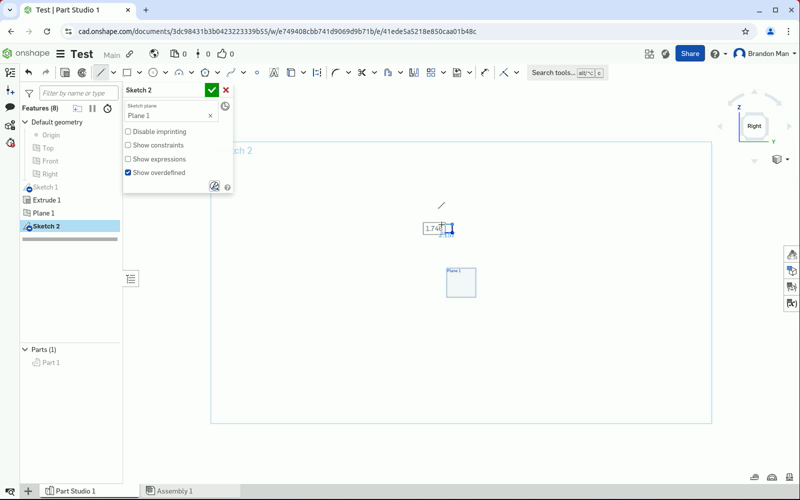
click(441, 224)
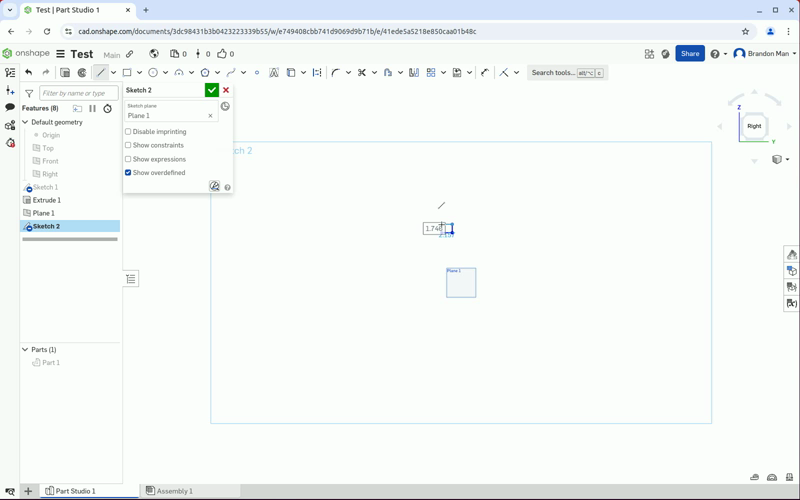
key_up(shift)
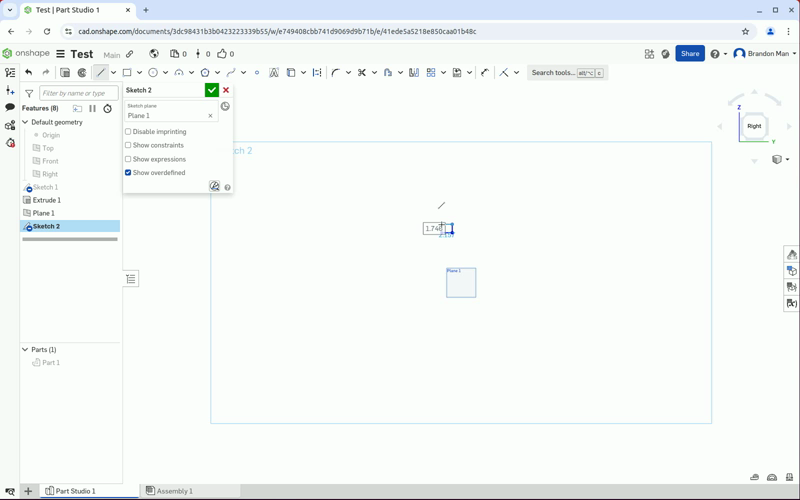
mouse_move(471, 224)
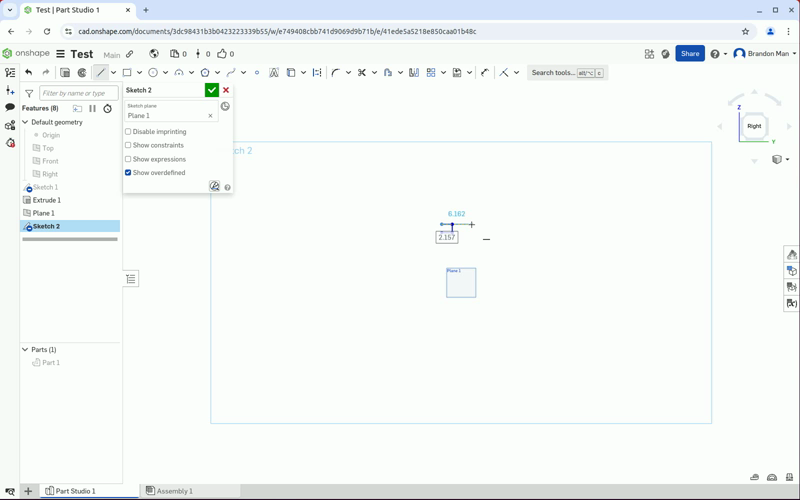
key_down(shift)
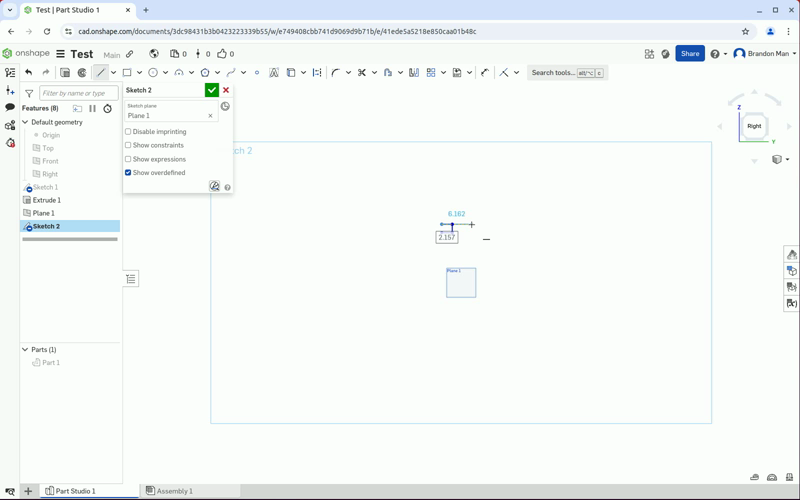
mouse_move(441, 232)
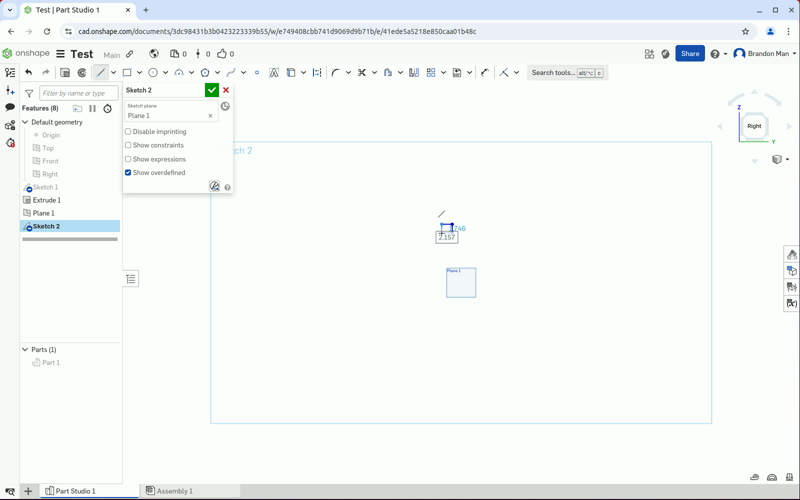
key_up(shift)
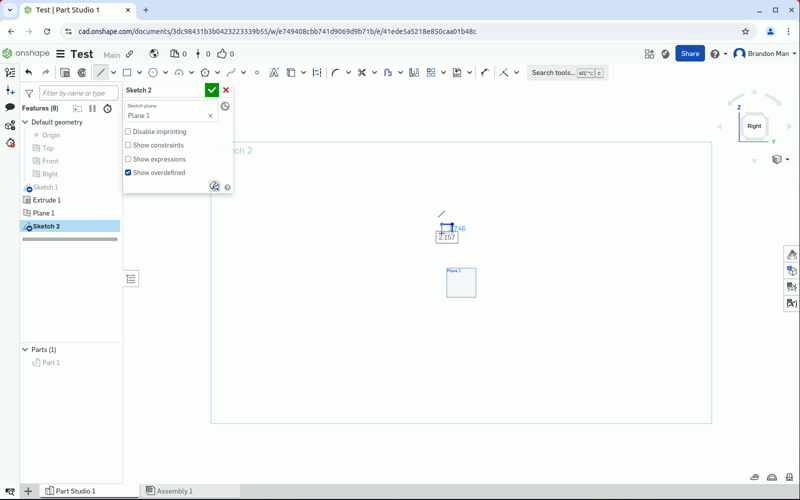
click(441, 232)
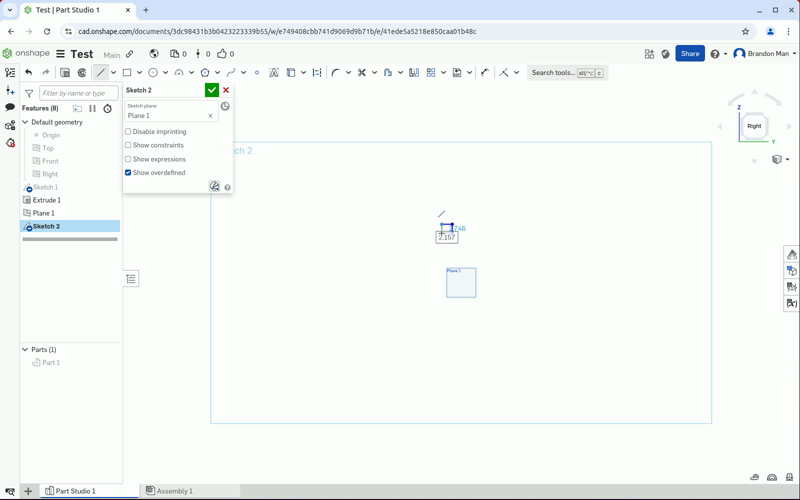
key(esc)
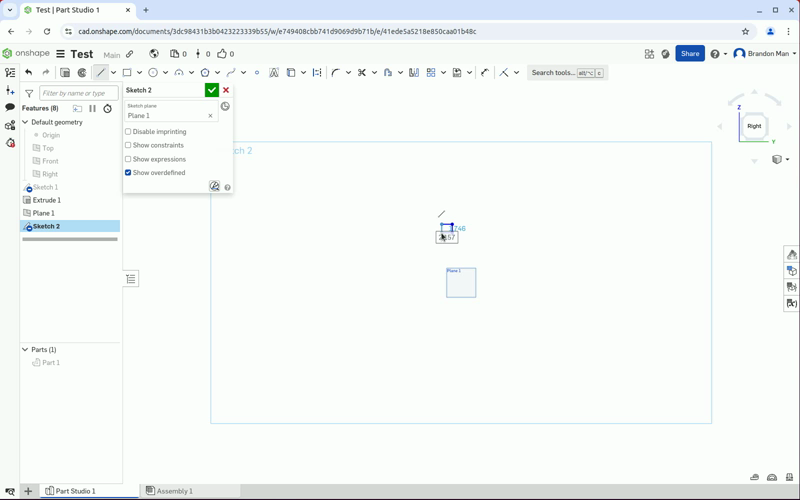
mouse_move(450, 227)
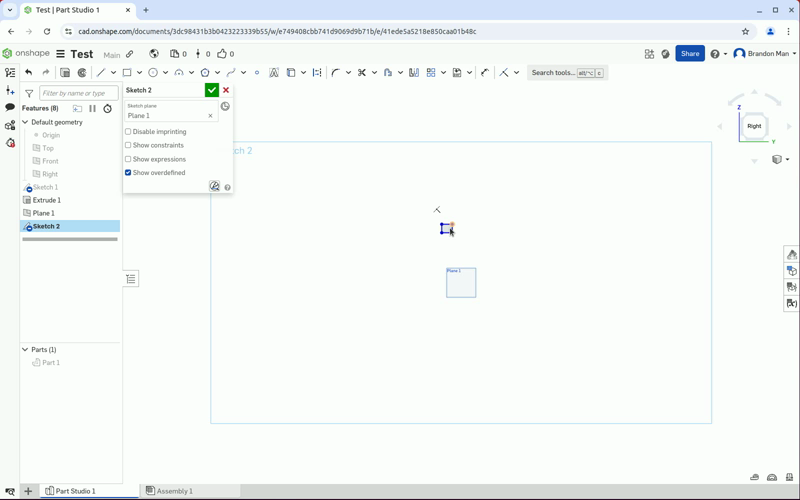
scroll(6)
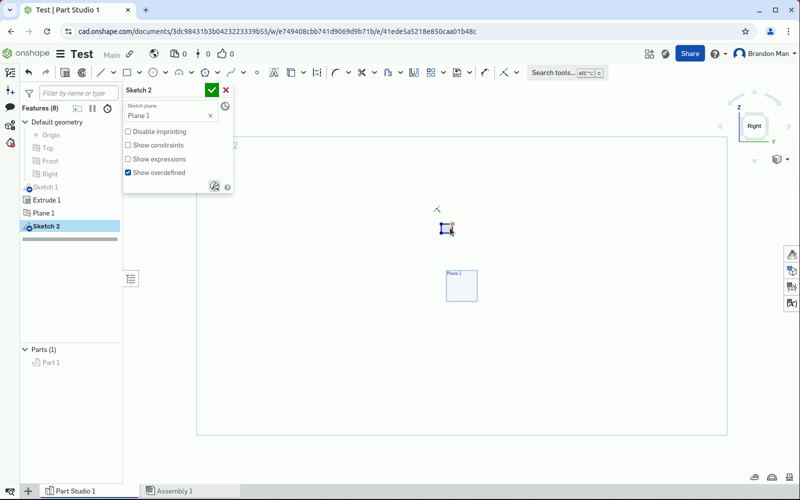
scroll(6)
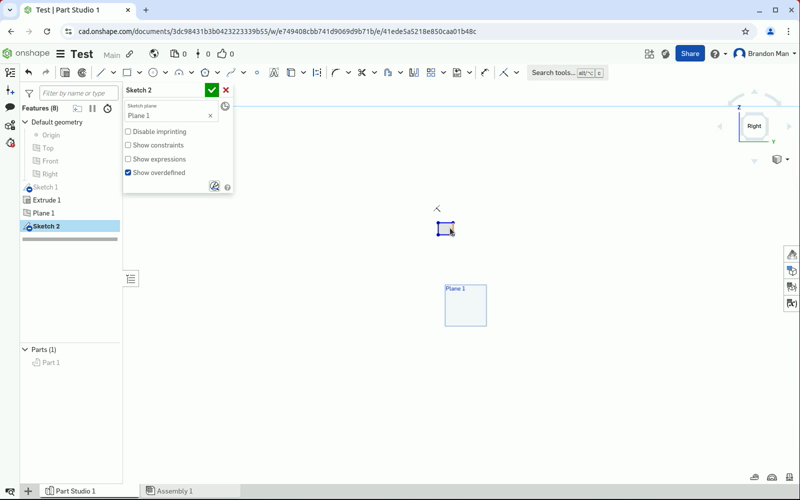
scroll(6)
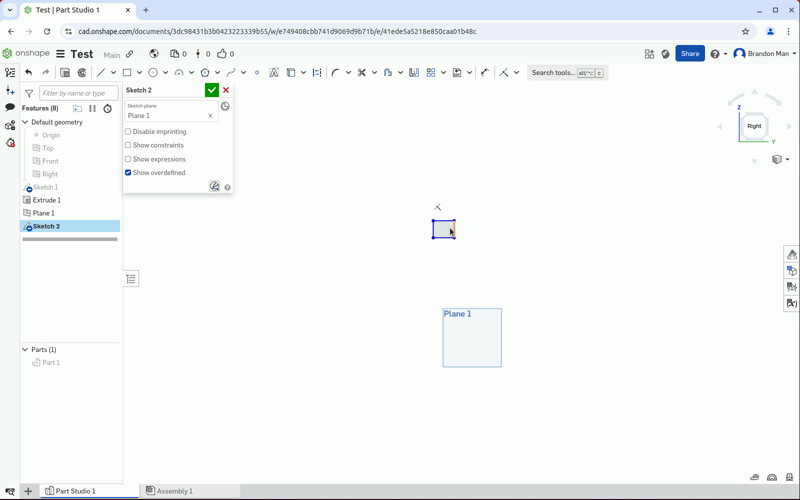
scroll(6)
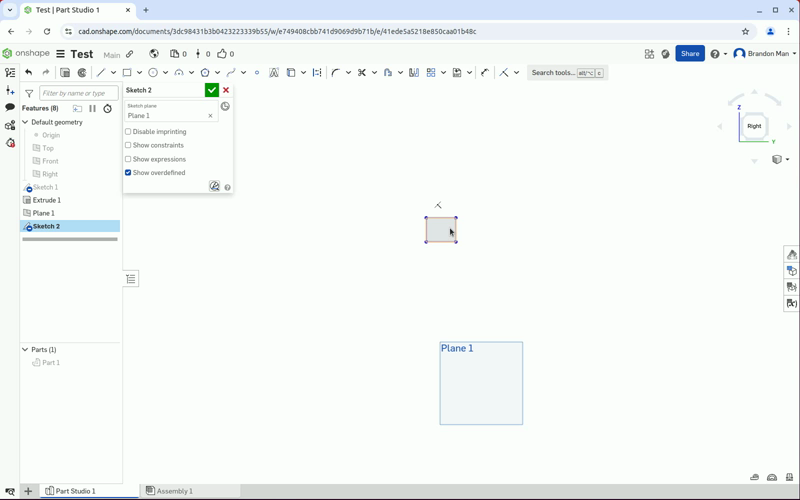
scroll(6)
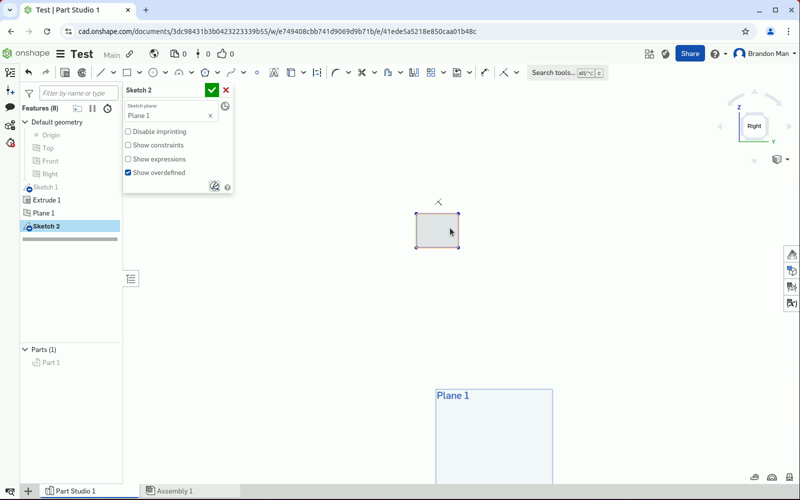
scroll(6)
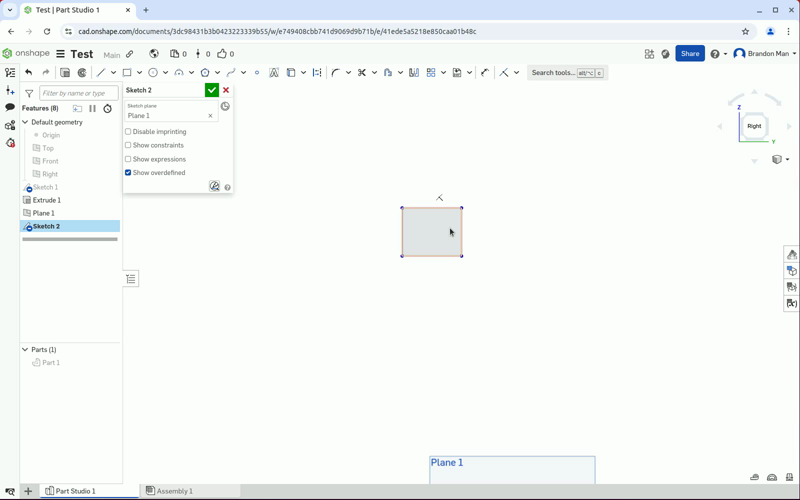
scroll(6)
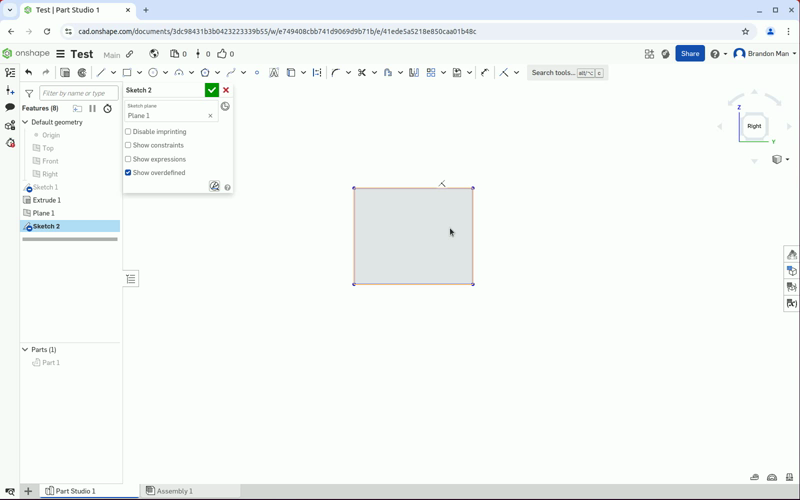
click(450, 227)
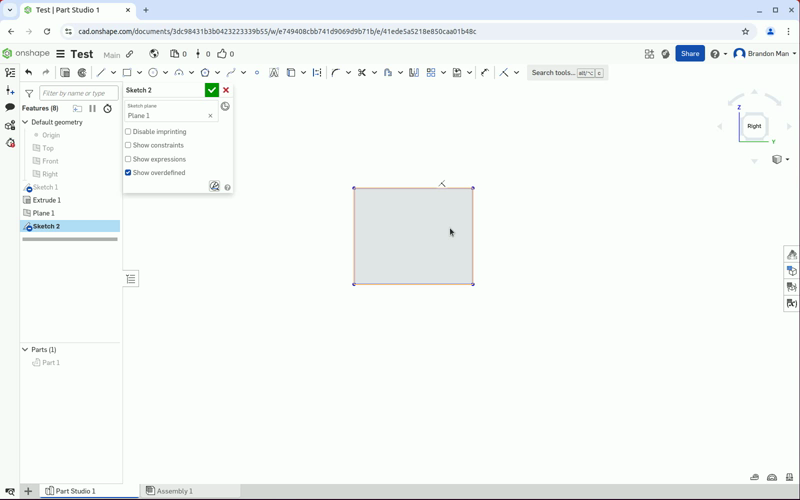
scroll(-6)
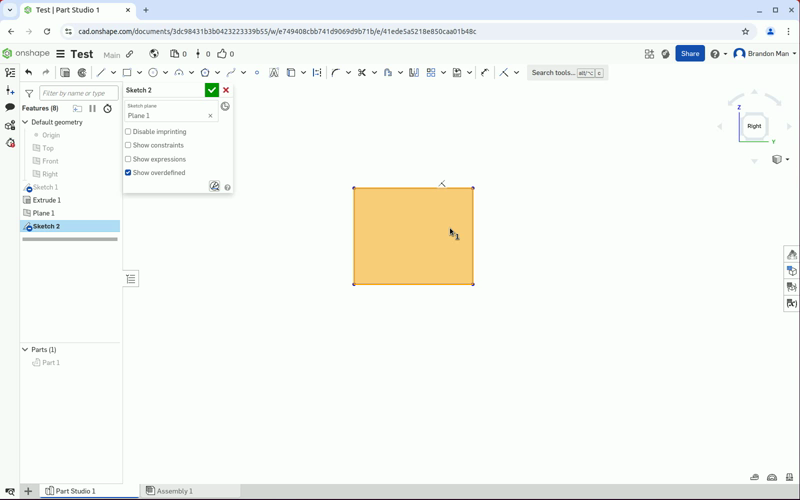
scroll(-6)
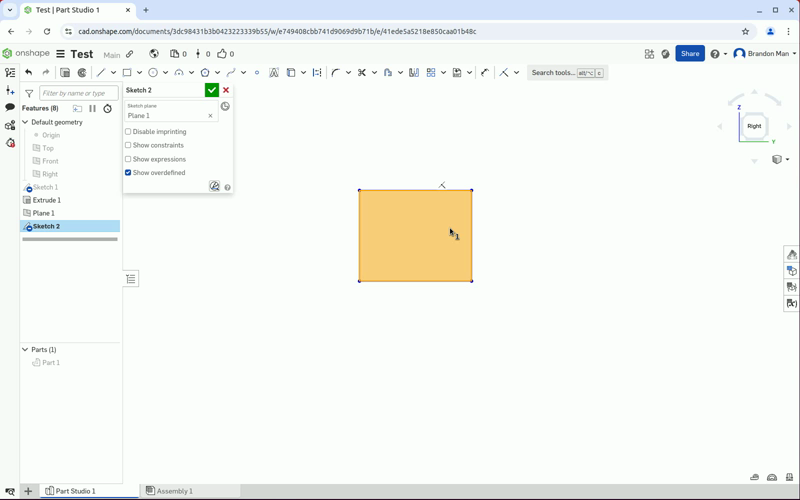
scroll(-6)
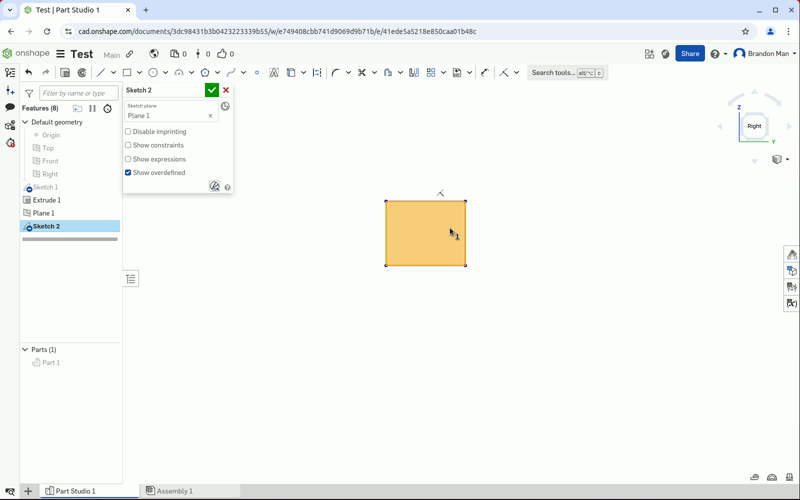
scroll(-6)
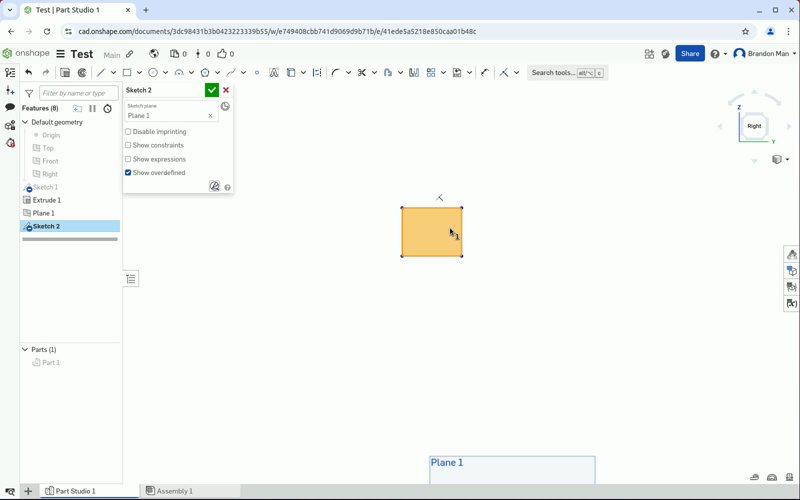
scroll(-6)
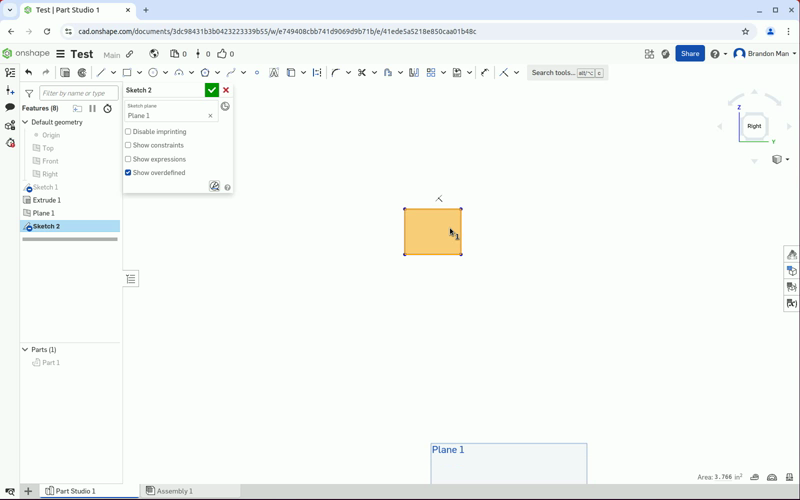
scroll(-6)
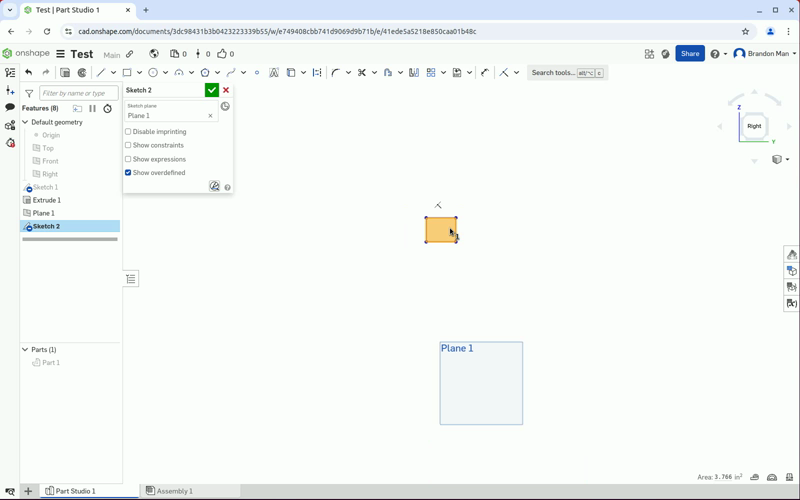
scroll(-6)
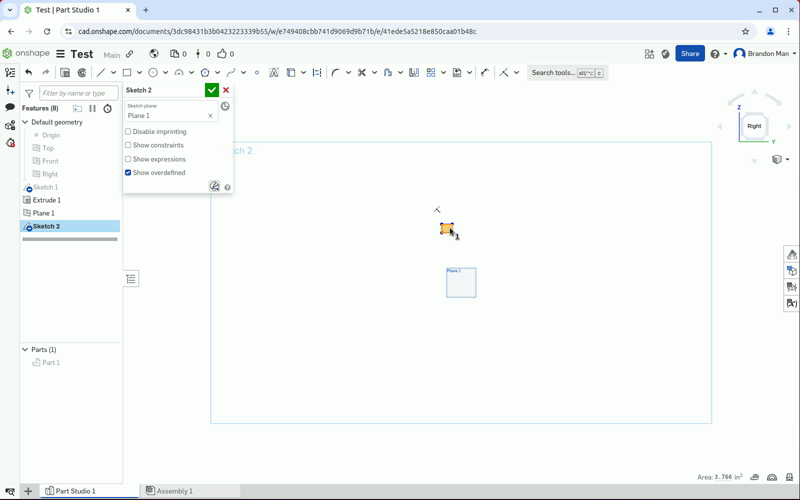
mouse_move(73, 352)
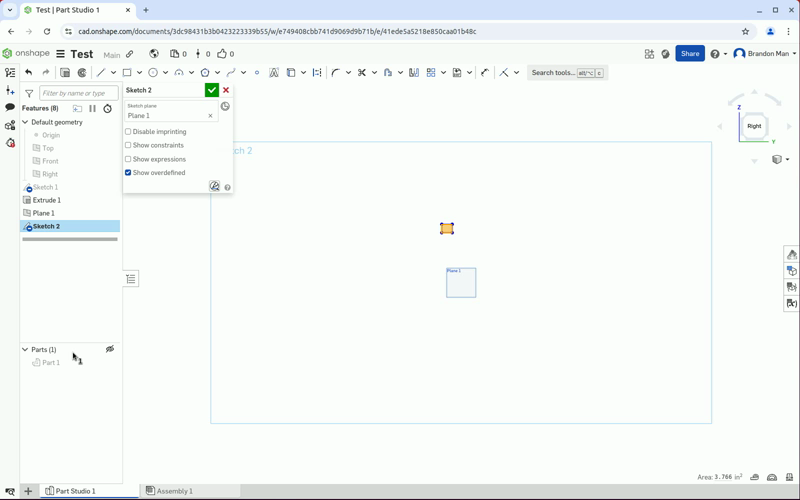
key(shift+y)
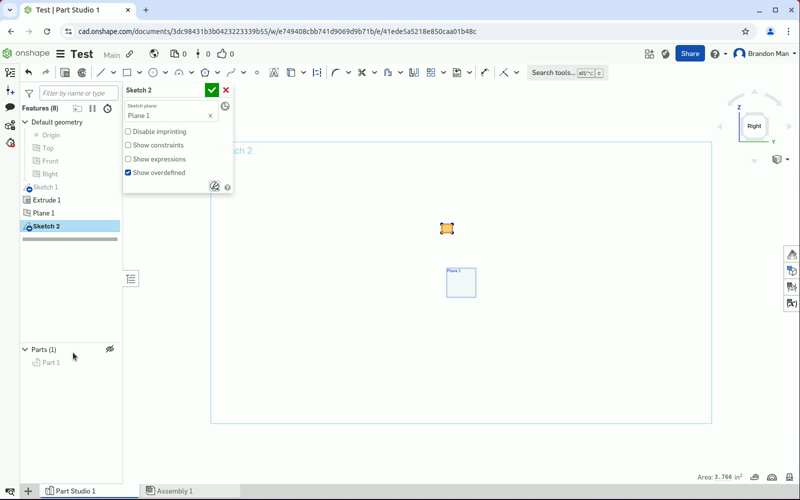
key(shift+e)
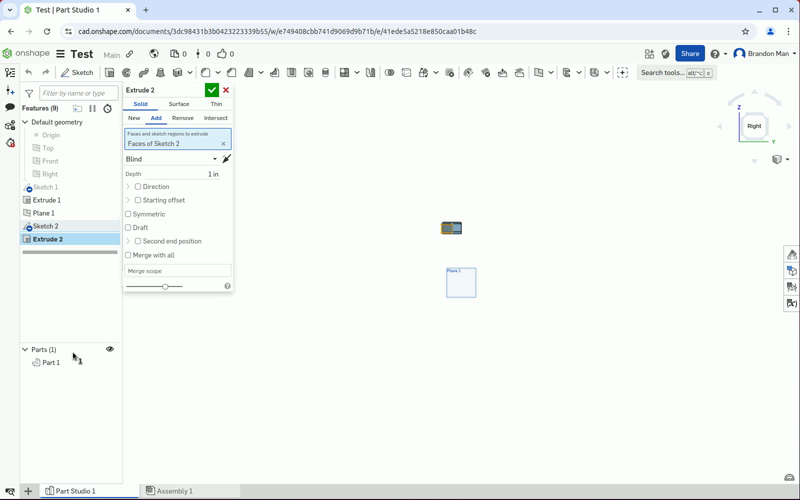
mouse_move(143, 106)
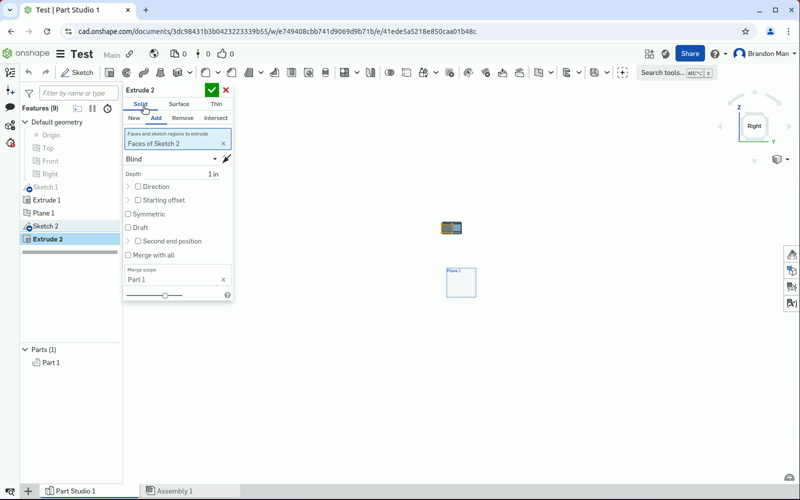
click(143, 106)
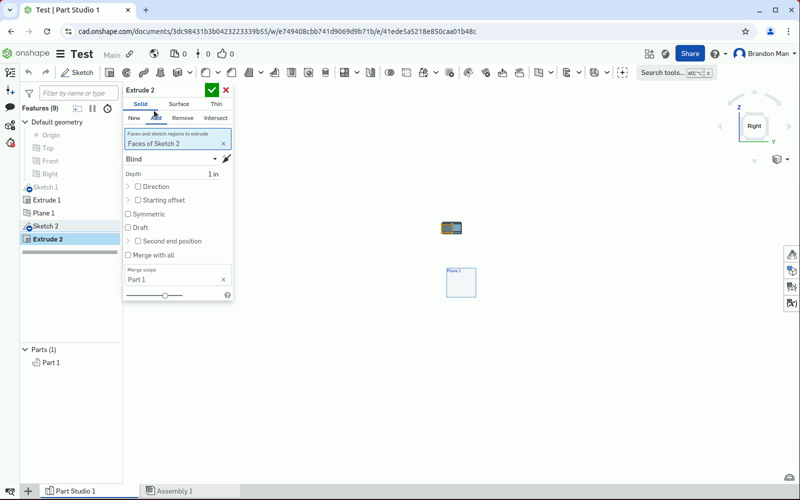
mouse_move(186, 120)
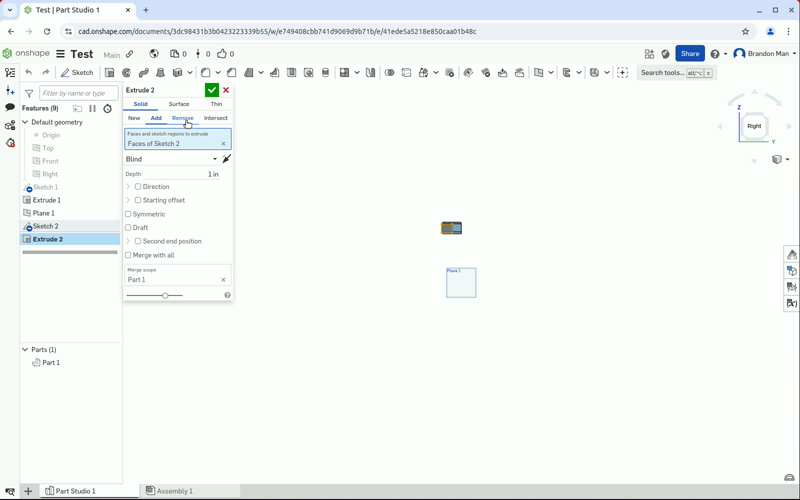
click(186, 120)
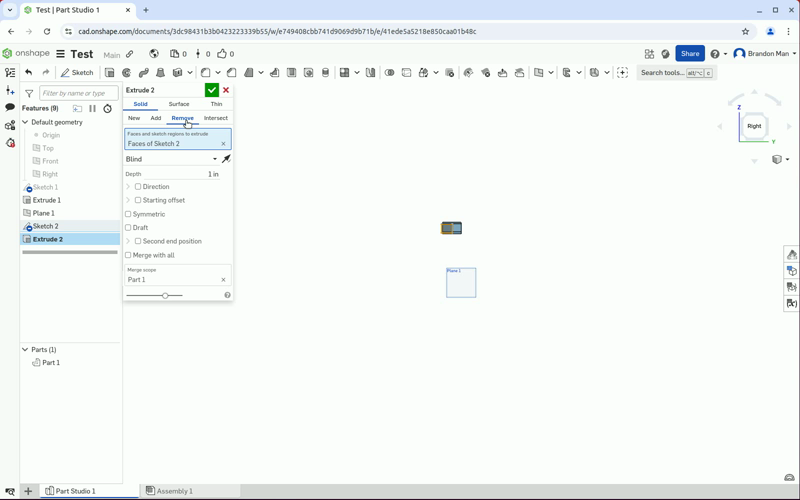
key(tab, 4)
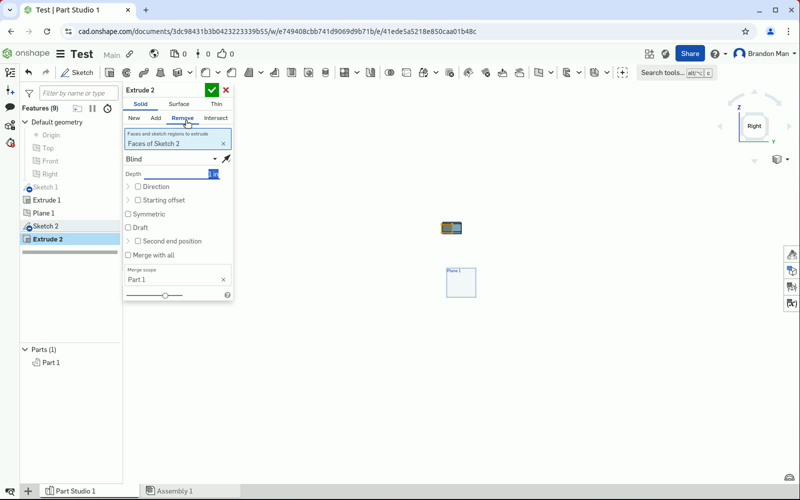
text(0.722)
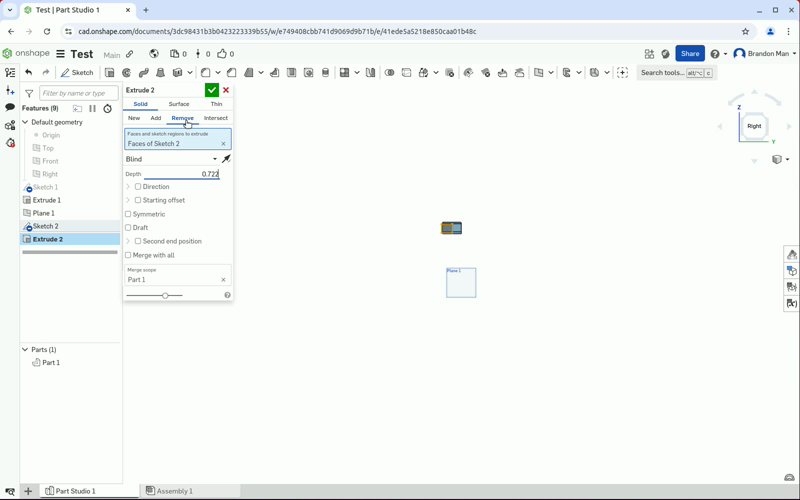
key(tab, 6)
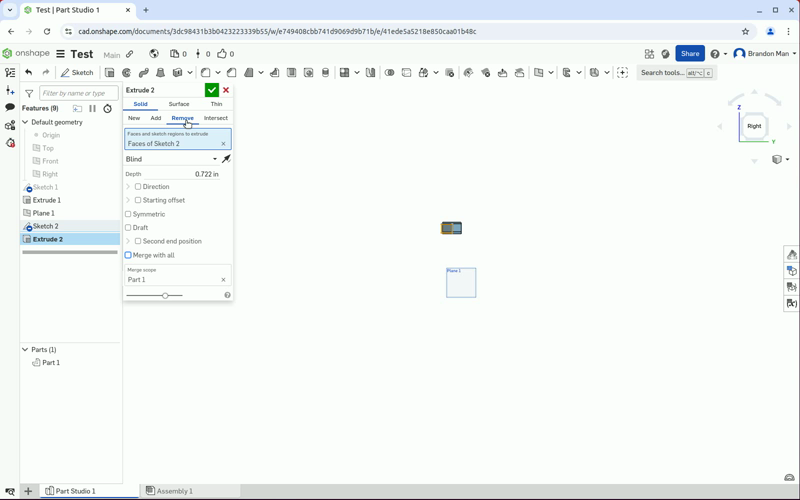
key(space)
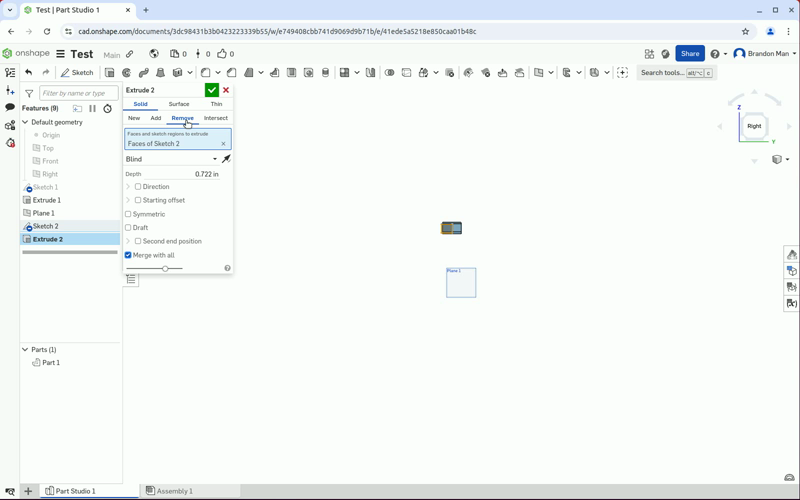
key(enter)
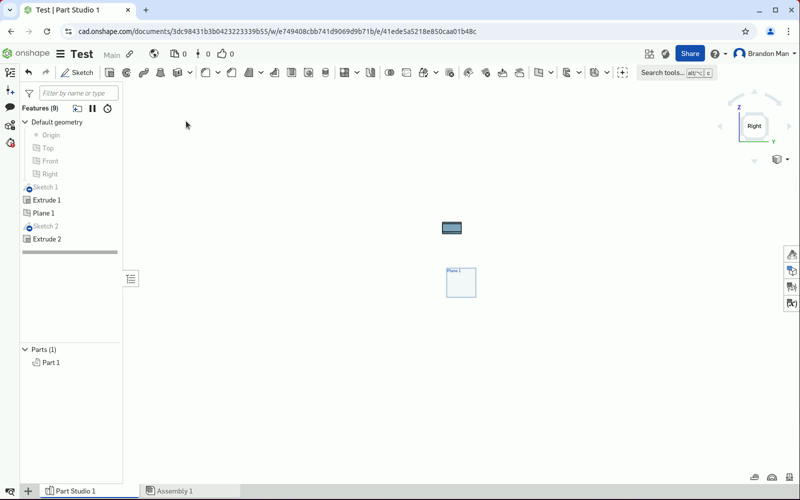
key(shift+h)
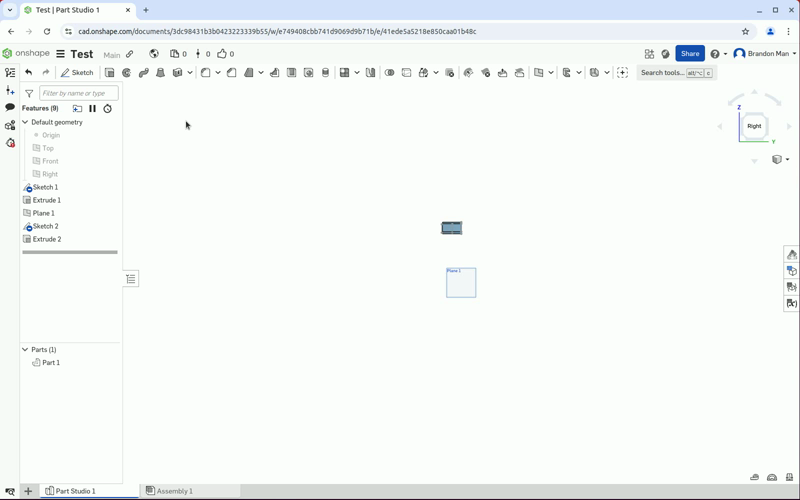
key(shift+h)
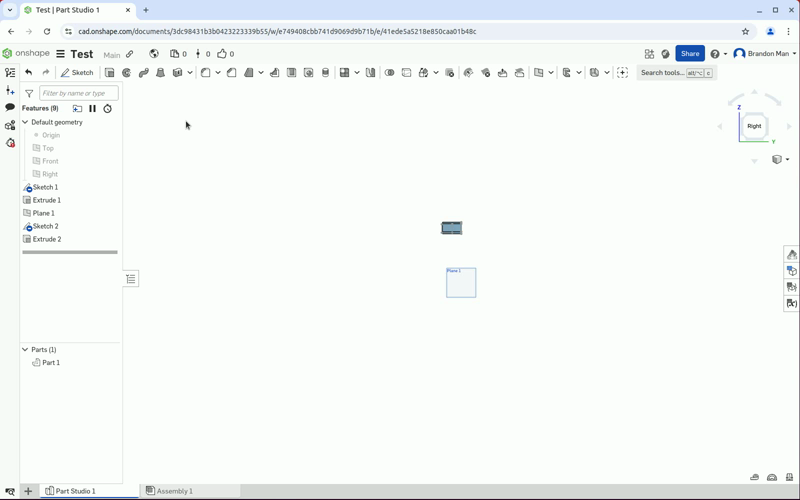
key(shift+7)
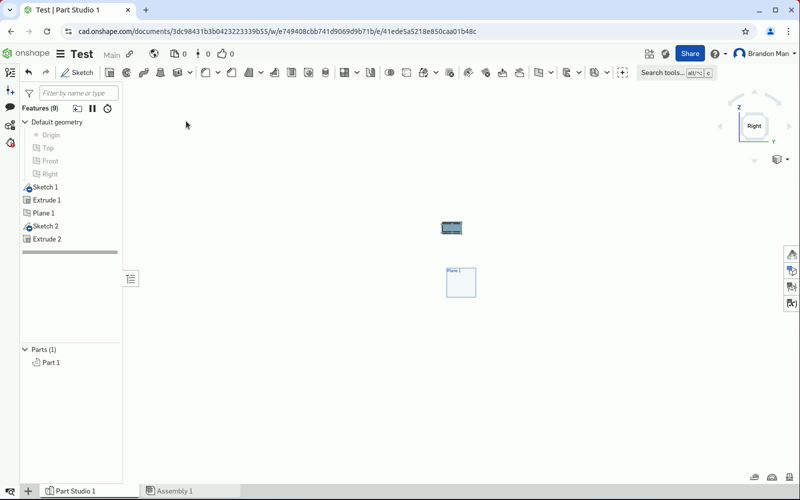
key(right, 2)
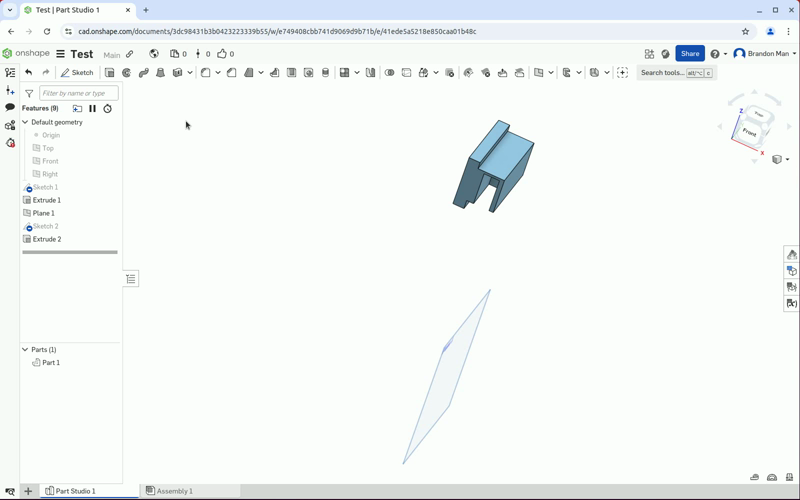
key(down, 2)
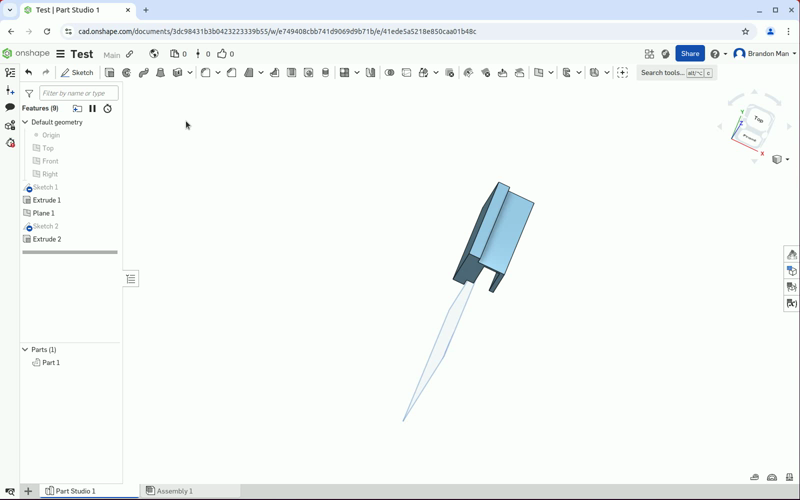
key(up, 2)
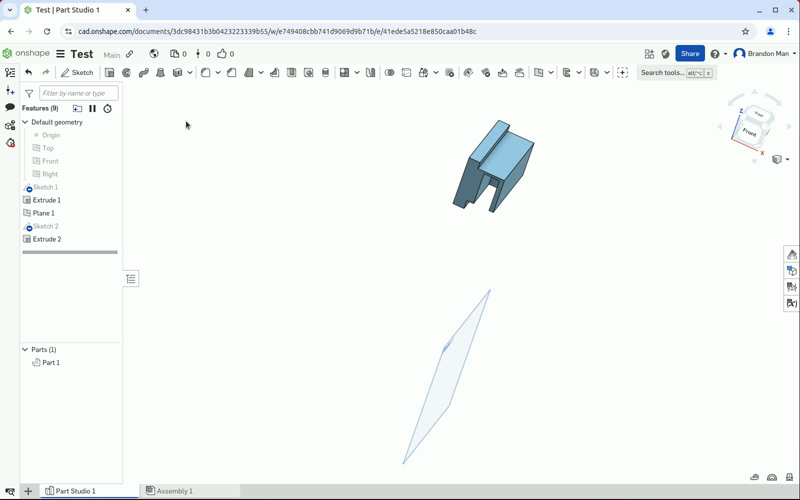
key(left, 2)
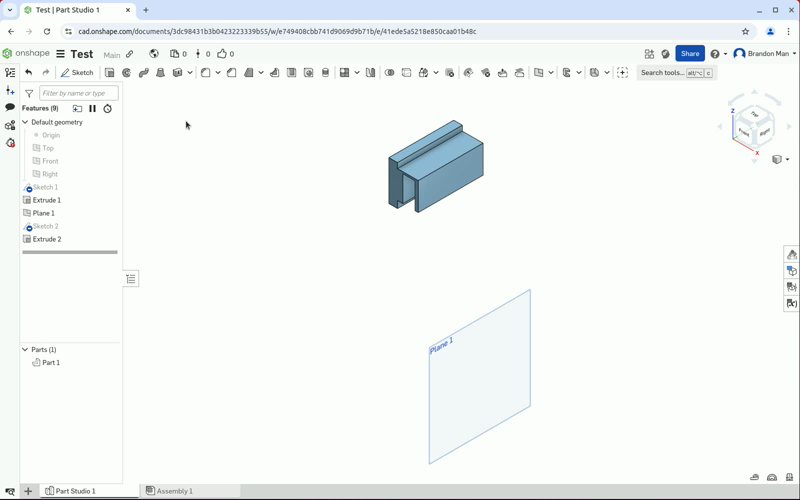
mouse_move(73, 189)
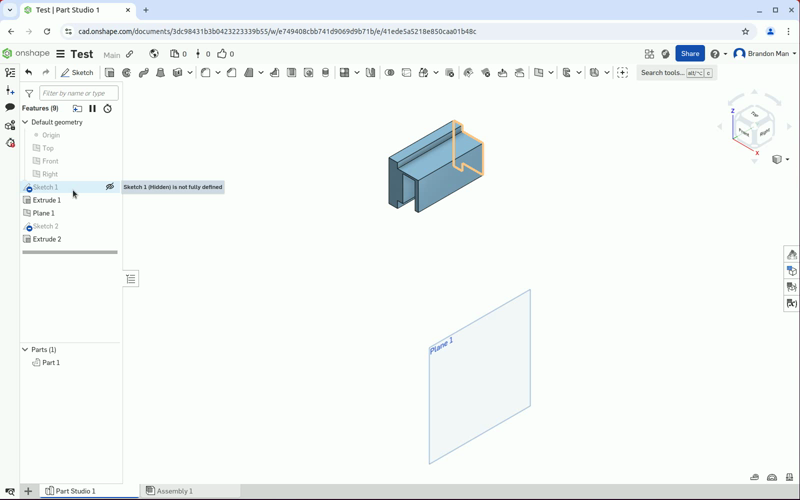
click(73, 189)